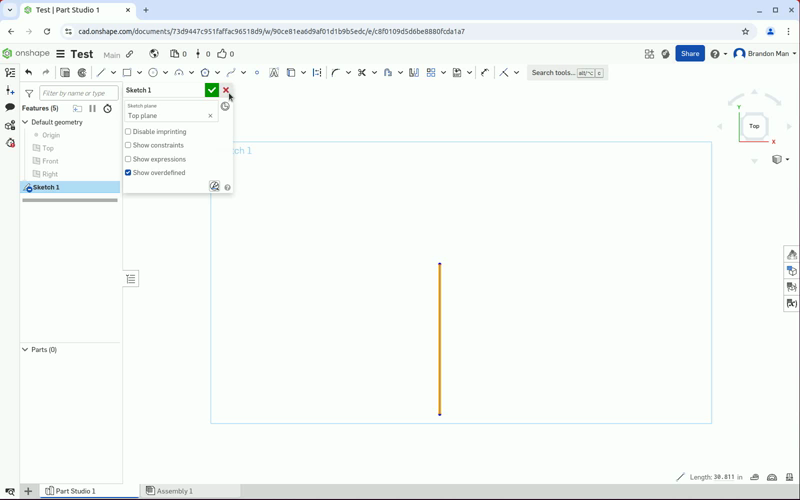
key(shift+h)
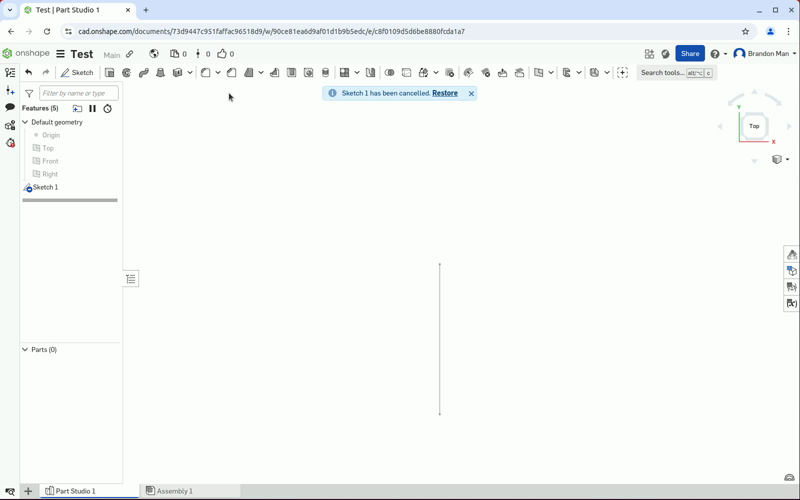
mouse_move(73, 352)
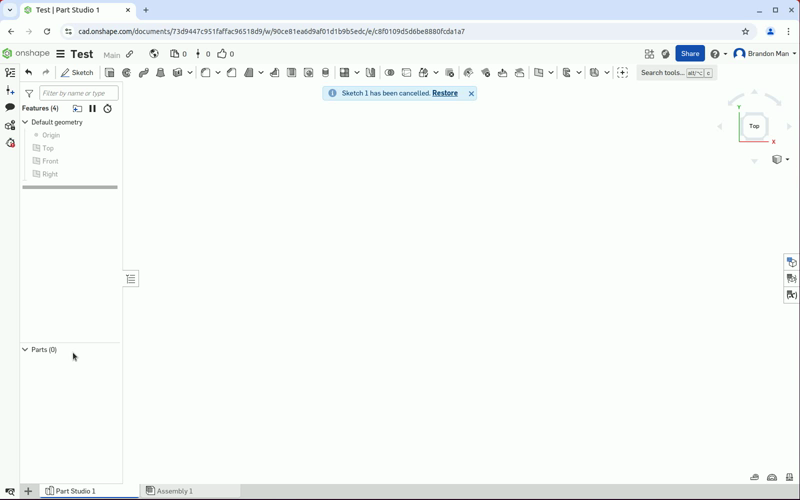
key(y)
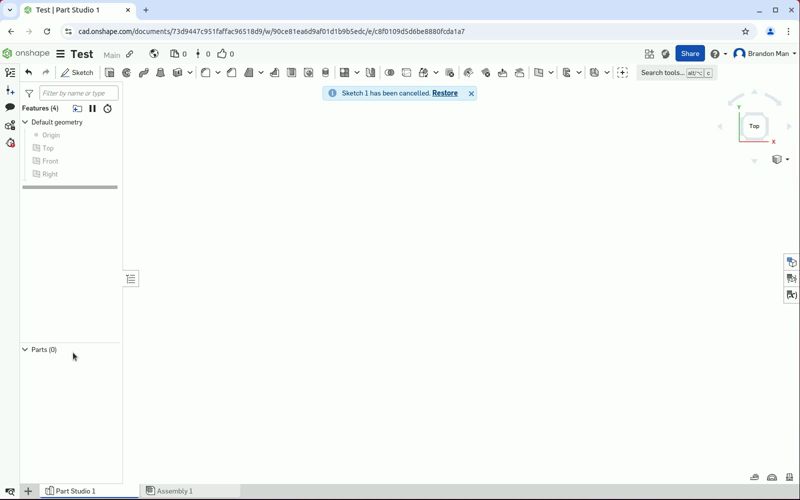
key(shift+p)
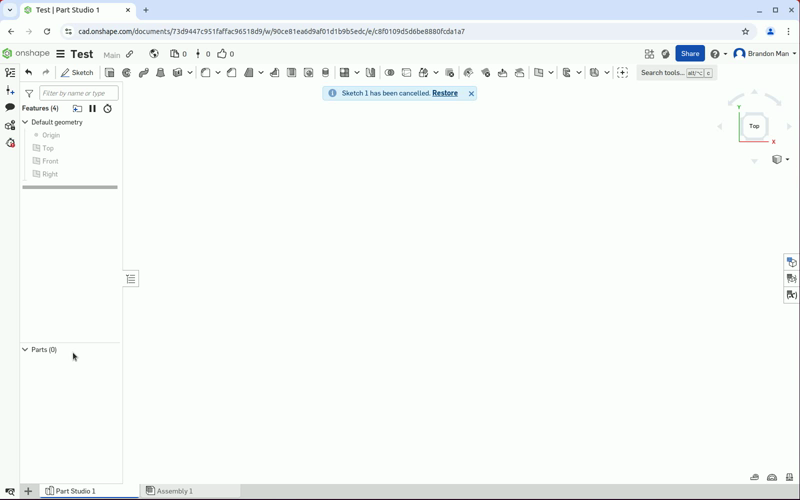
key(space)
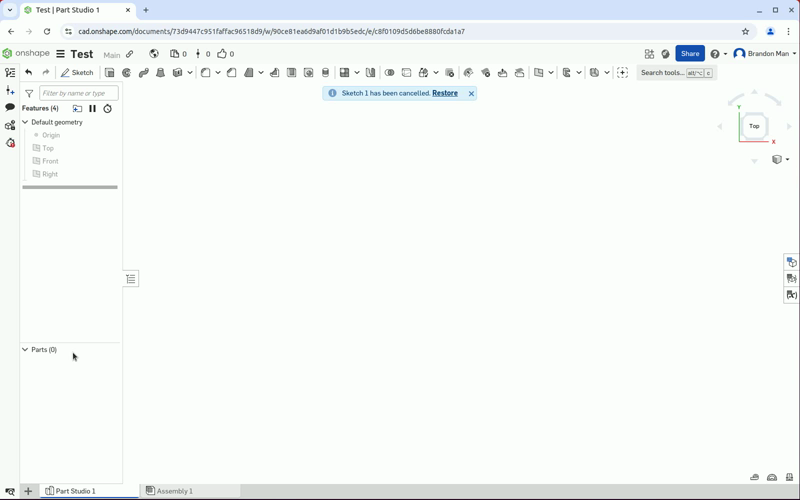
key_down(shift)
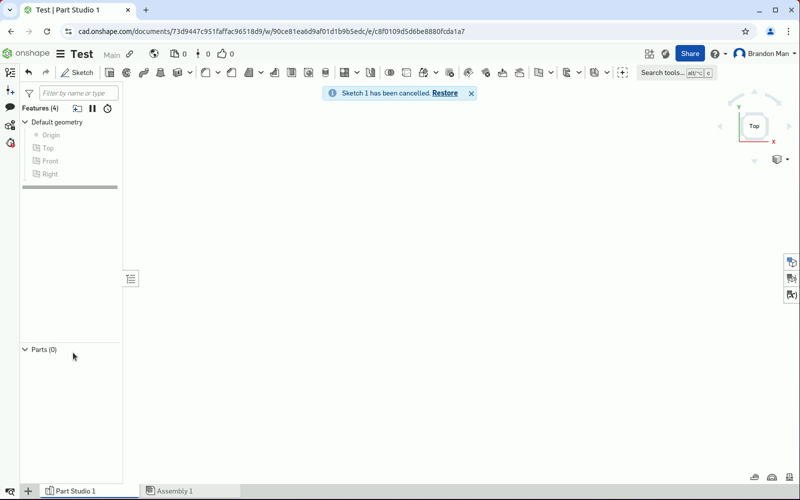
key(up)
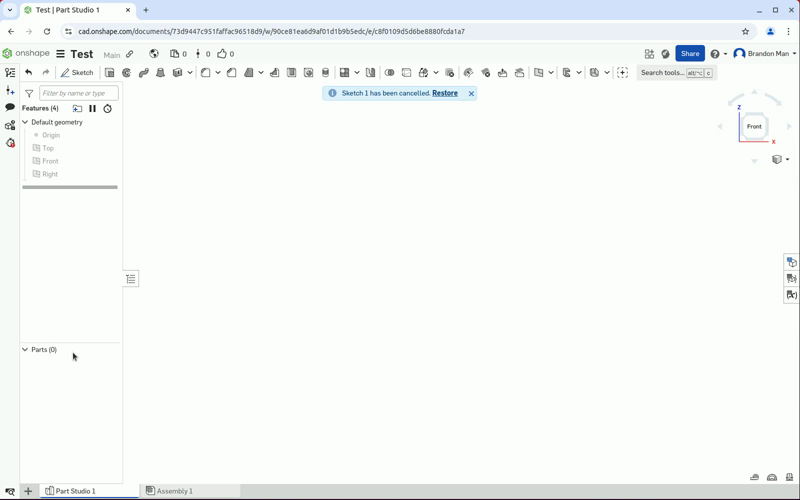
key_up(shift)
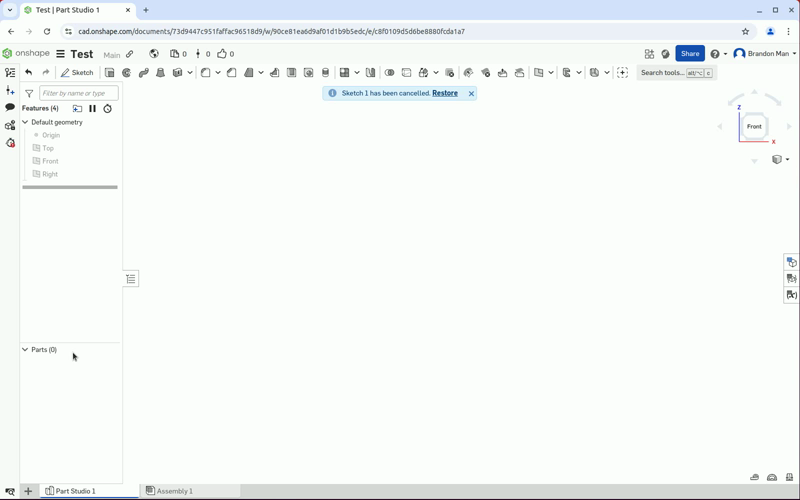
mouse_move(73, 352)
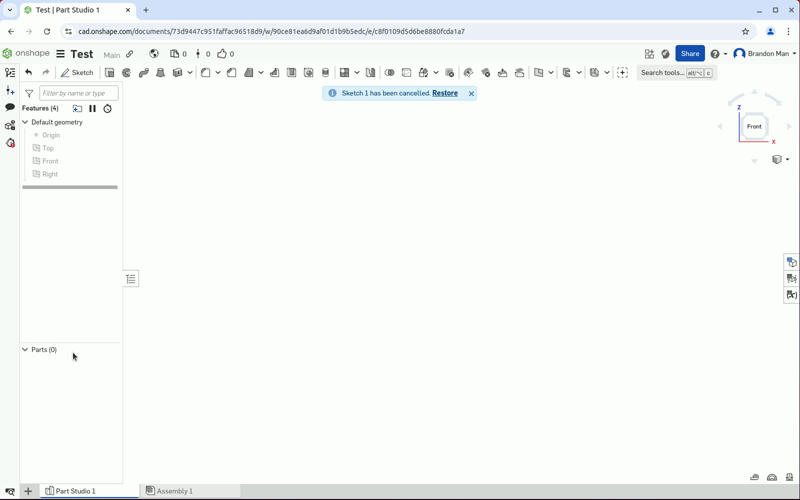
key(shift+y)
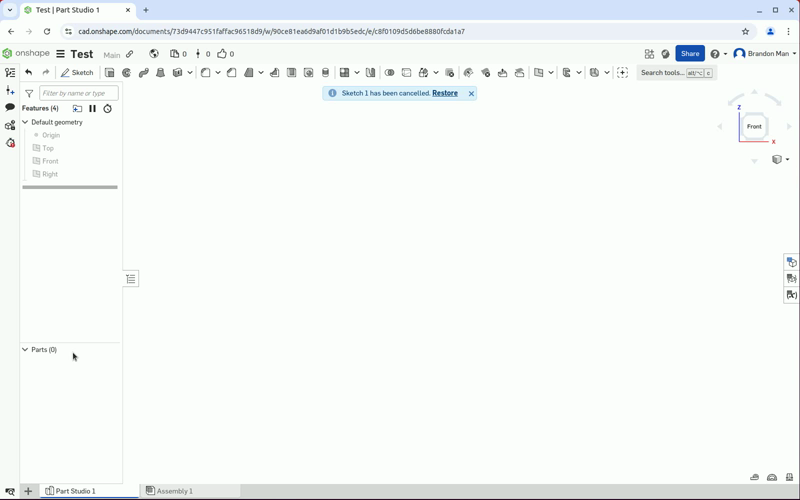
key(shift+s)
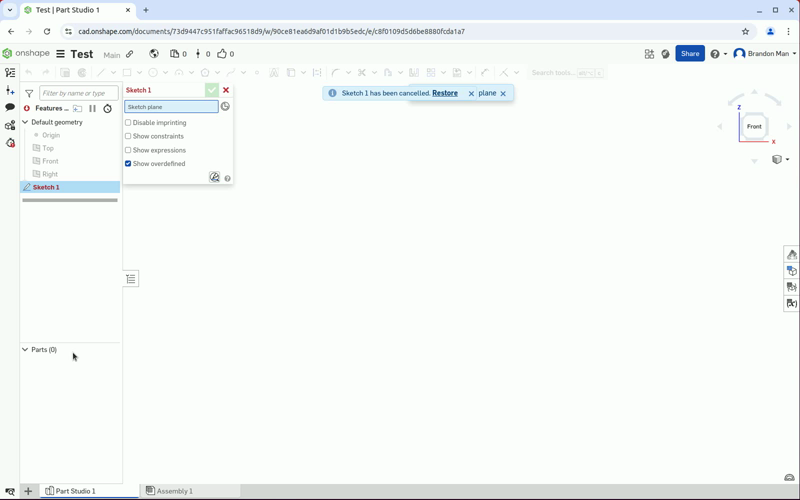
mouse_move(73, 163)
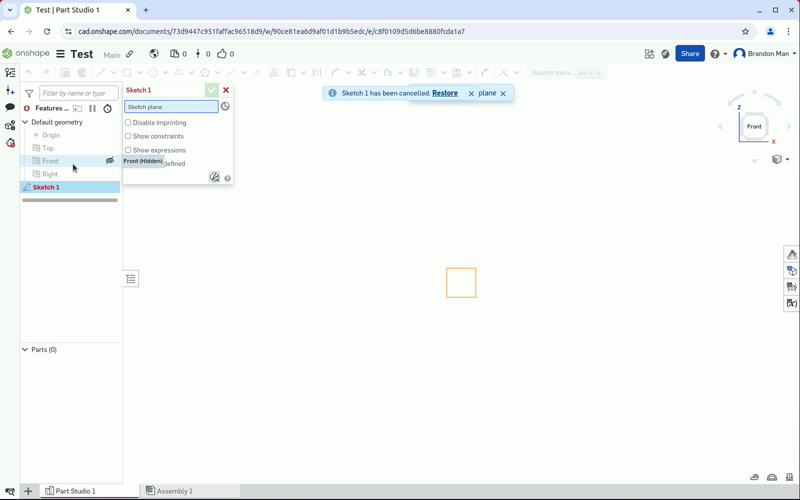
click(73, 163)
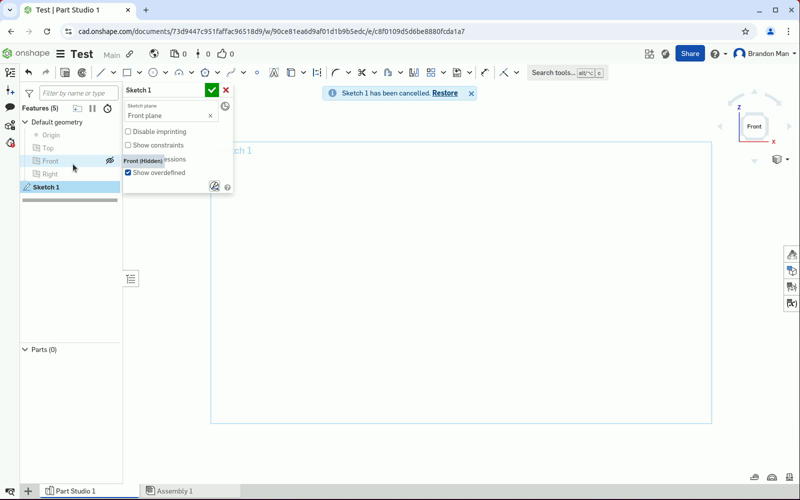
mouse_move(73, 352)
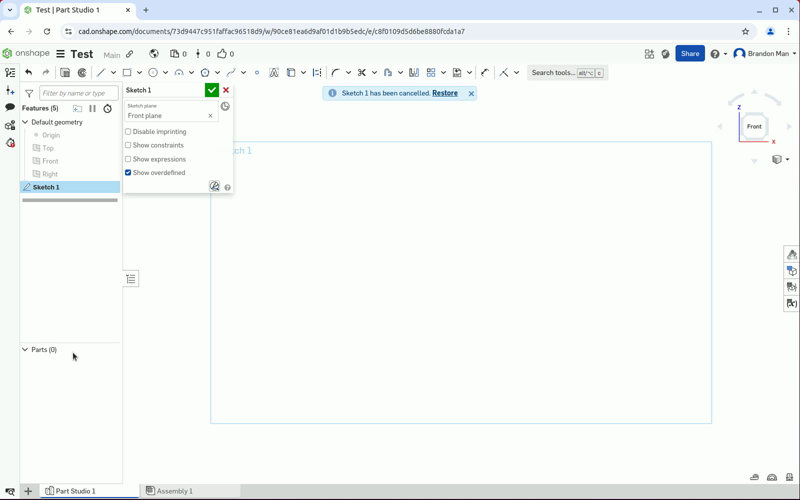
key(y)
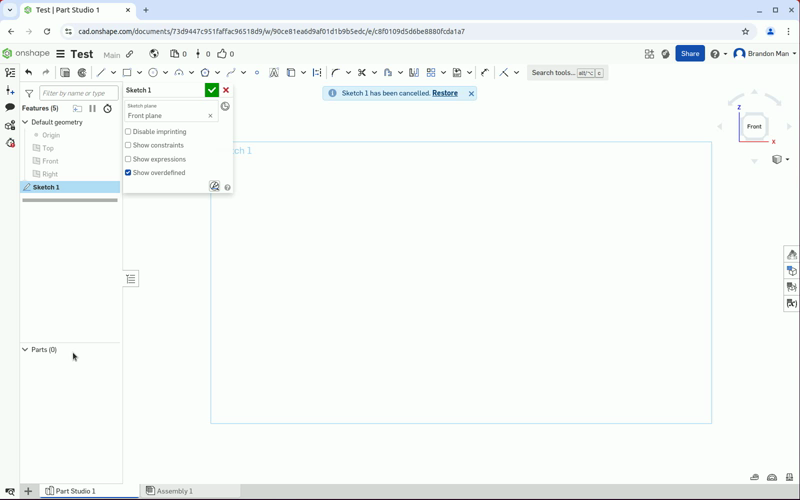
key(l)
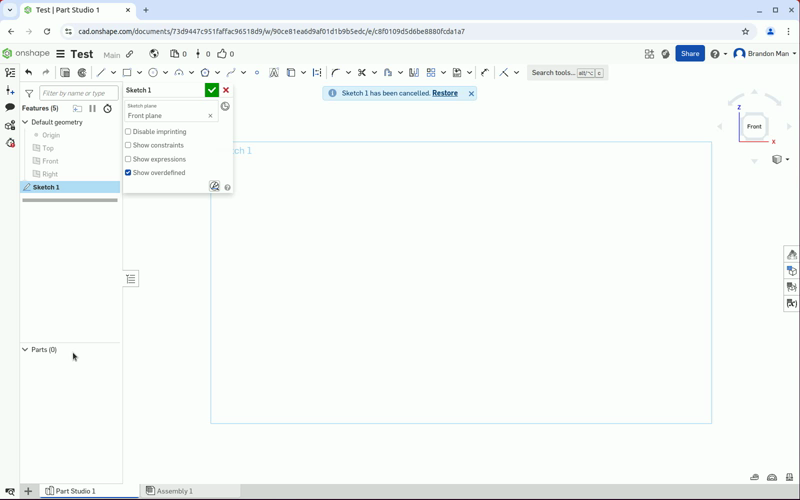
key_down(shift)
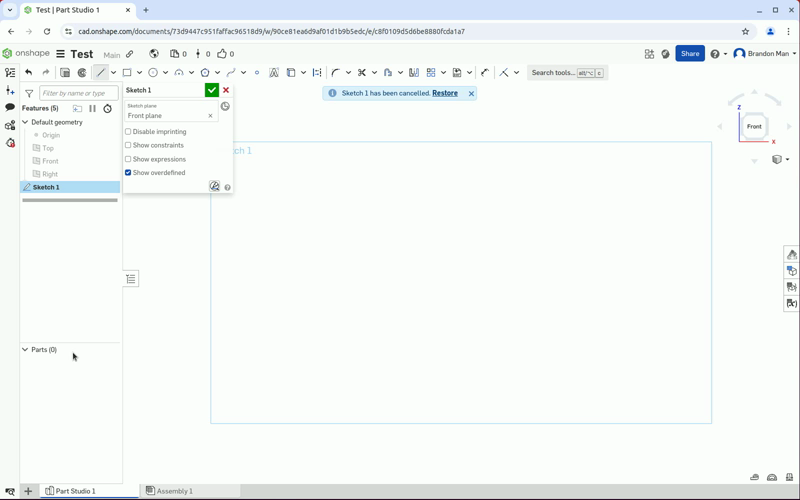
mouse_move(453, 290)
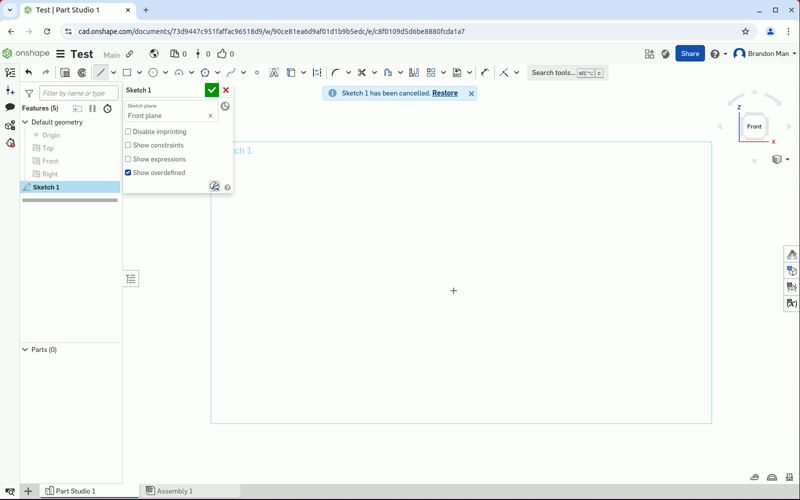
click(453, 290)
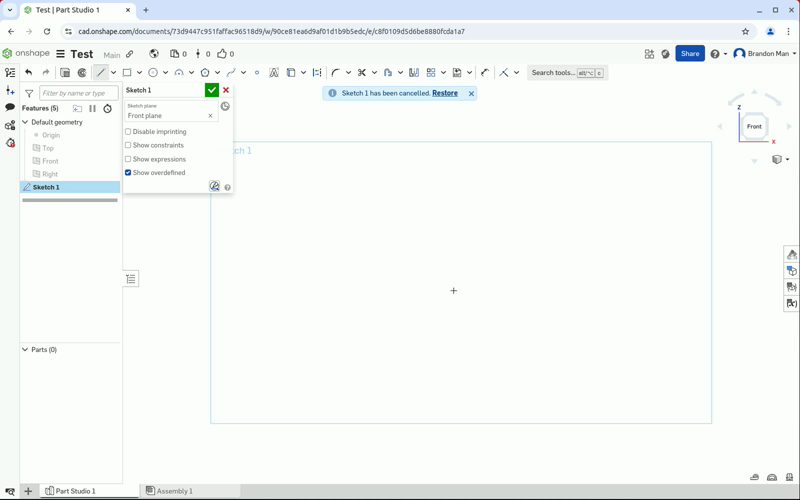
key_up(shift)
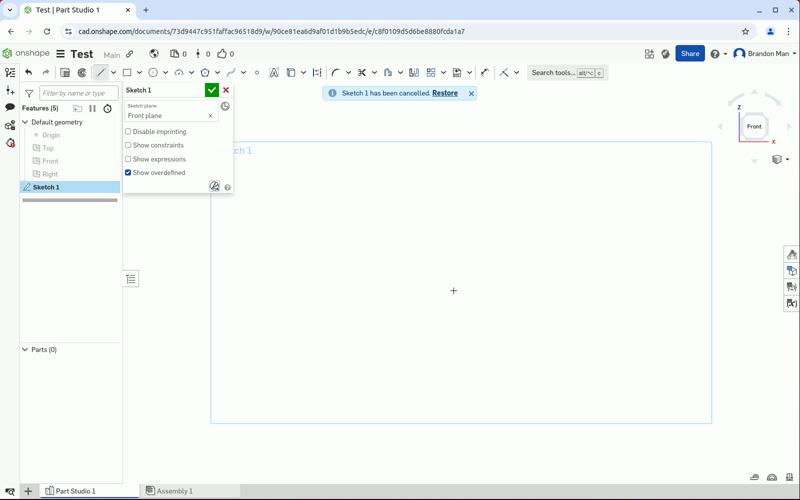
key_down(shift)
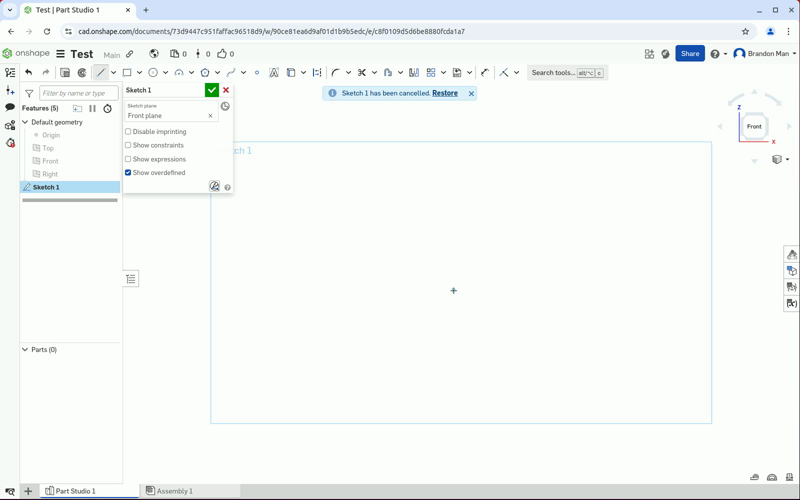
mouse_move(483, 290)
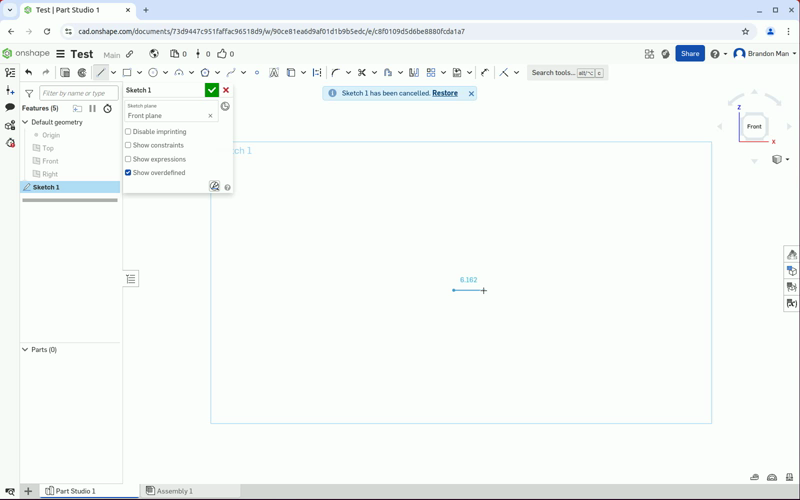
mouse_move(467, 290)
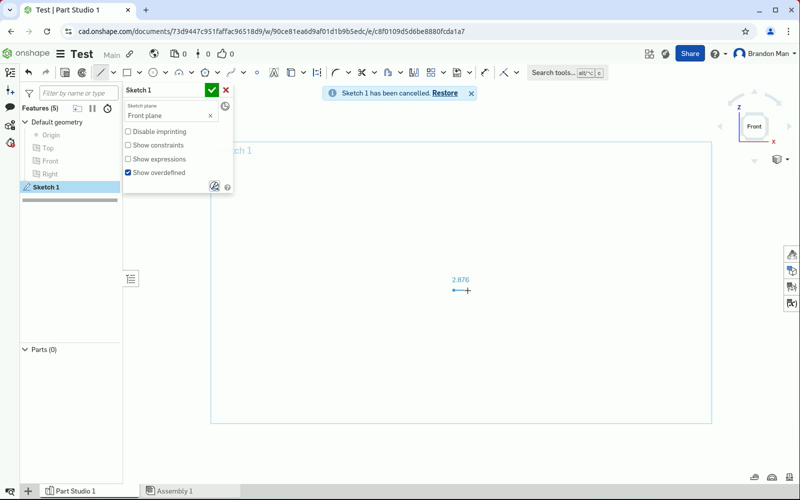
click(467, 290)
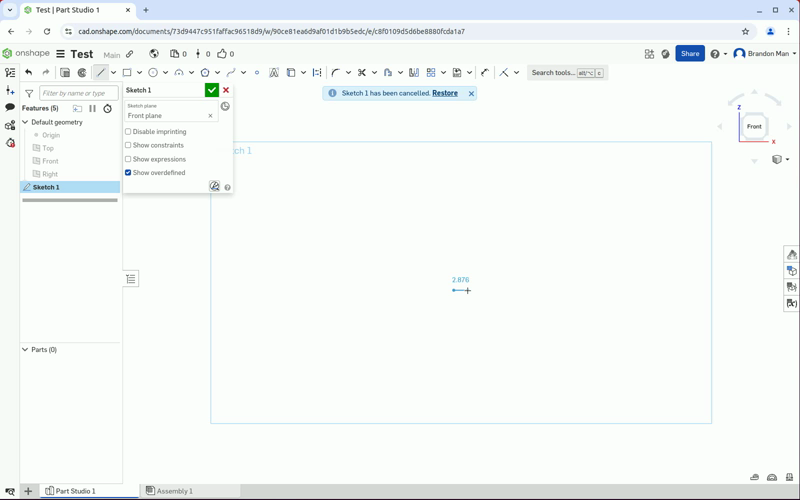
key_up(shift)
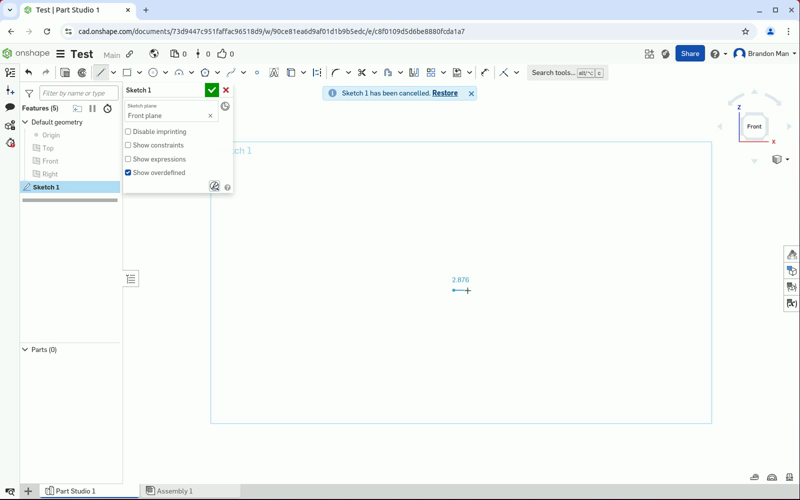
key_down(shift)
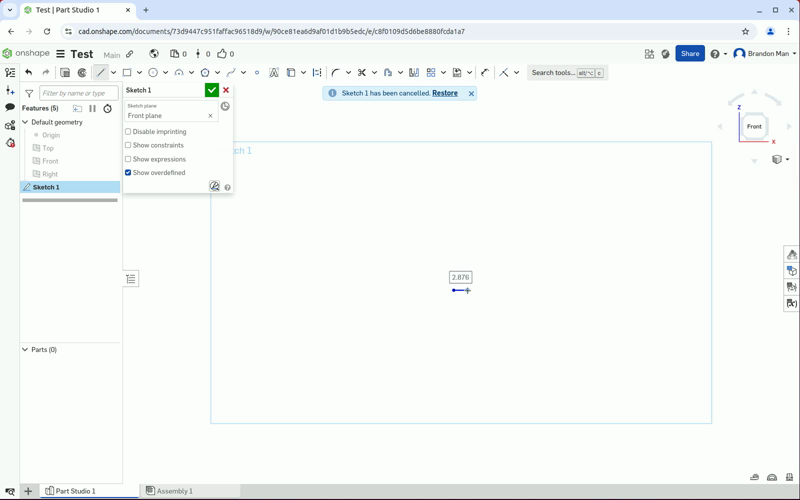
mouse_move(497, 290)
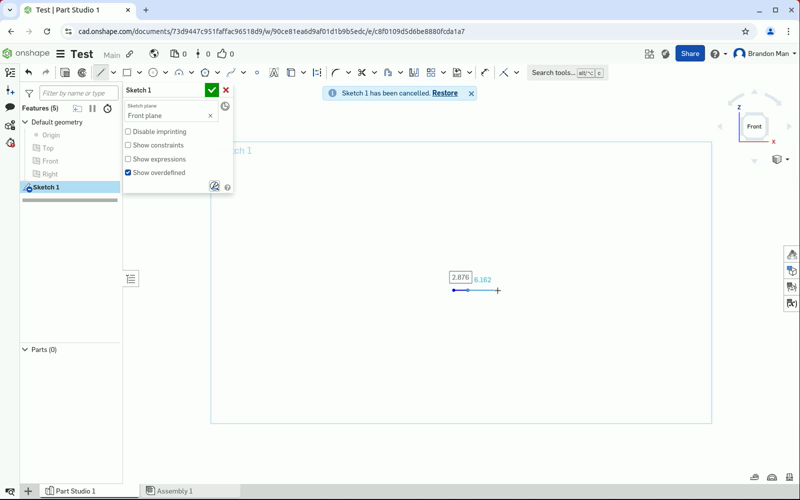
mouse_move(467, 276)
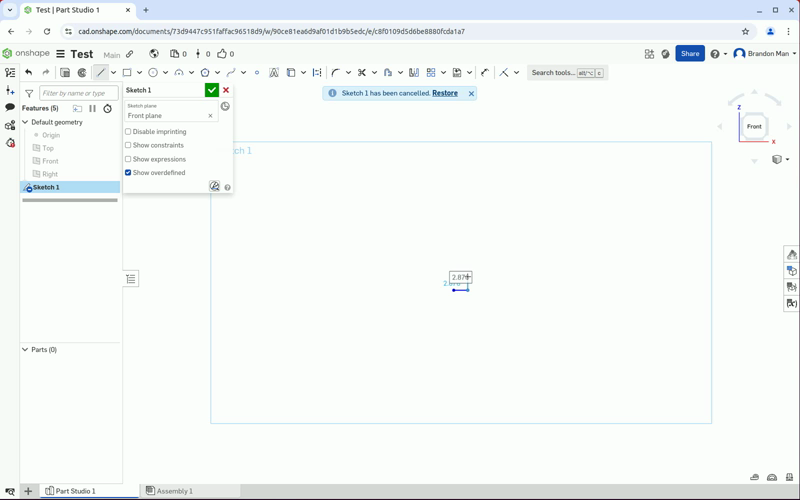
click(467, 276)
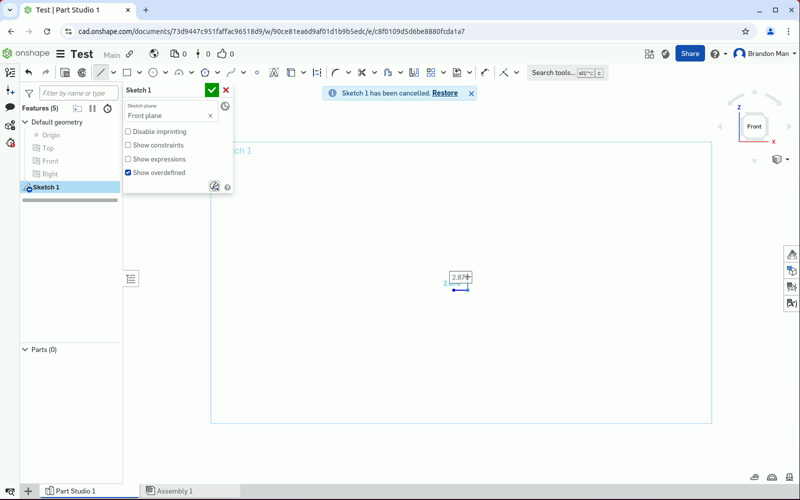
key_up(shift)
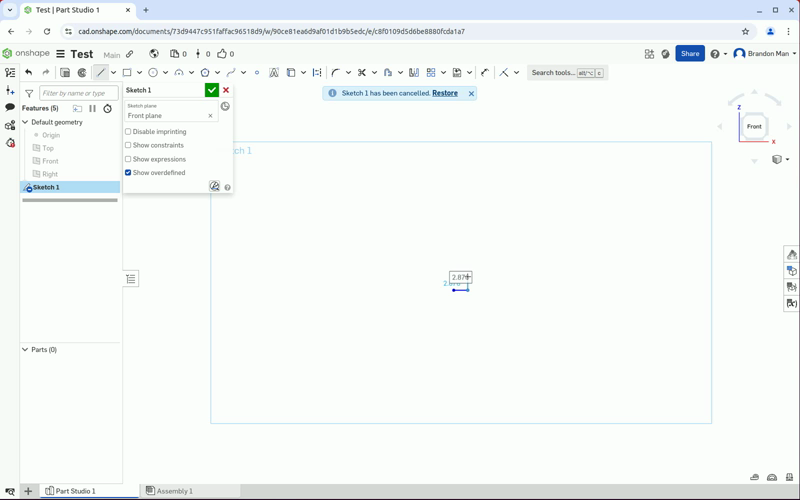
key_down(shift)
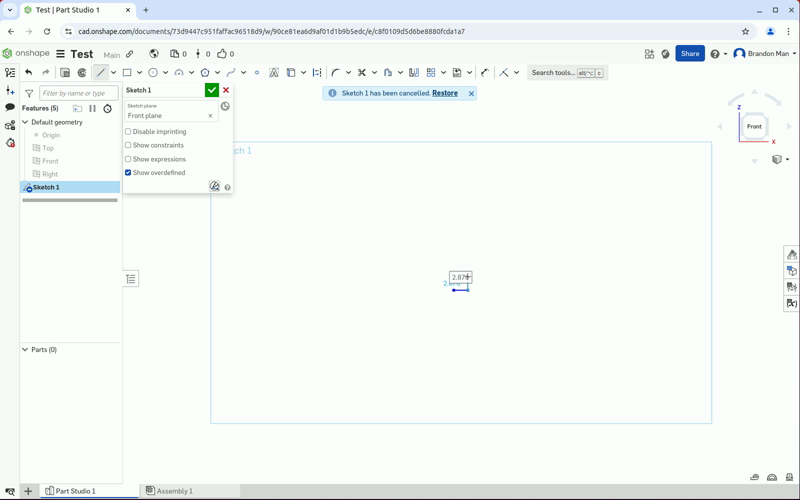
mouse_move(497, 276)
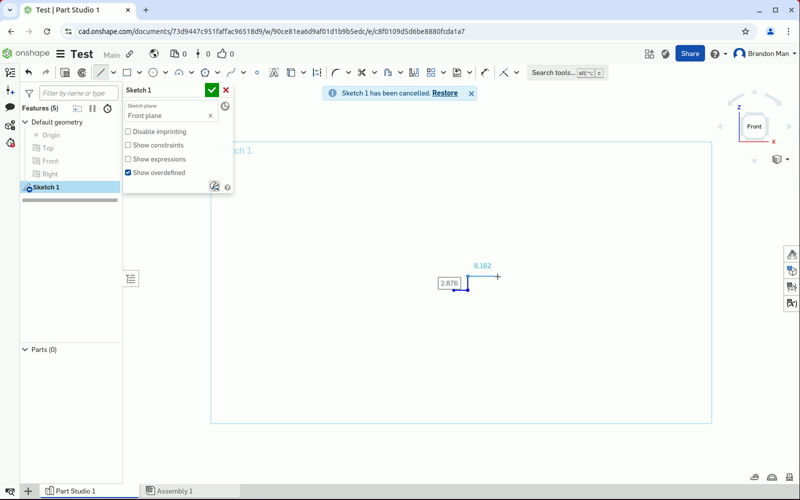
mouse_move(453, 276)
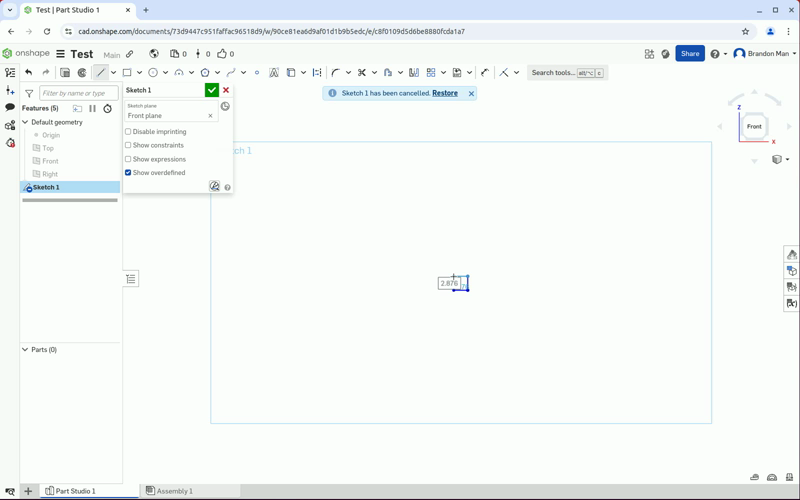
click(453, 276)
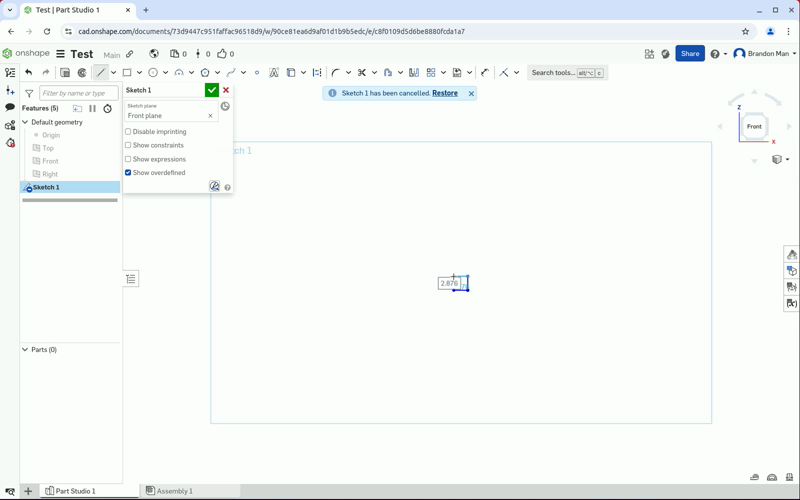
key_up(shift)
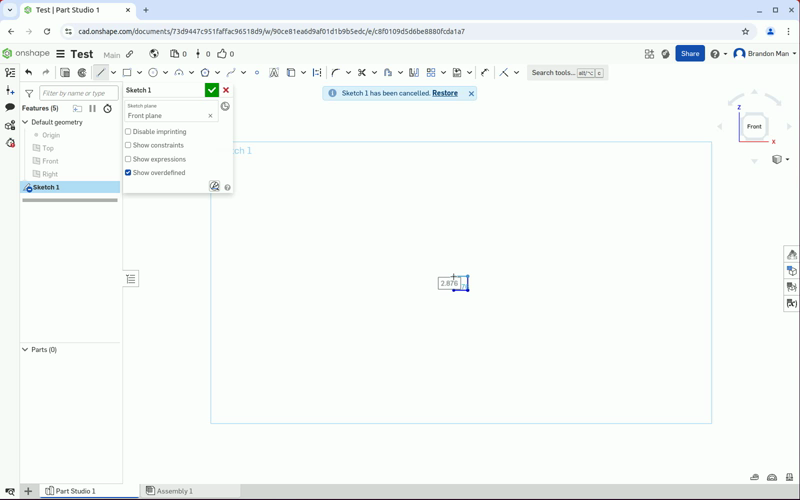
mouse_move(483, 276)
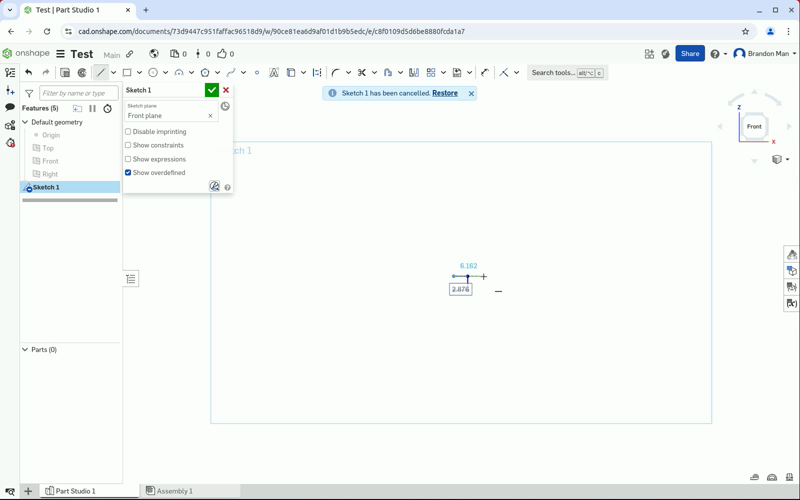
key_down(shift)
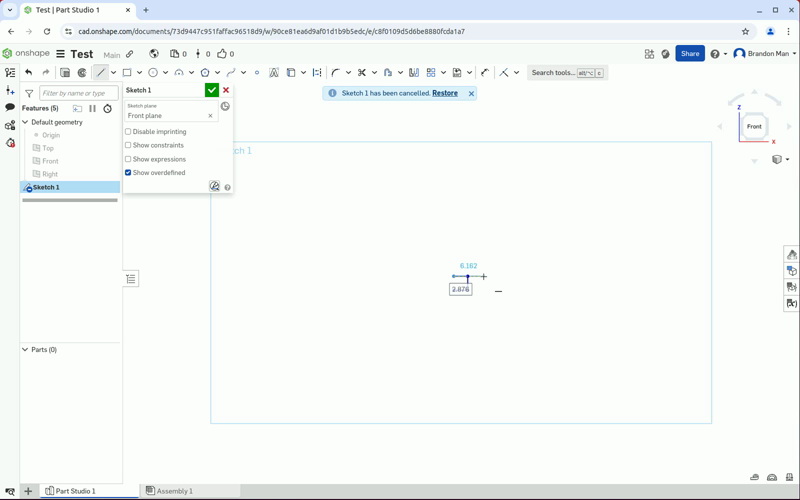
mouse_move(453, 290)
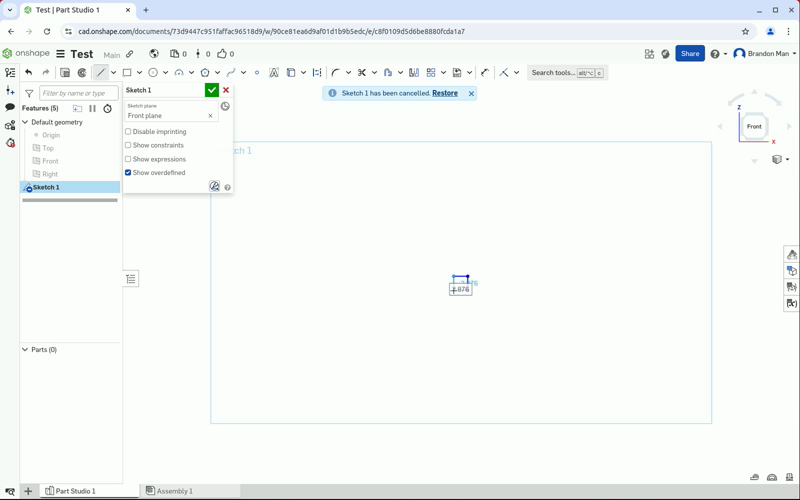
key_up(shift)
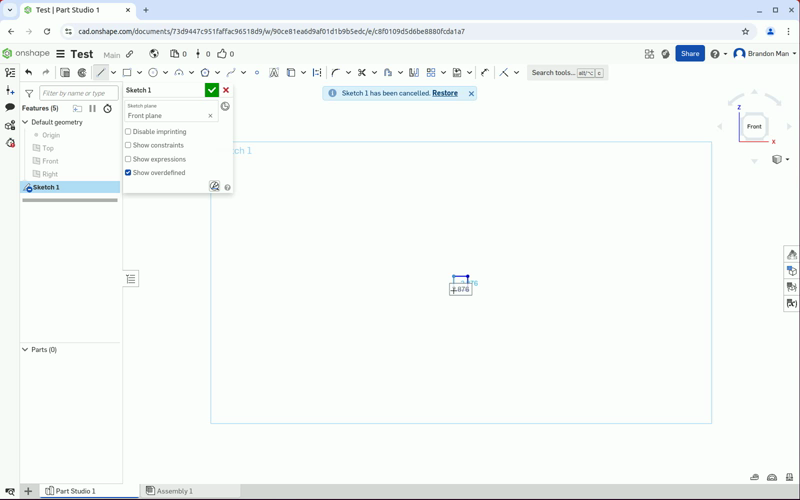
click(453, 290)
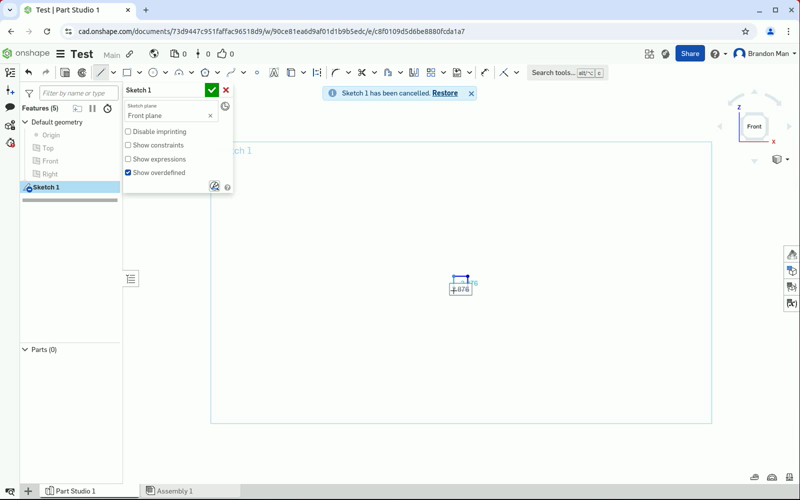
key(esc)
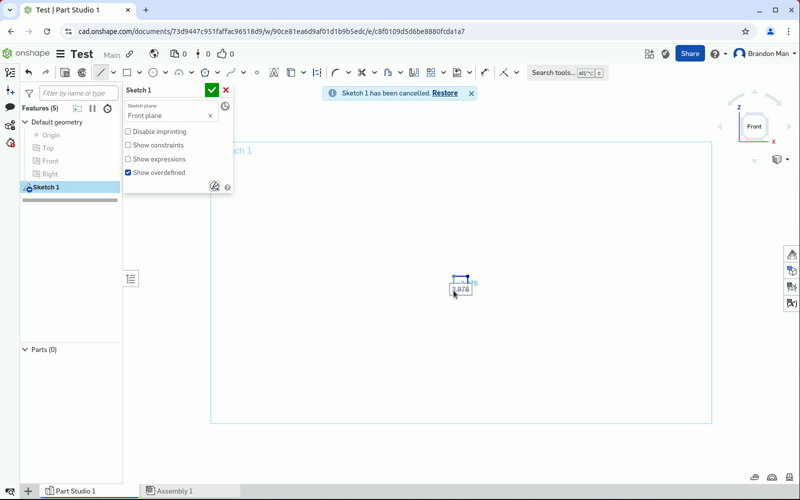
mouse_move(459, 277)
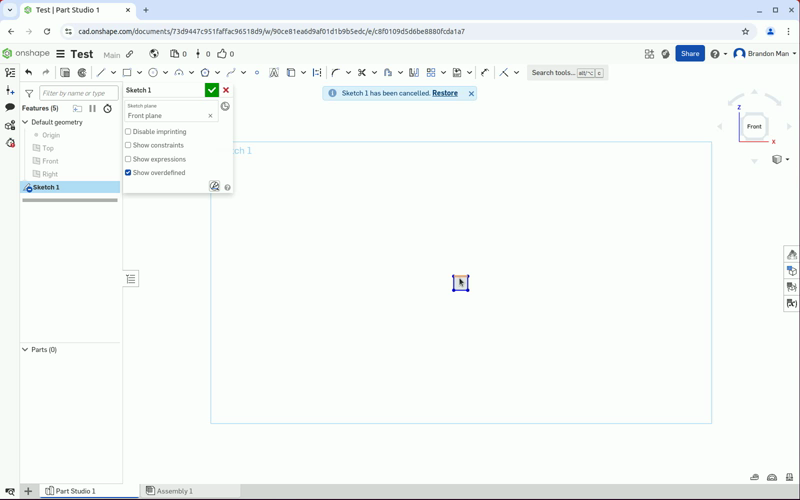
scroll(6)
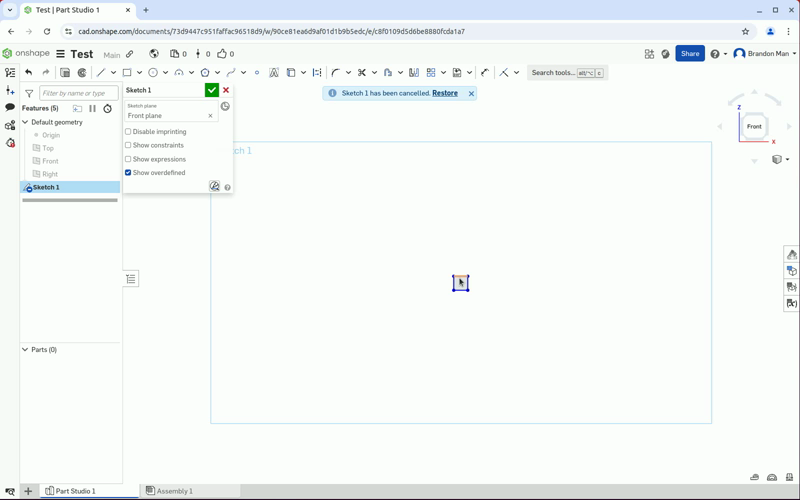
scroll(6)
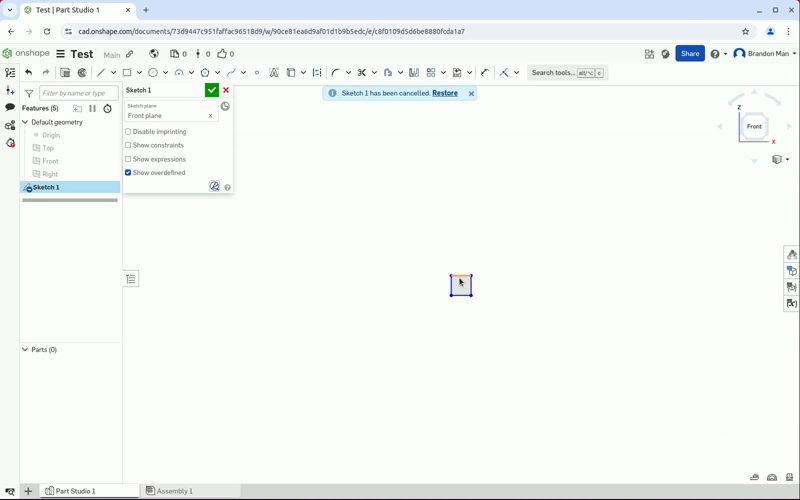
scroll(6)
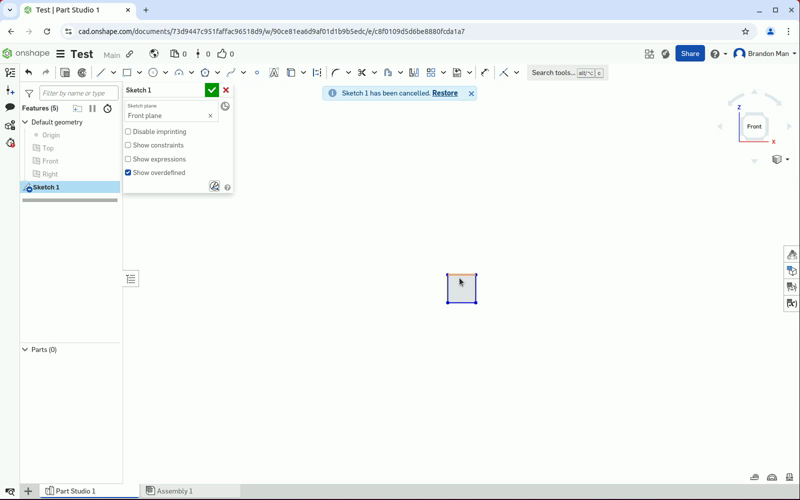
scroll(6)
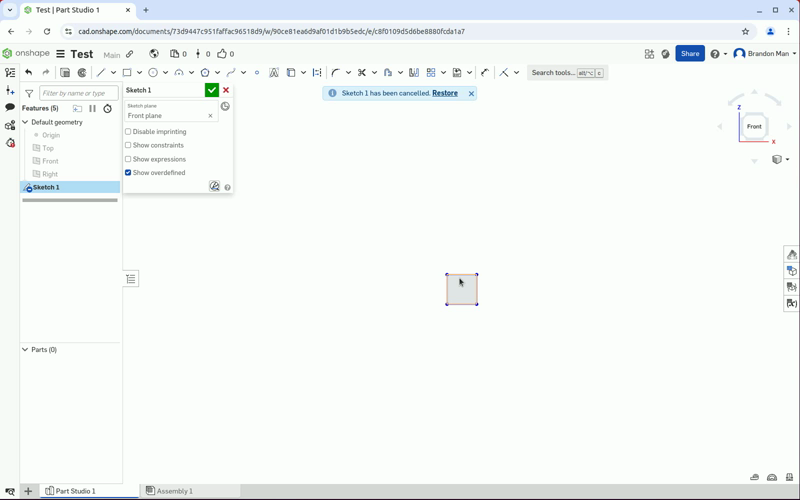
scroll(6)
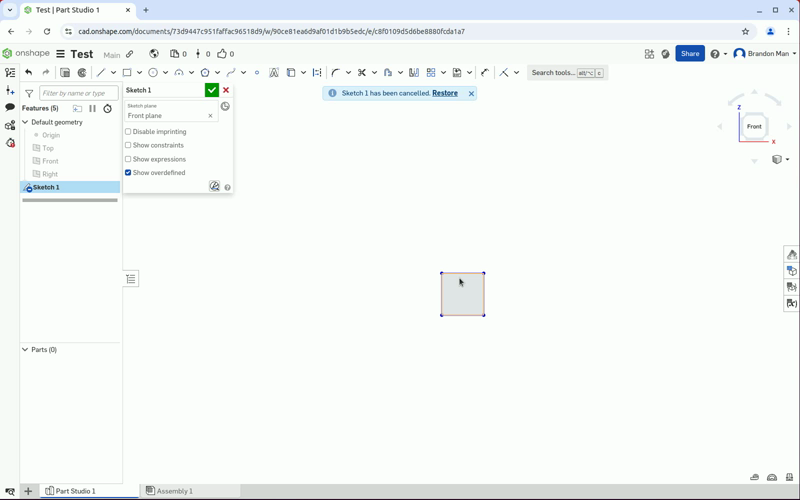
scroll(6)
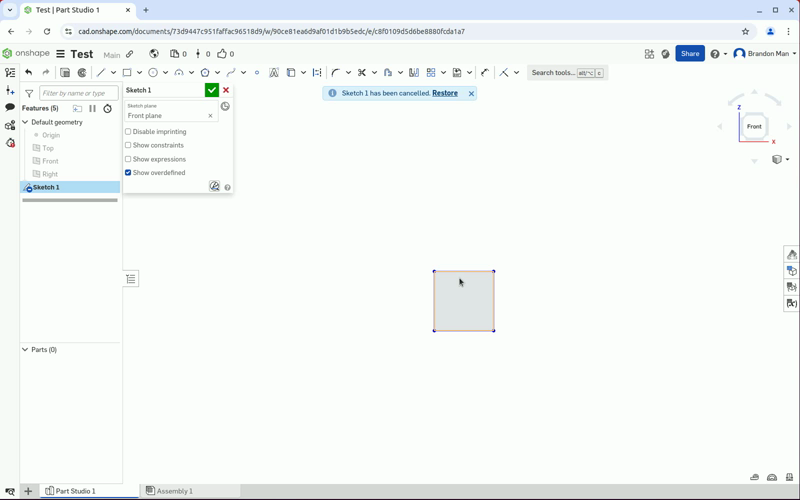
scroll(6)
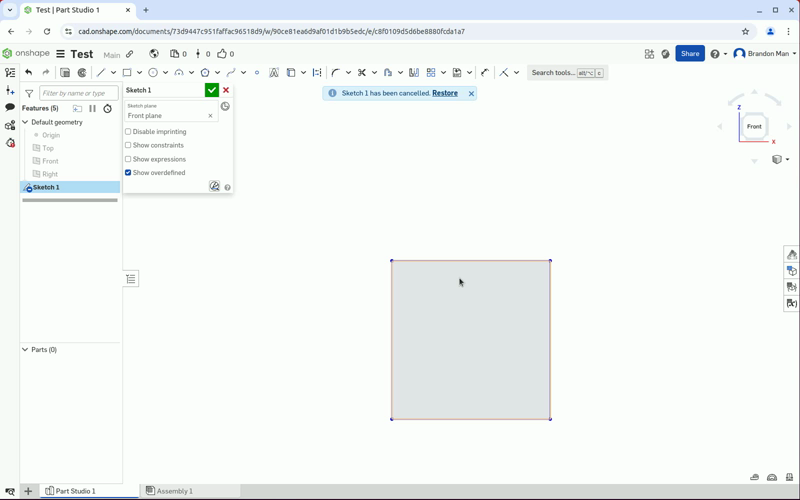
click(459, 277)
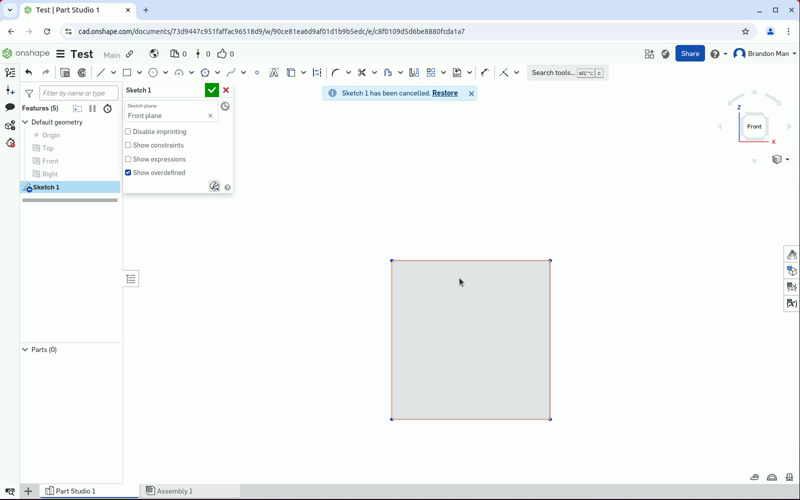
scroll(-6)
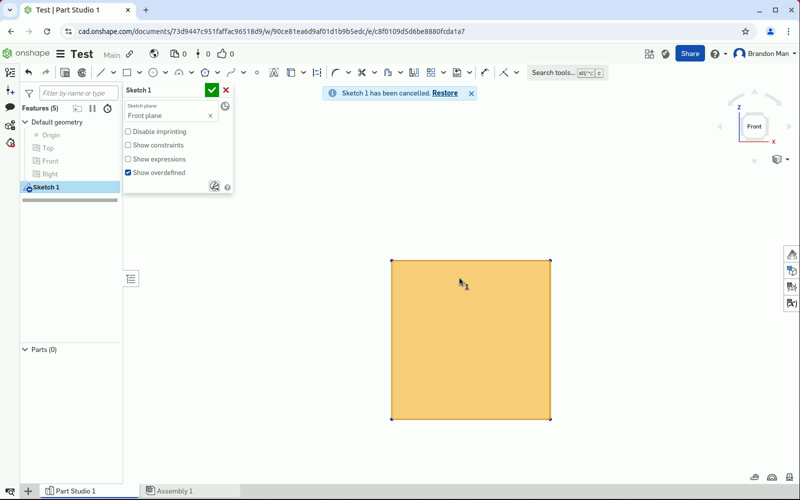
scroll(-6)
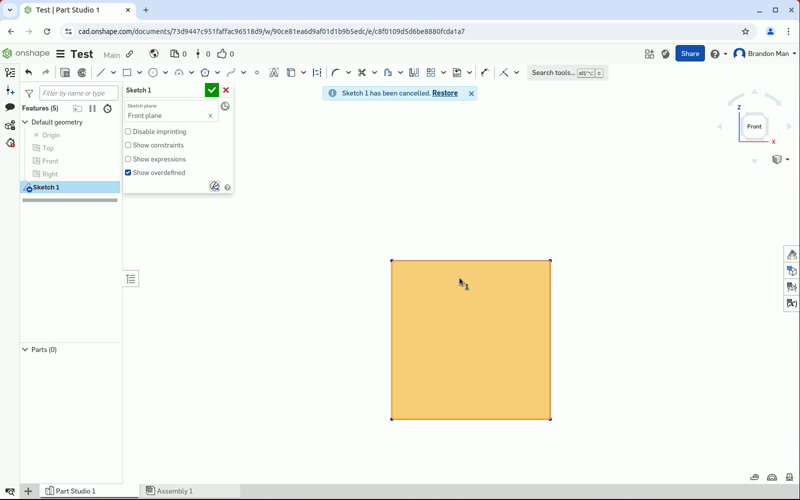
scroll(-6)
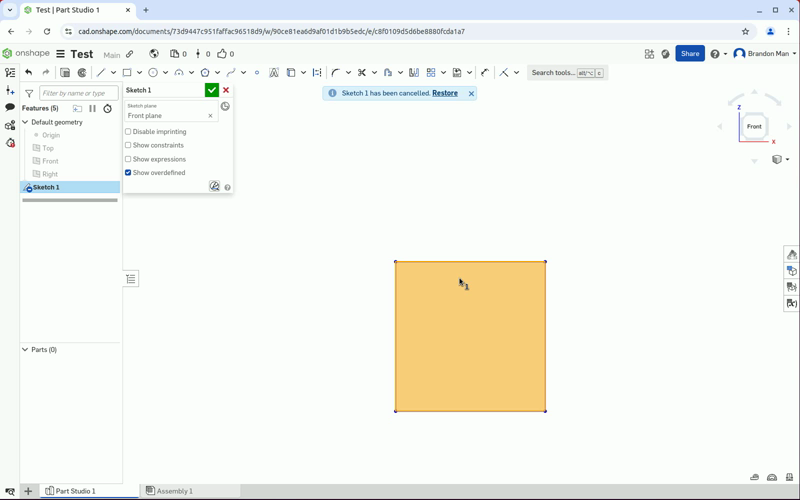
scroll(-6)
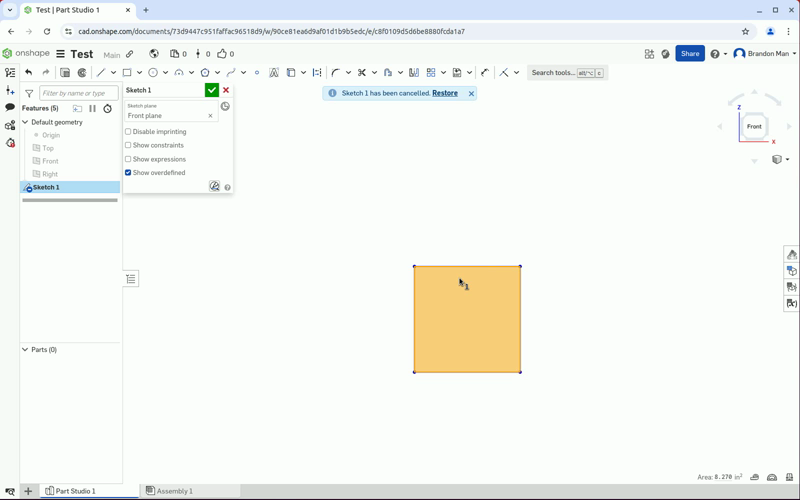
scroll(-6)
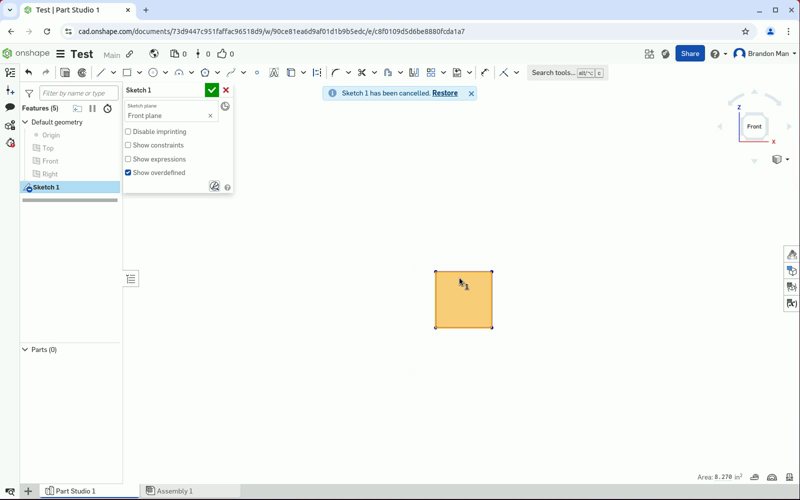
scroll(-6)
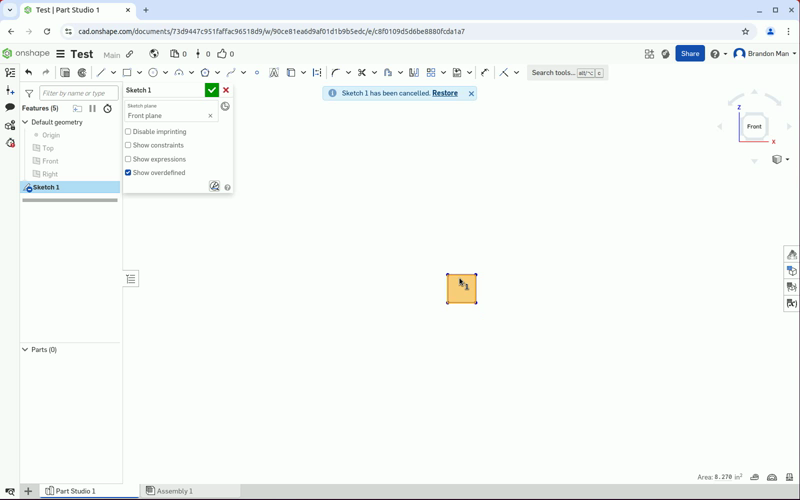
scroll(-6)
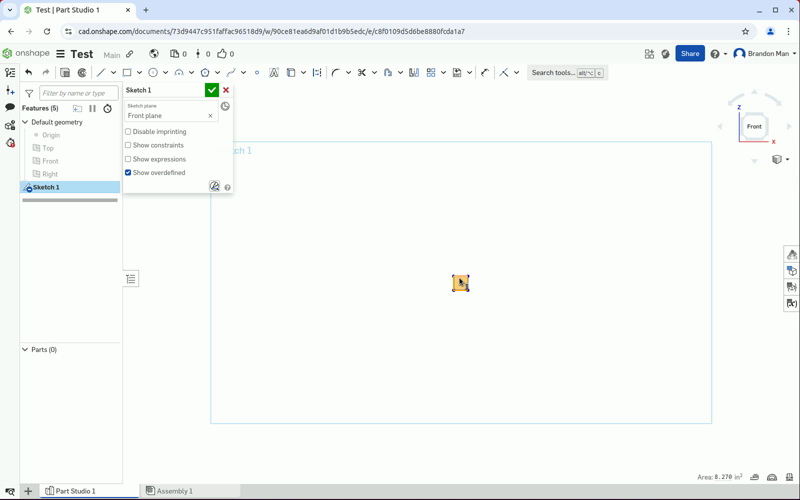
mouse_move(73, 352)
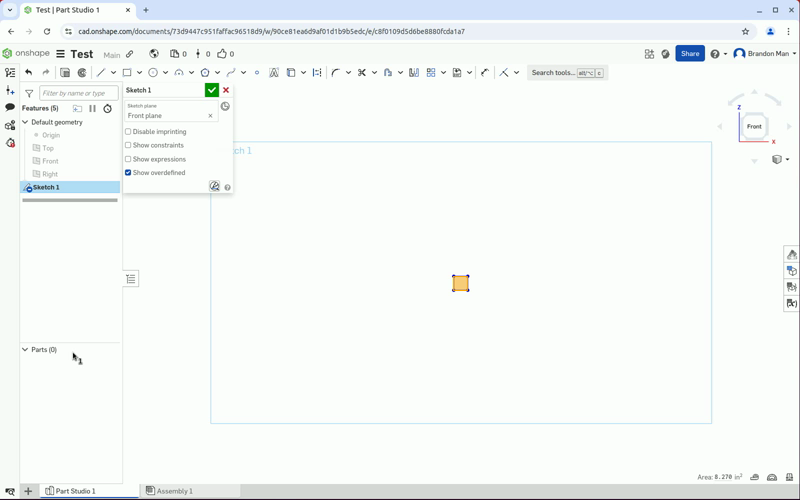
key(shift+y)
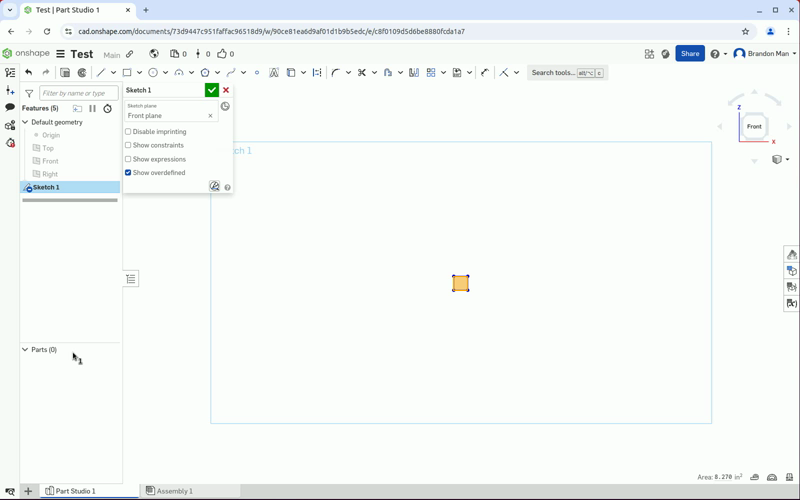
key(shift+e)
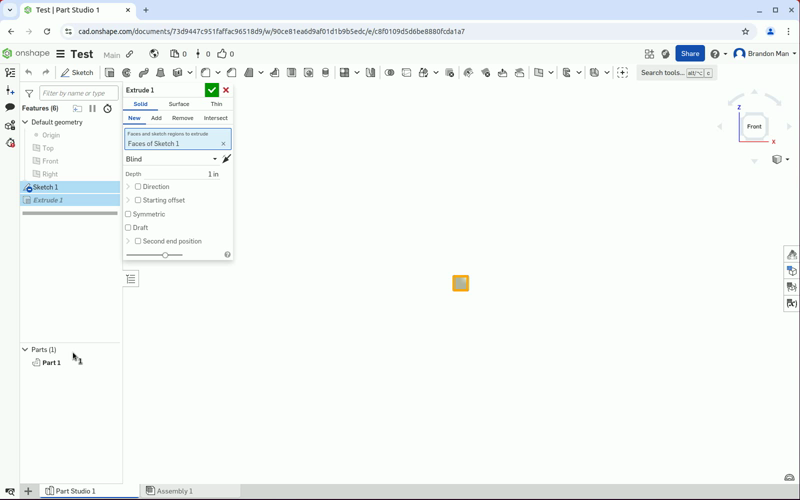
mouse_move(143, 106)
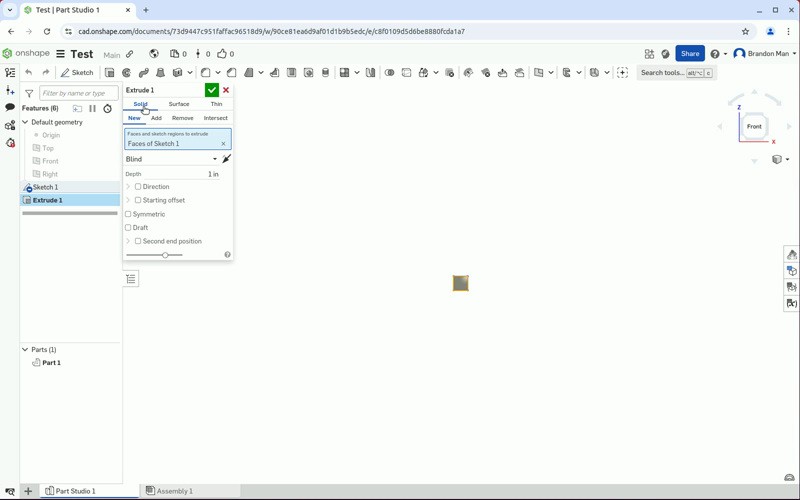
click(143, 106)
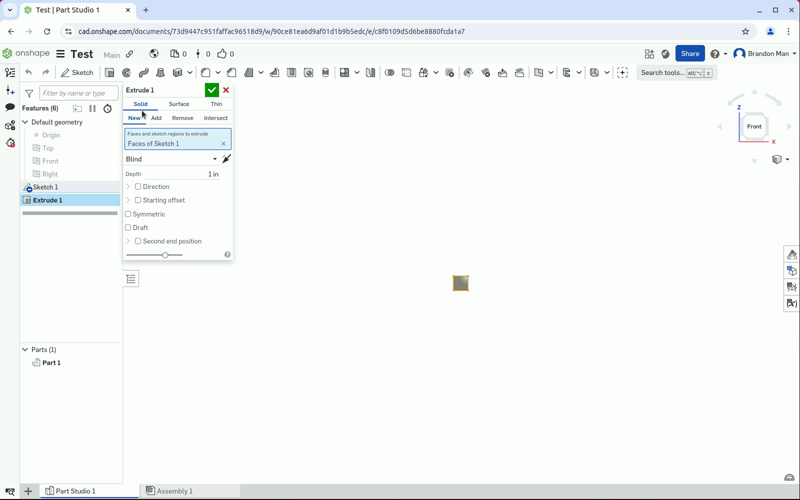
mouse_move(137, 120)
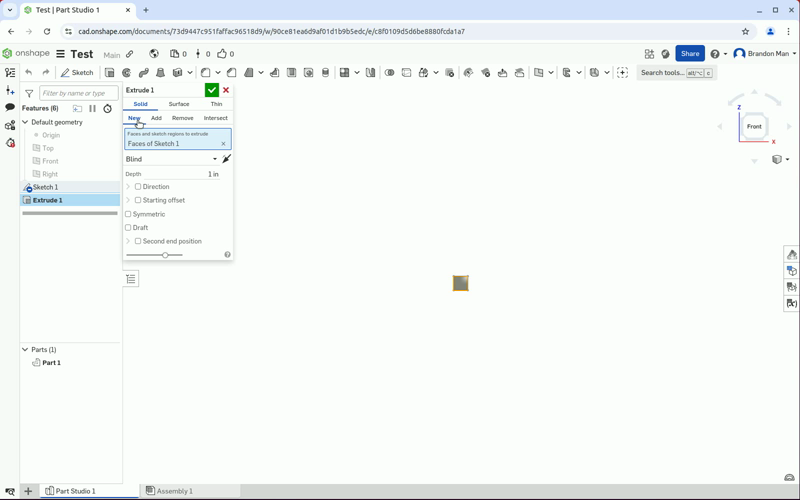
click(137, 120)
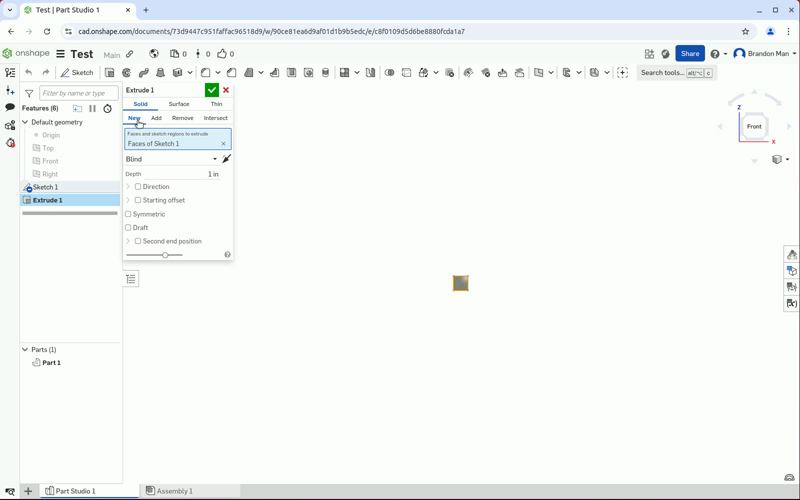
key(tab, 4)
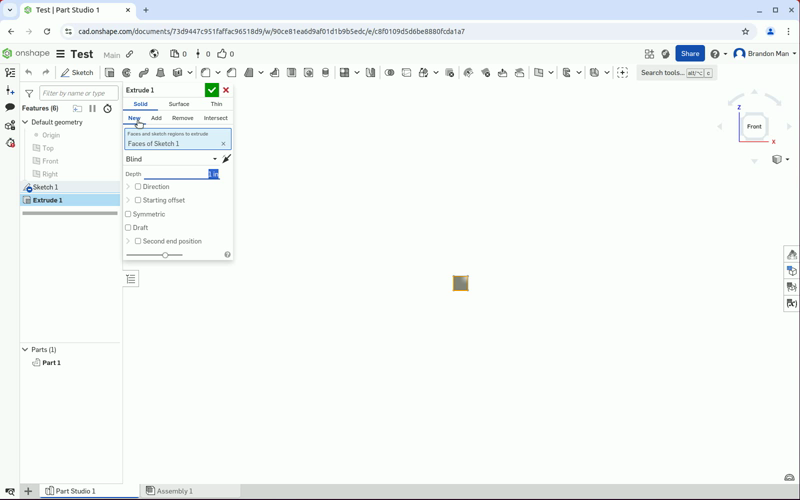
text(21.664)
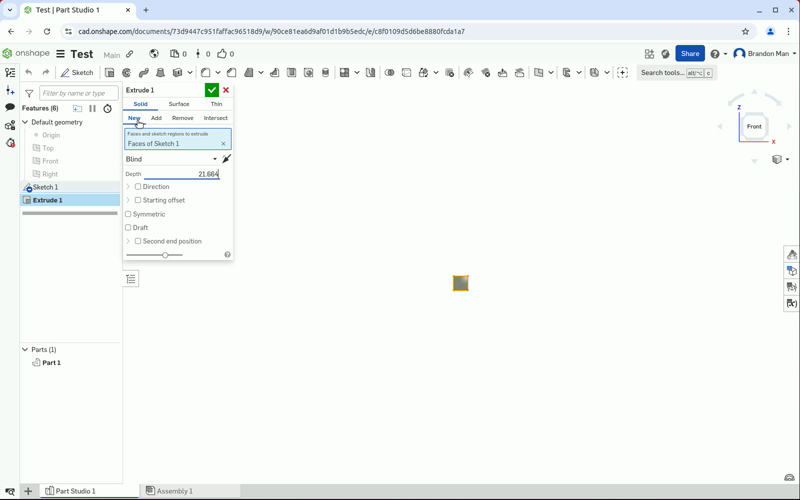
key(tab, 3)
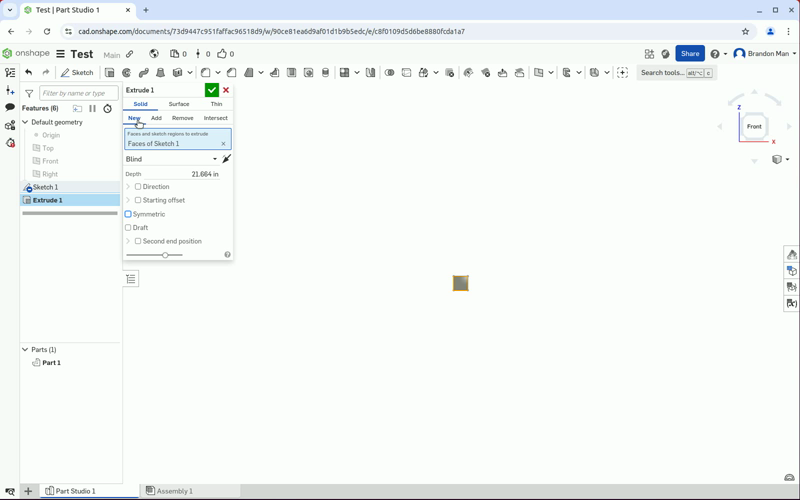
key(space)
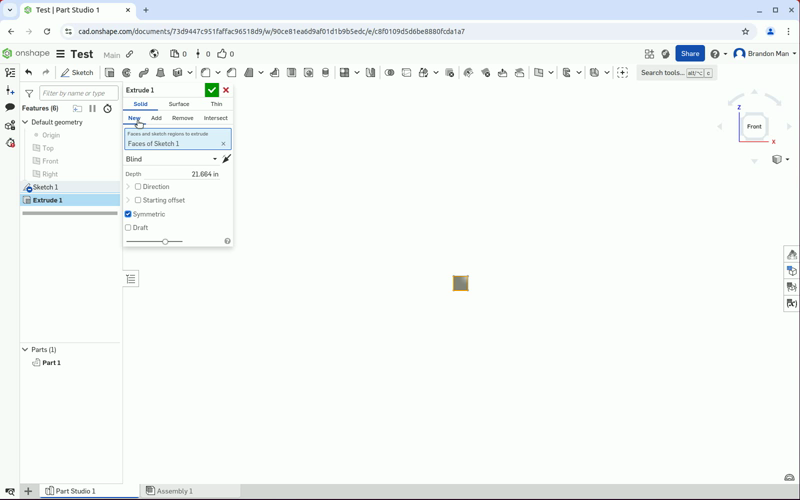
key(enter)
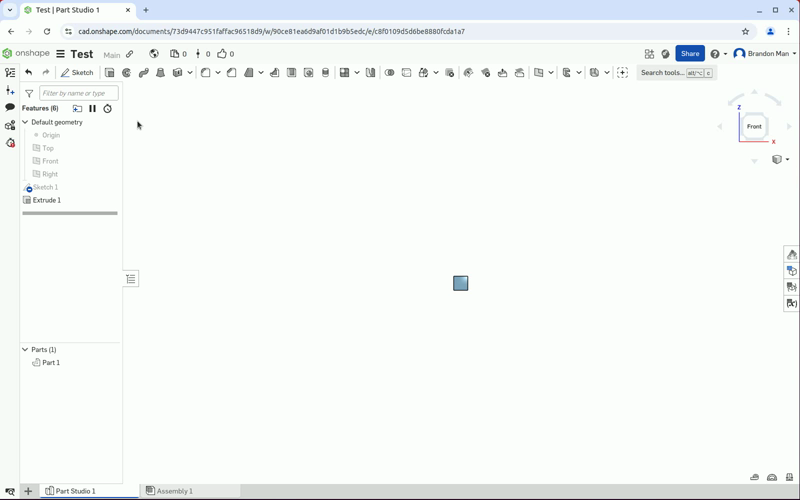
key(shift+h)
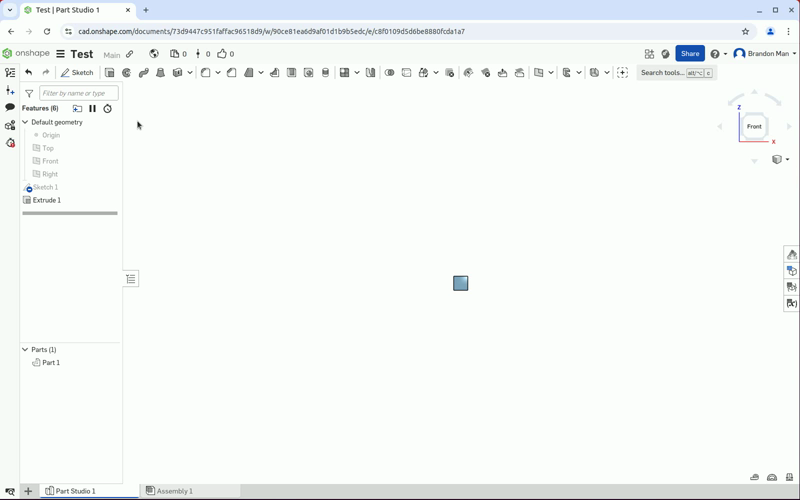
key(shift+h)
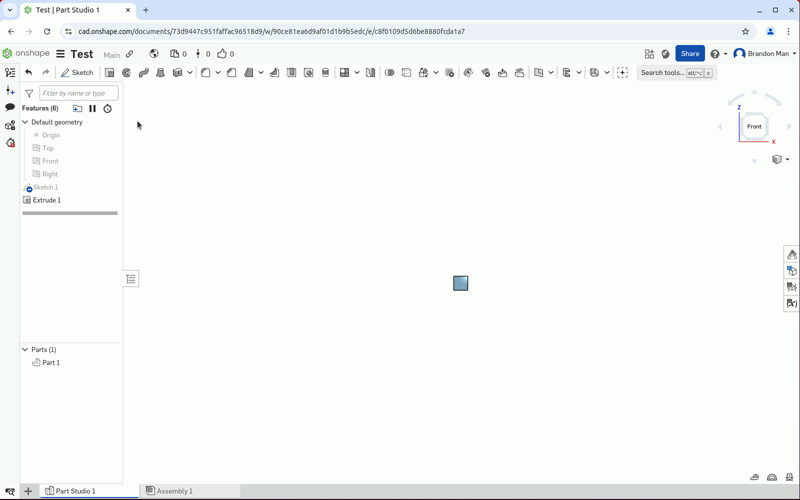
mouse_move(73, 189)
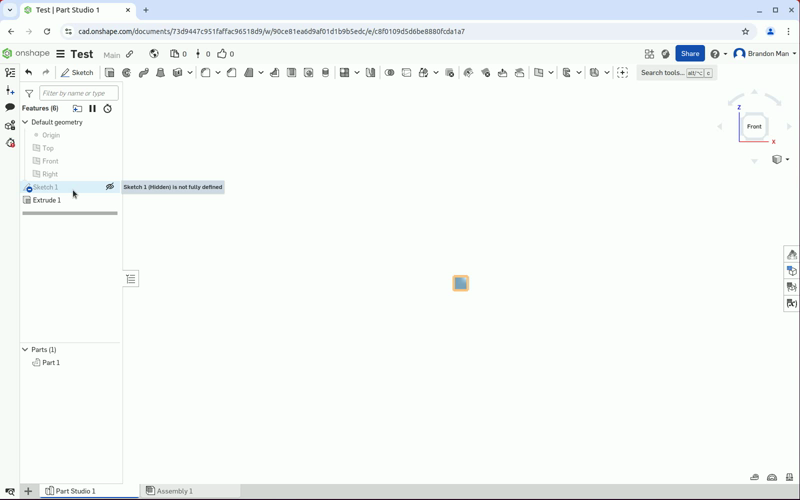
click(73, 189)
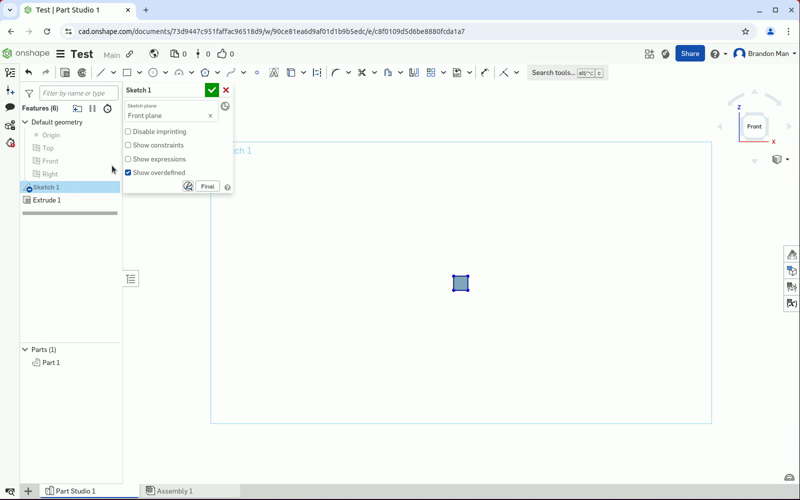
mouse_move(229, 92)
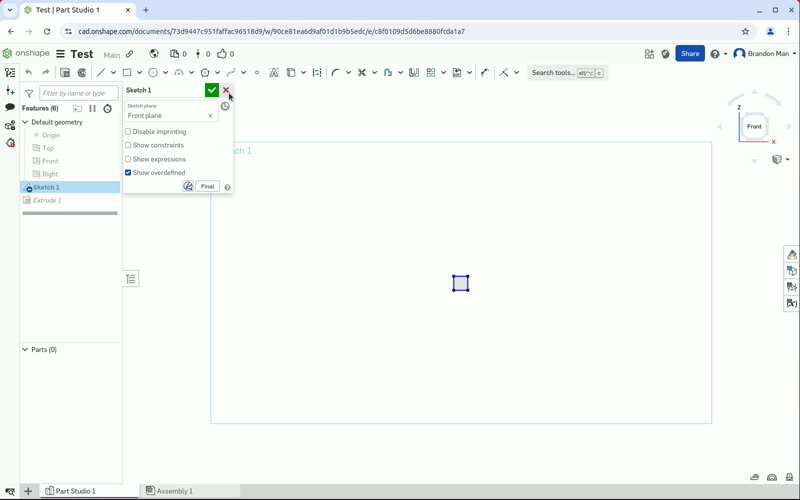
click(229, 92)
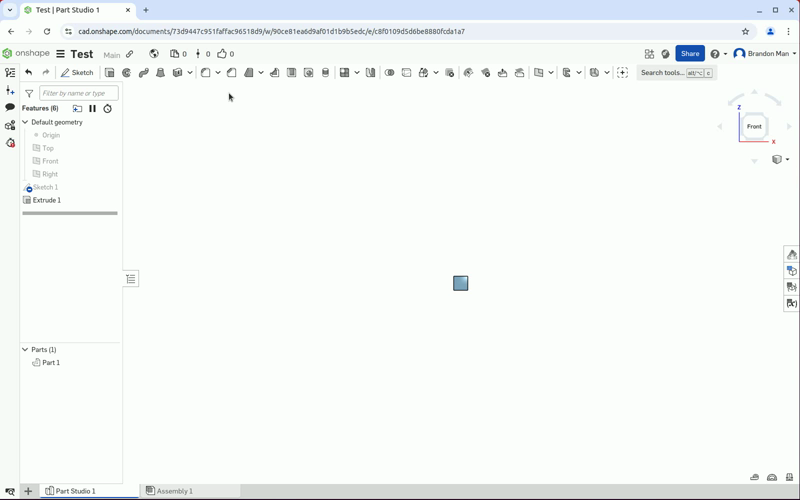
mouse_move(73, 352)
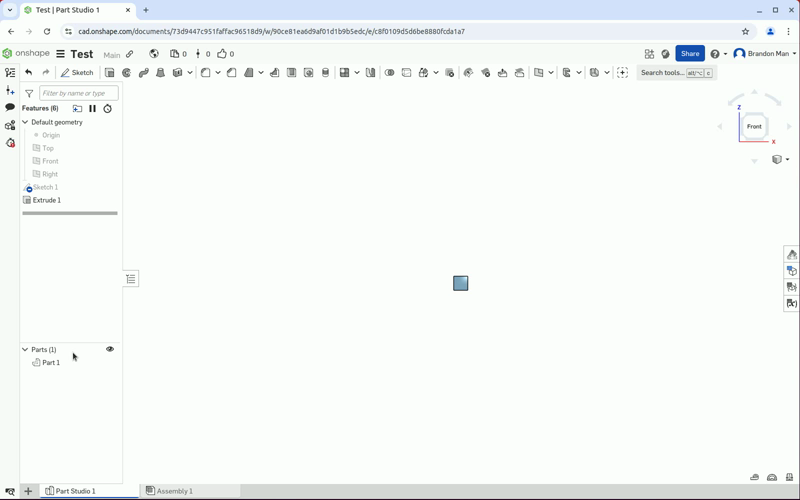
key(y)
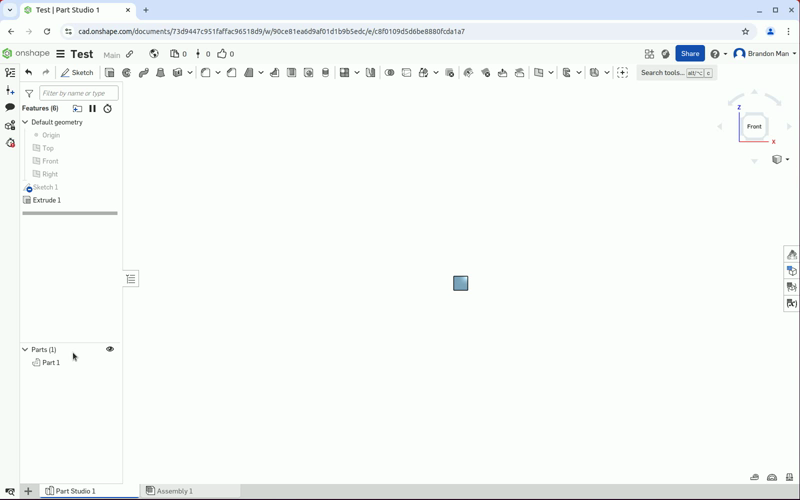
key(shift+p)
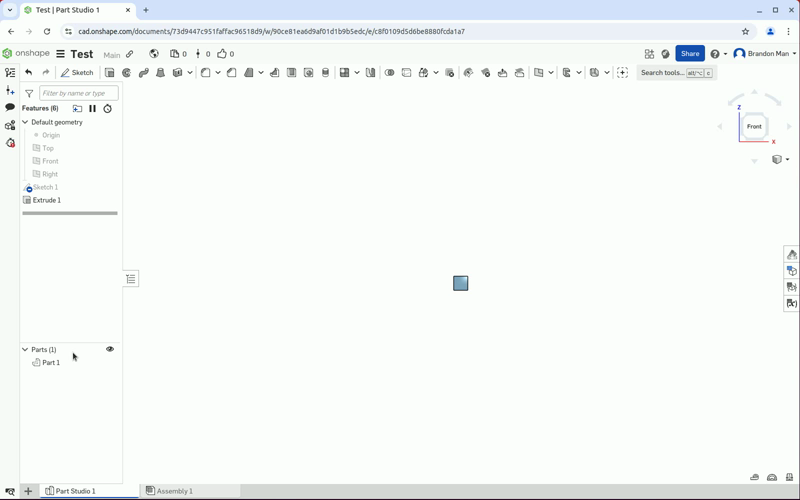
key(space)
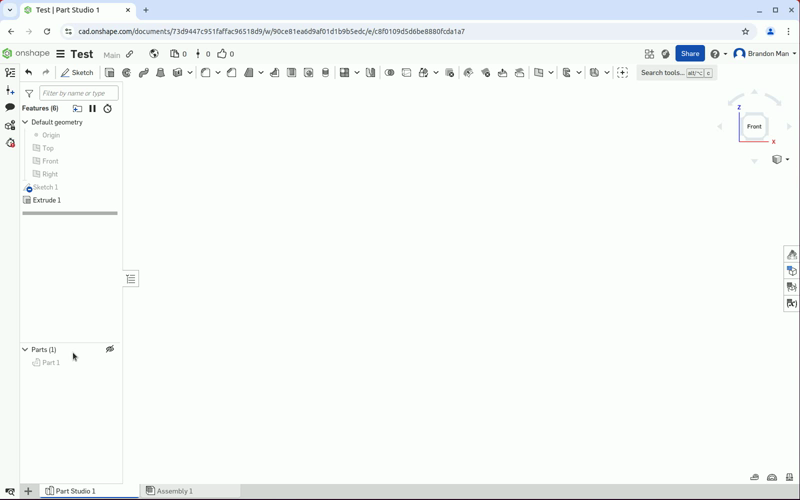
key_down(shift)
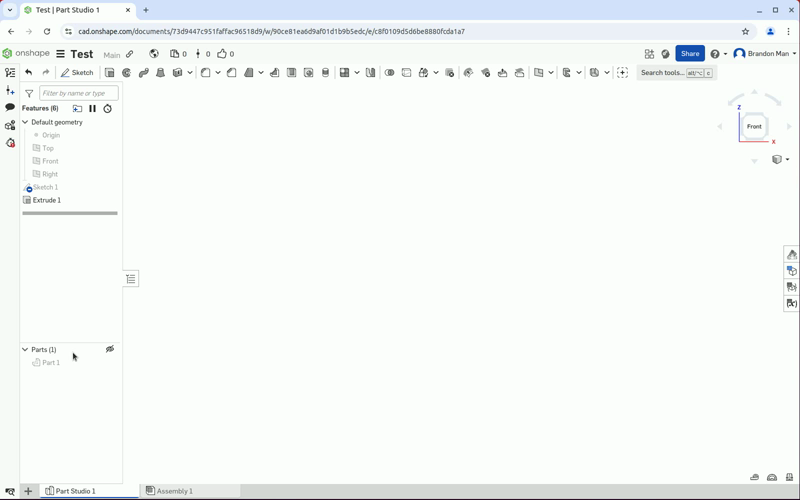
key(left)
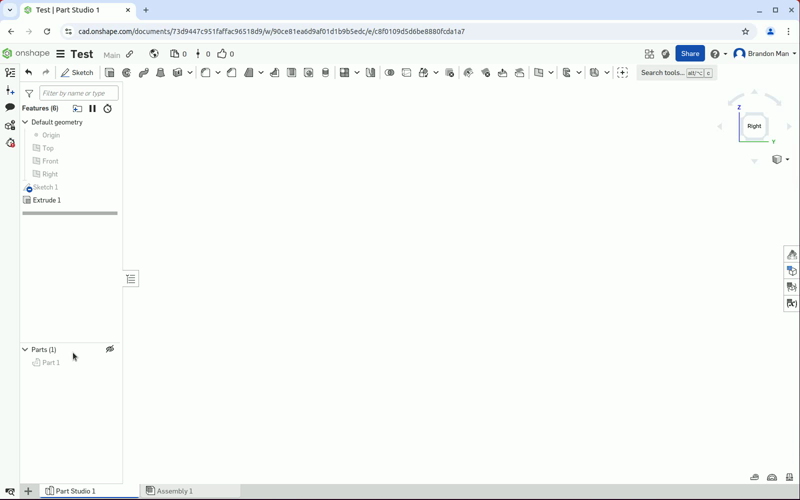
key_up(shift)
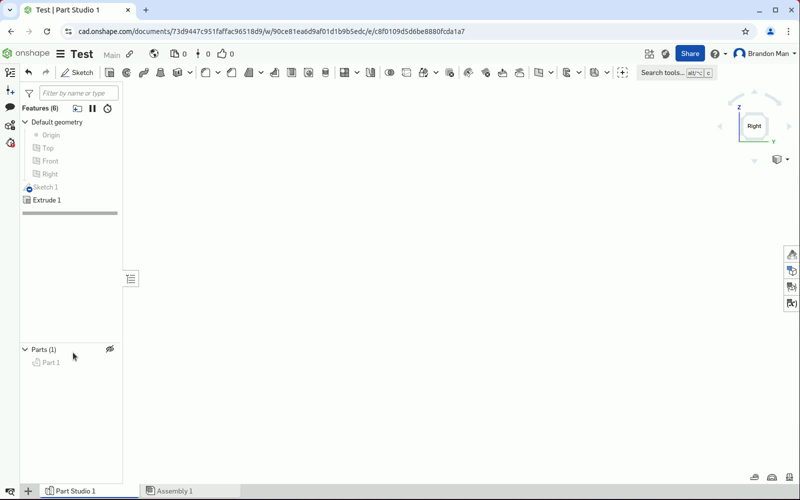
mouse_move(73, 352)
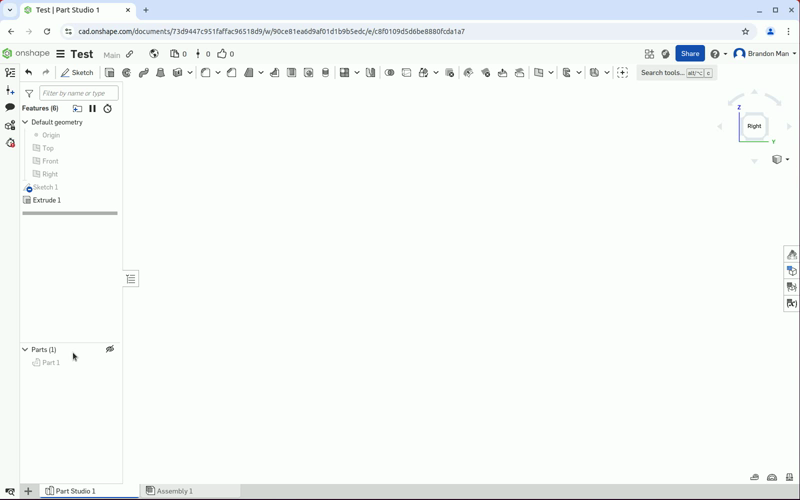
key(shift+y)
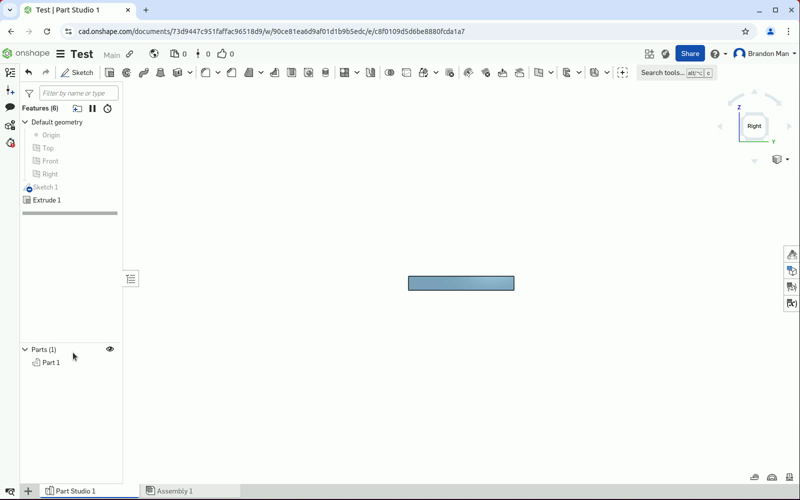
mouse_move(541, 75)
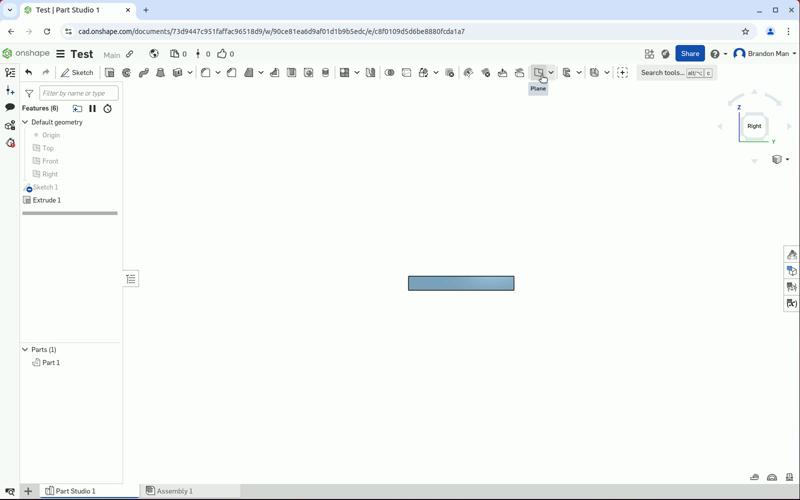
click(541, 75)
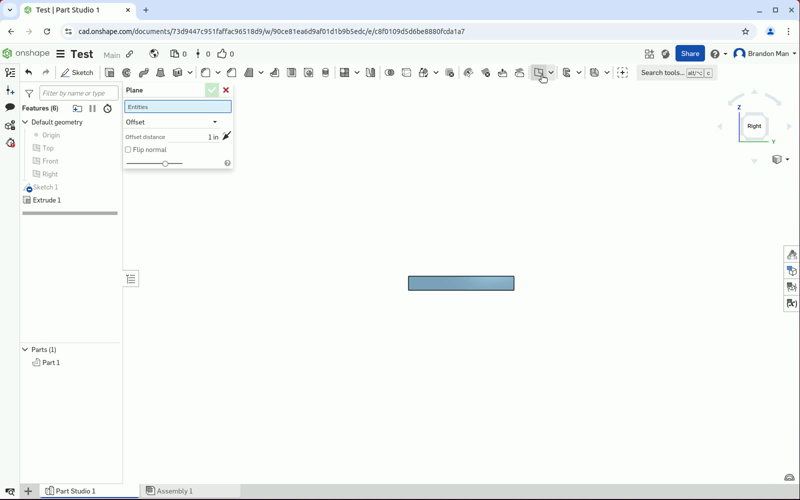
mouse_move(73, 176)
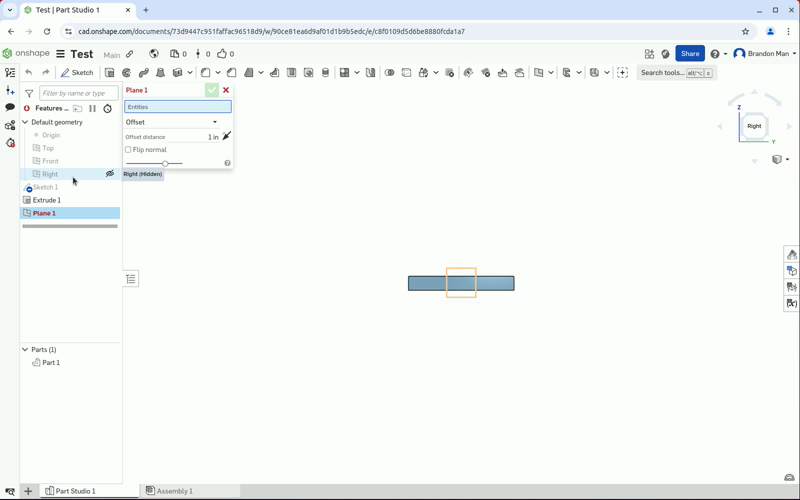
click(73, 176)
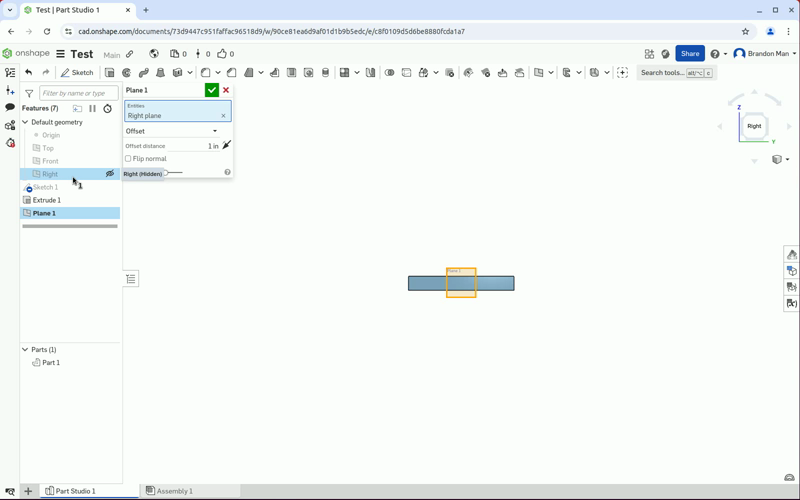
key(tab, 2)
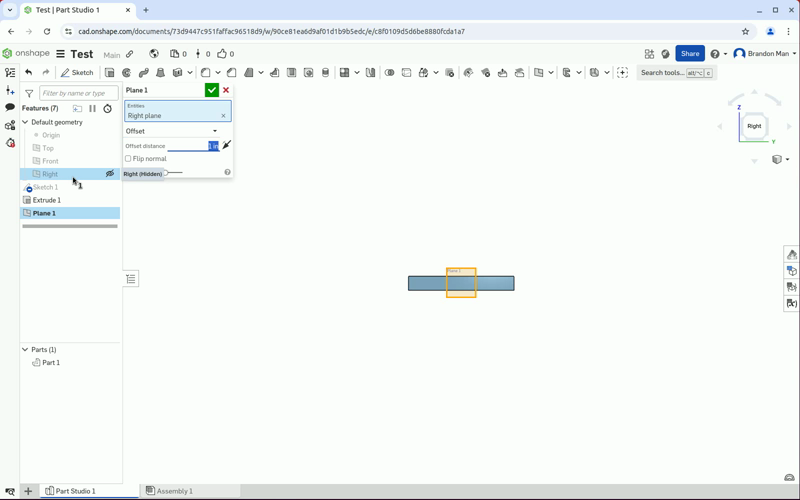
text(1.448)
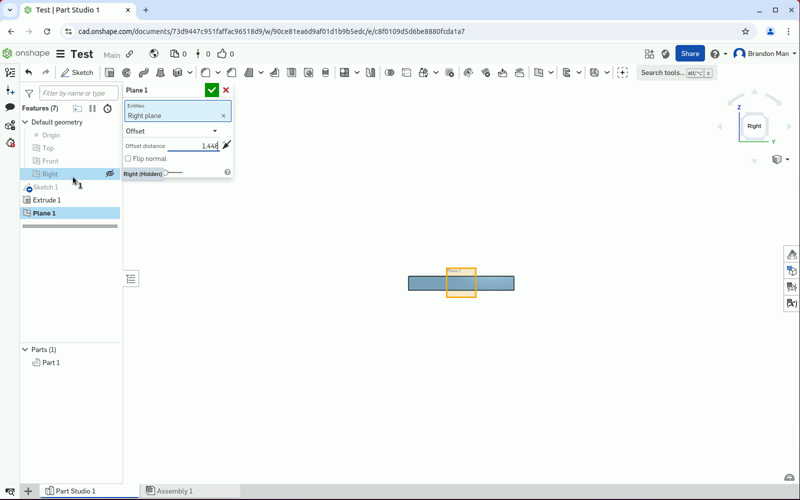
key(enter, 2)
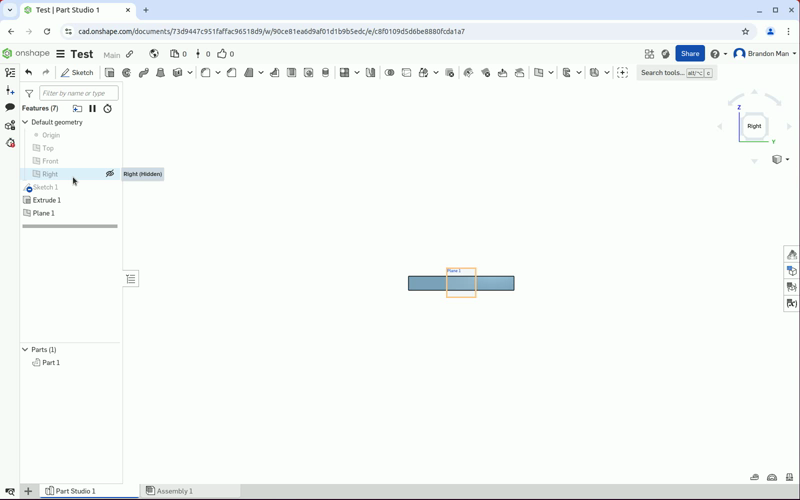
key(shift+s)
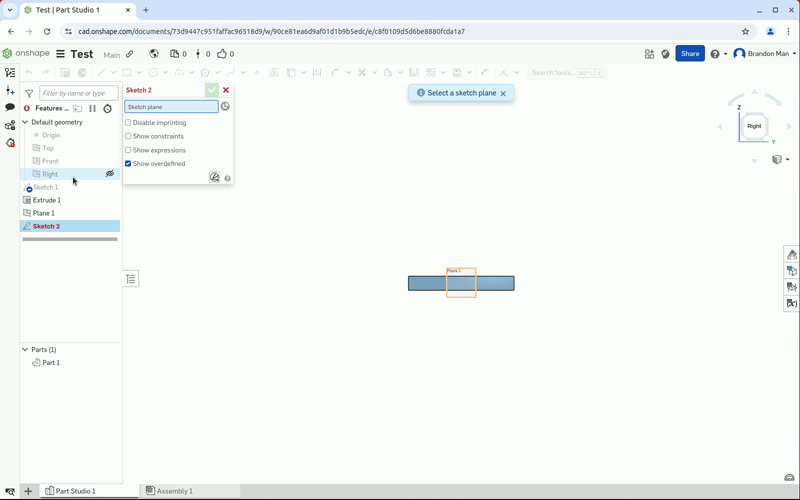
mouse_move(73, 215)
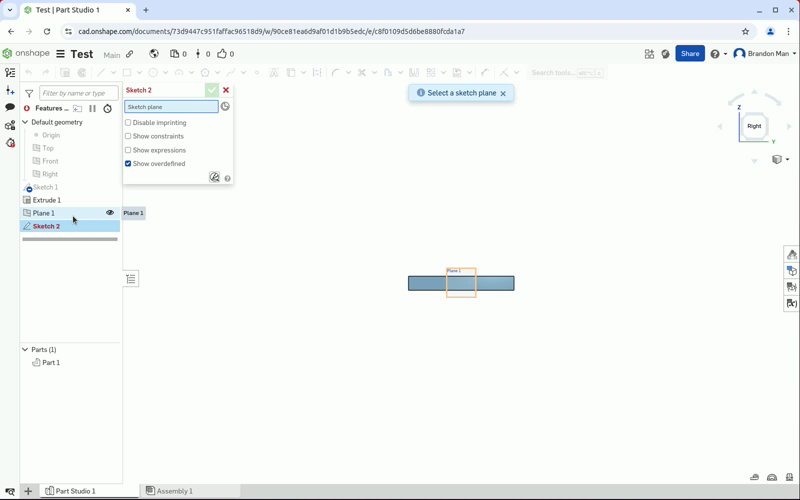
click(73, 215)
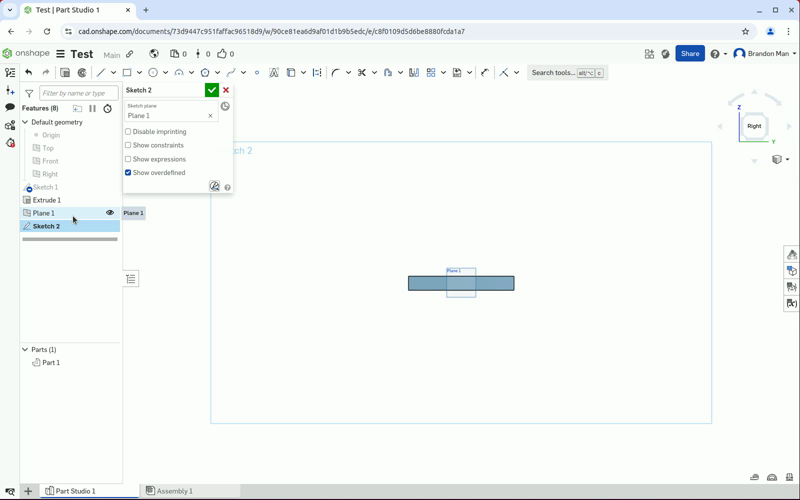
mouse_move(73, 352)
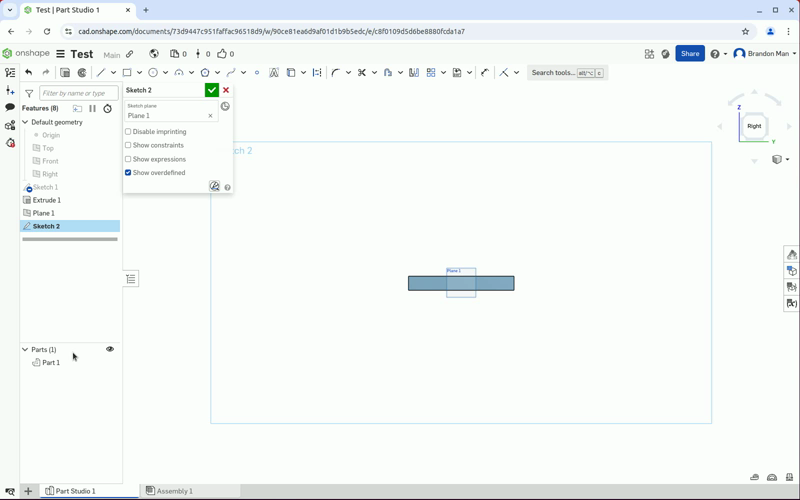
key(y)
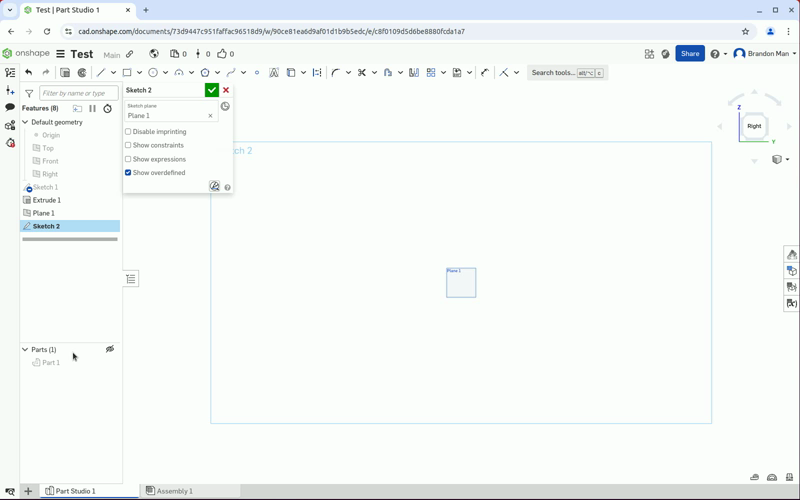
key(c)
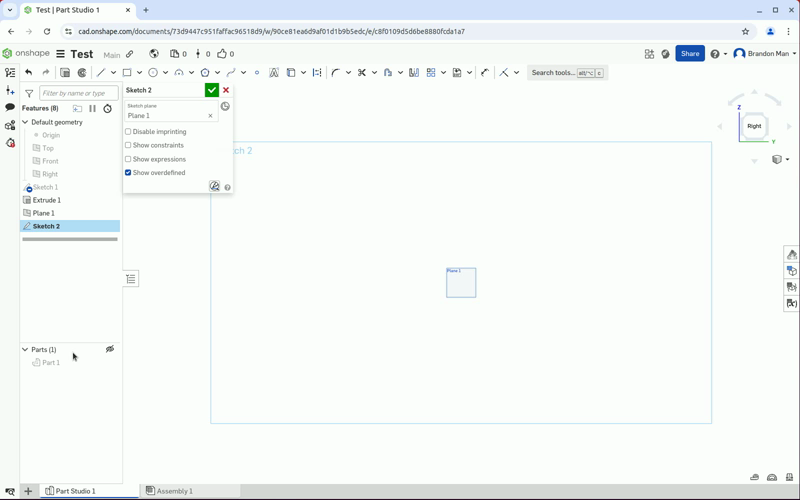
key_down(shift)
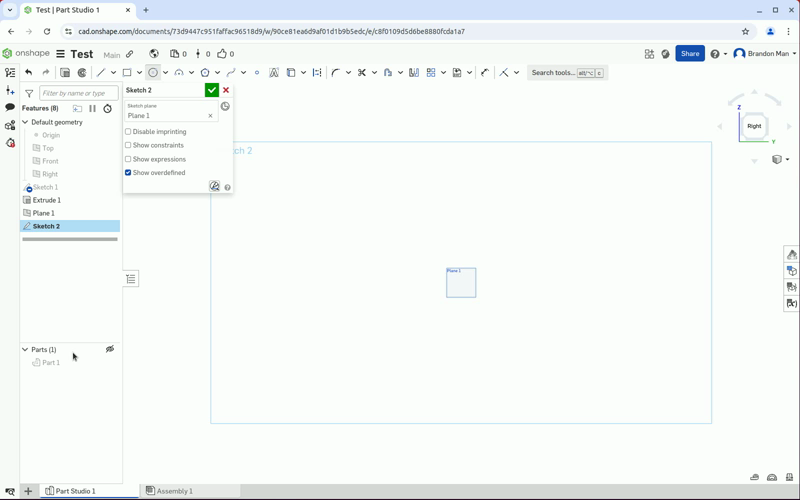
mouse_move(420, 282)
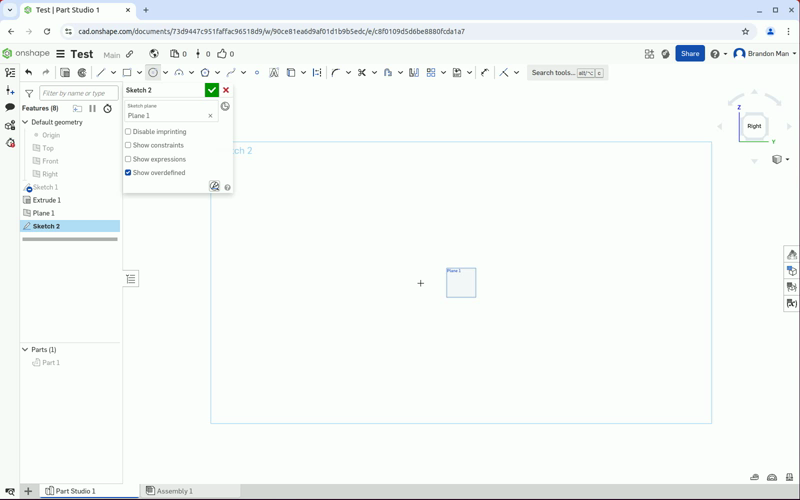
click(420, 282)
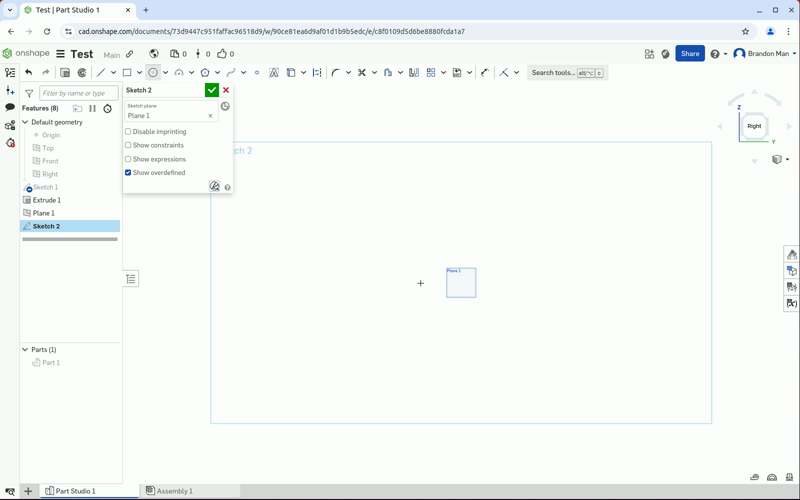
key_up(shift)
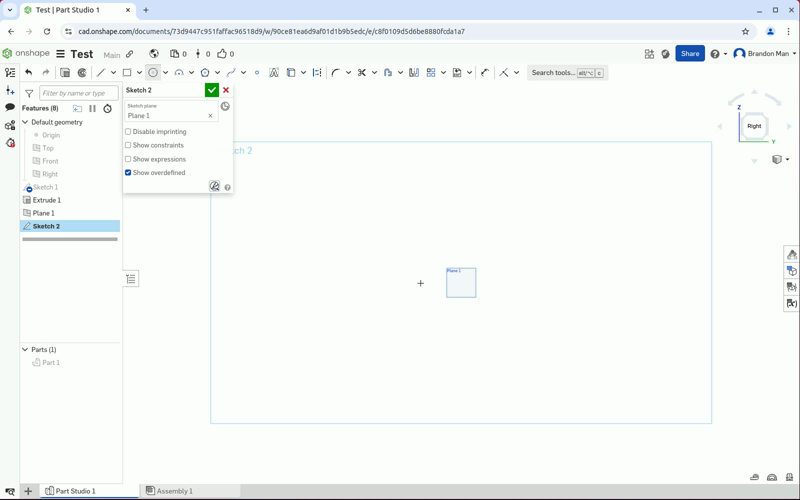
mouse_move(427, 282)
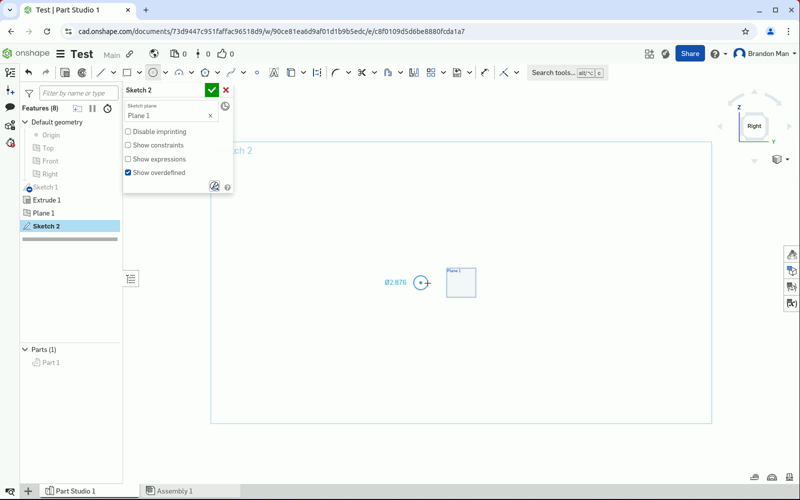
click(427, 282)
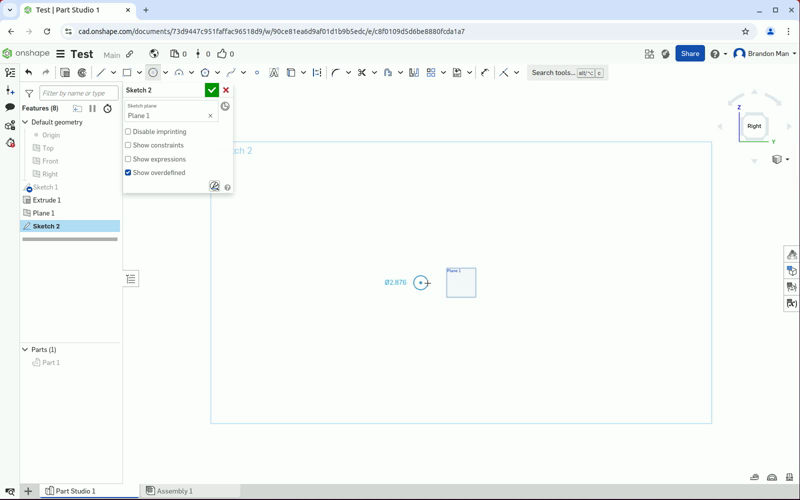
key(esc)
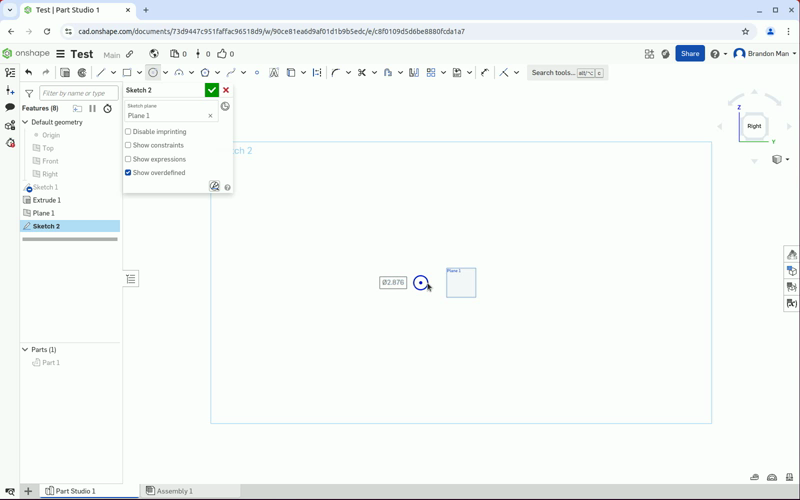
mouse_move(419, 284)
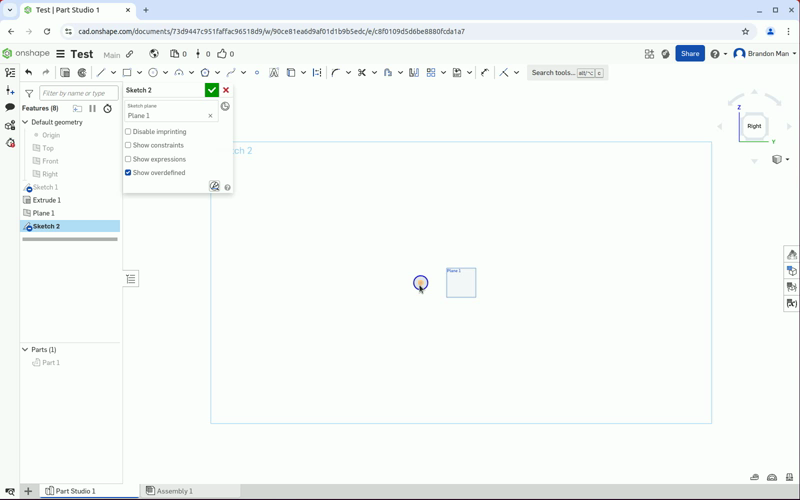
scroll(6)
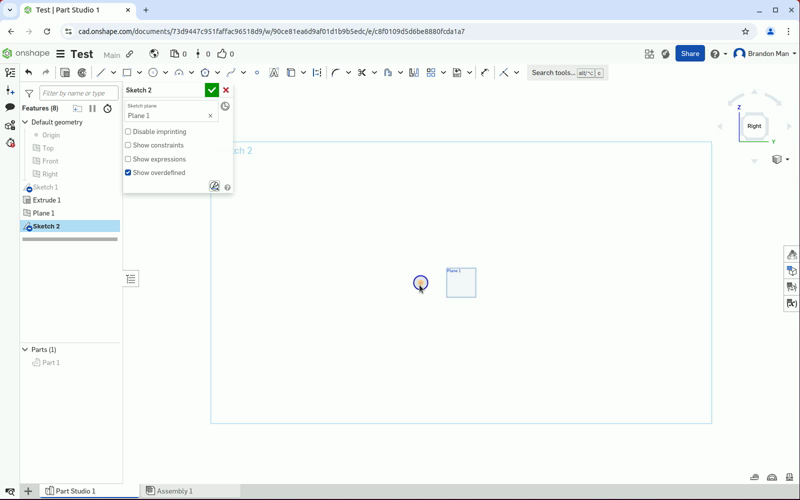
scroll(6)
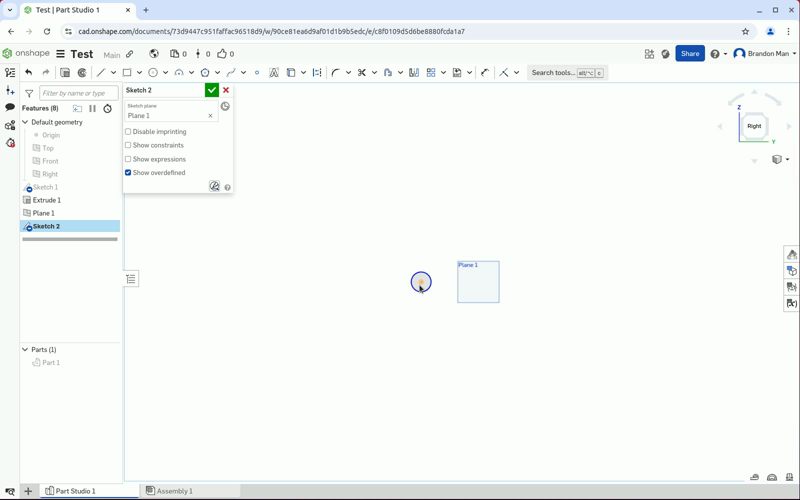
scroll(6)
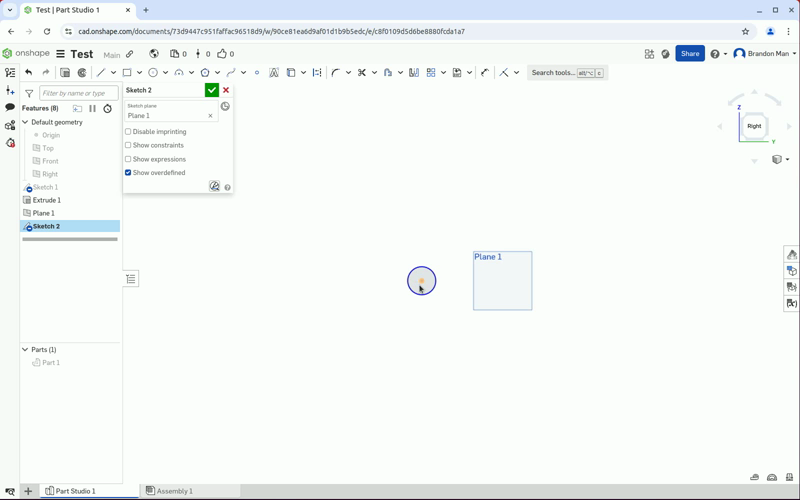
scroll(6)
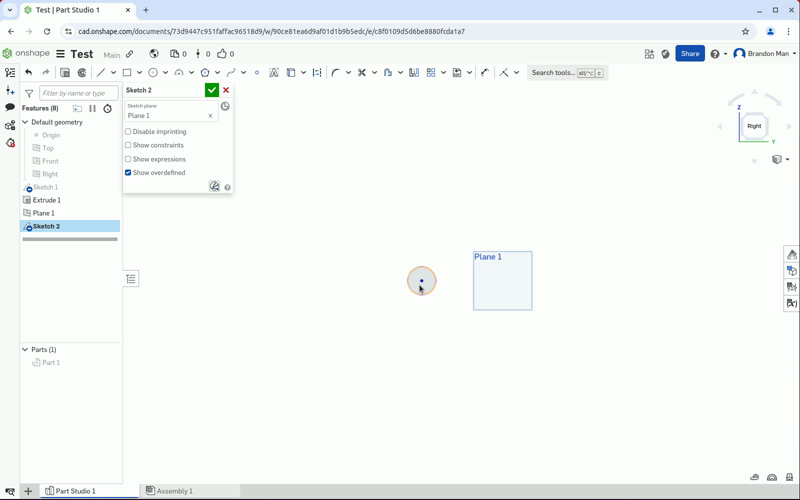
scroll(6)
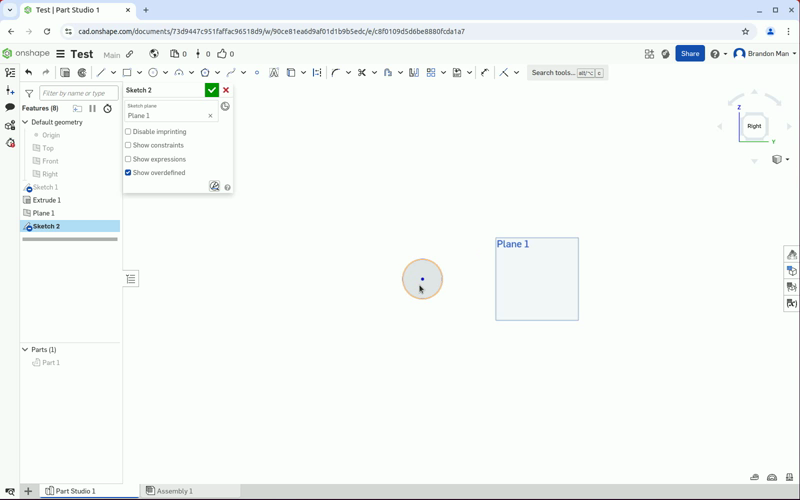
scroll(6)
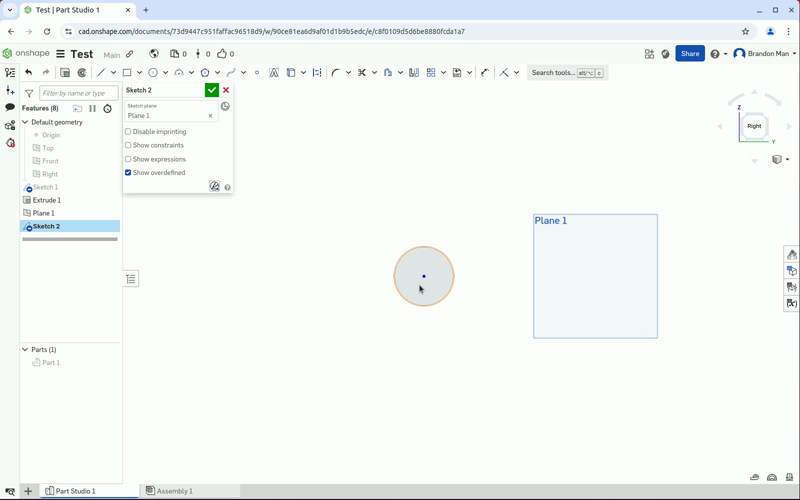
scroll(6)
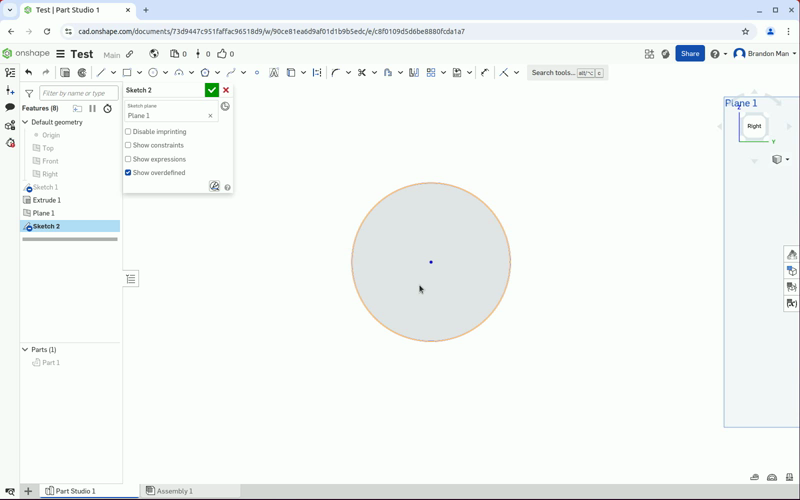
click(419, 284)
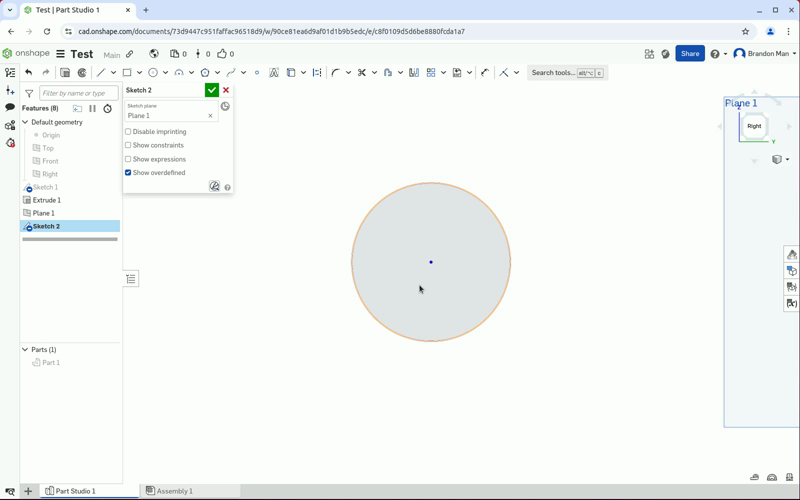
scroll(-6)
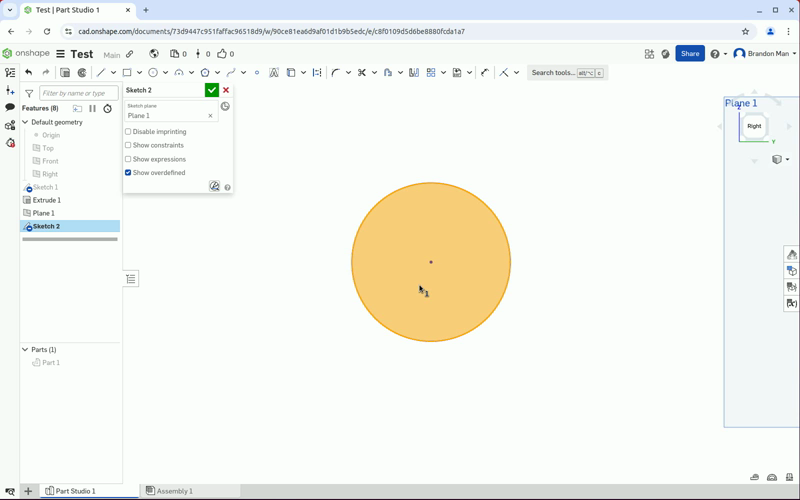
scroll(-6)
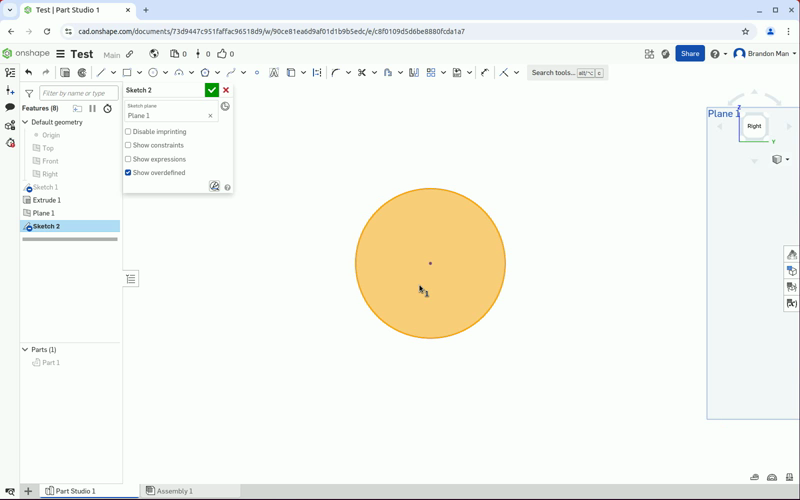
scroll(-6)
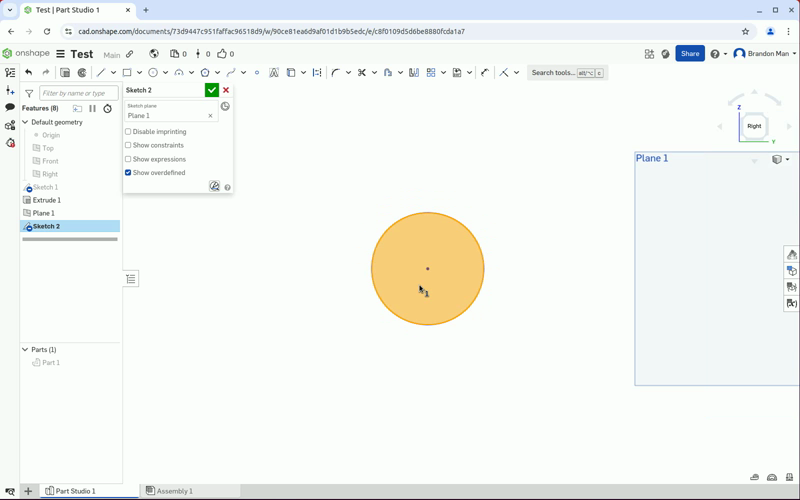
scroll(-6)
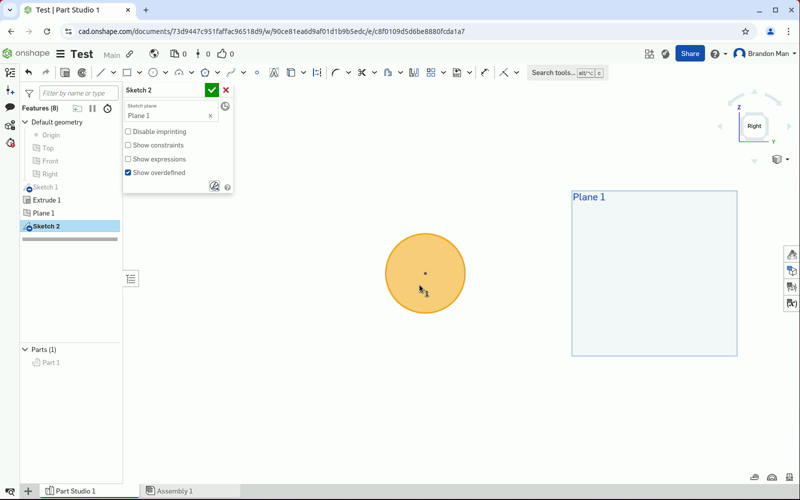
scroll(-6)
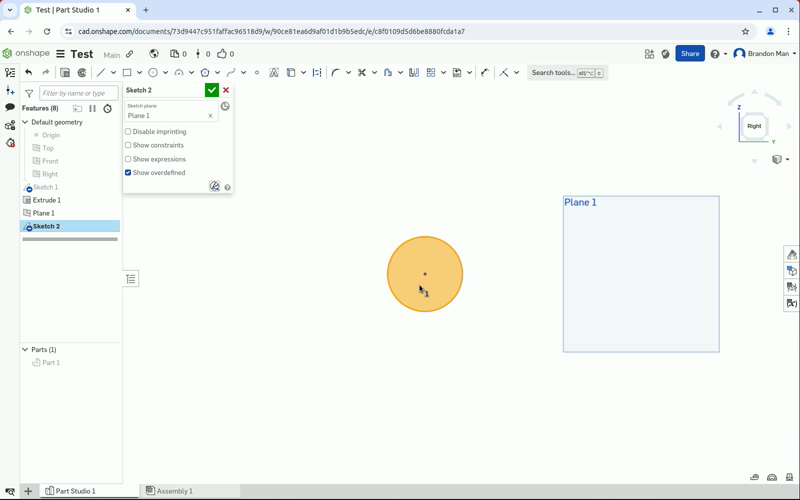
scroll(-6)
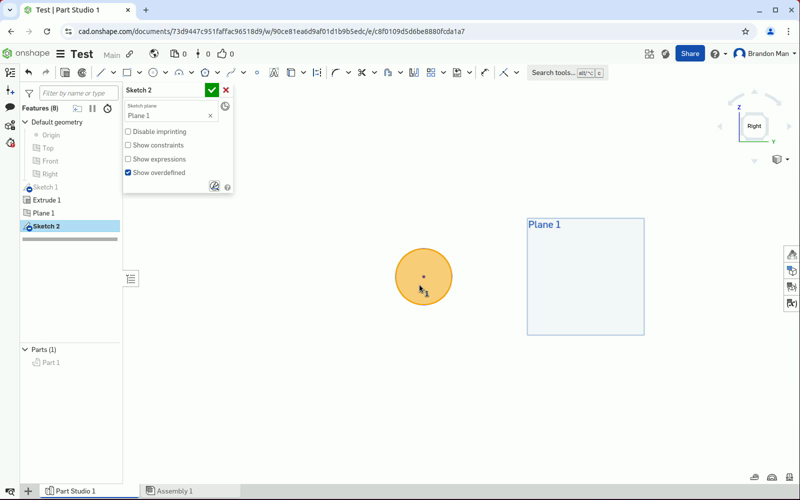
scroll(-6)
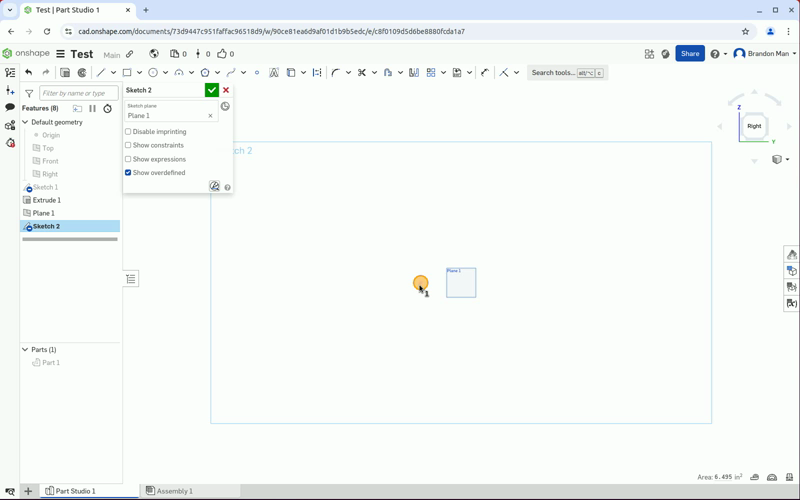
mouse_move(73, 352)
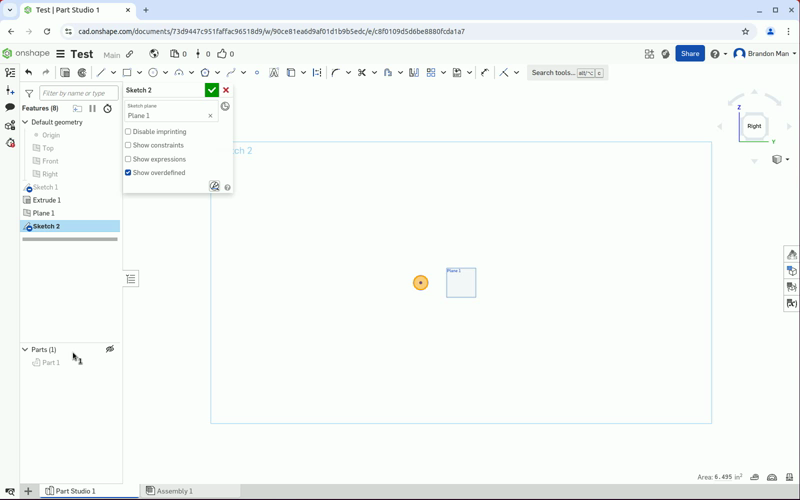
key(shift+y)
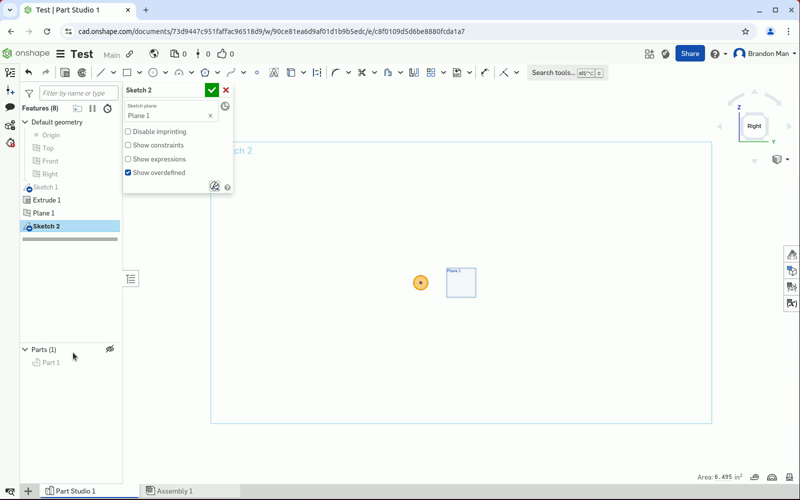
key(shift+e)
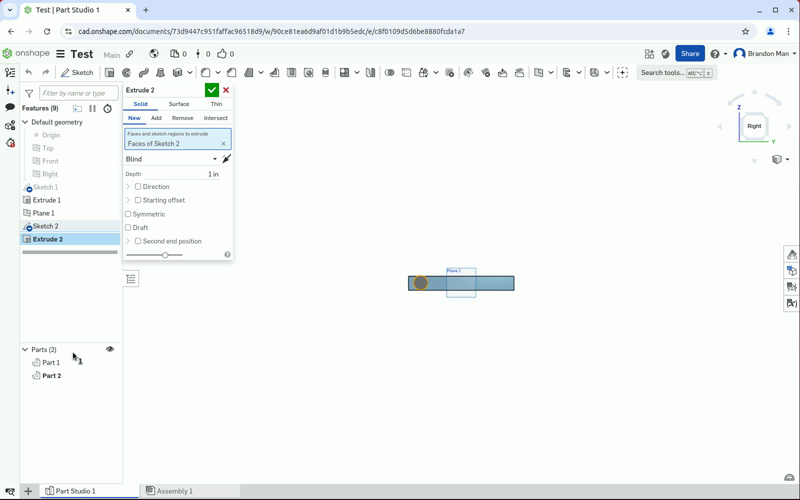
mouse_move(143, 106)
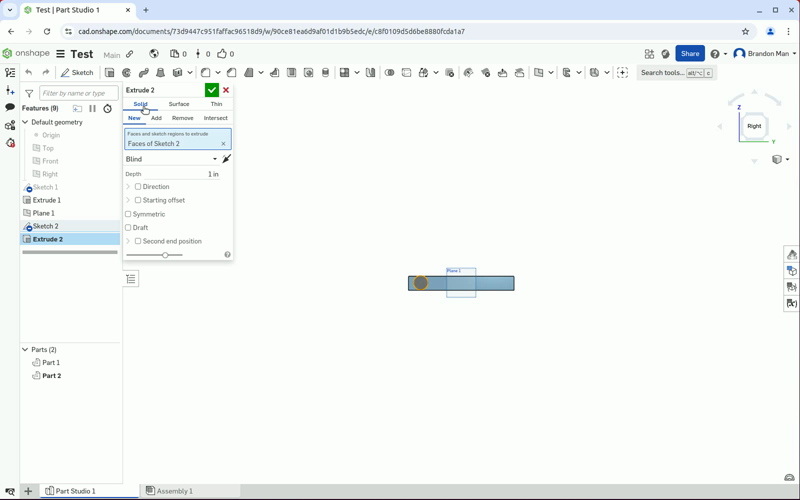
click(143, 106)
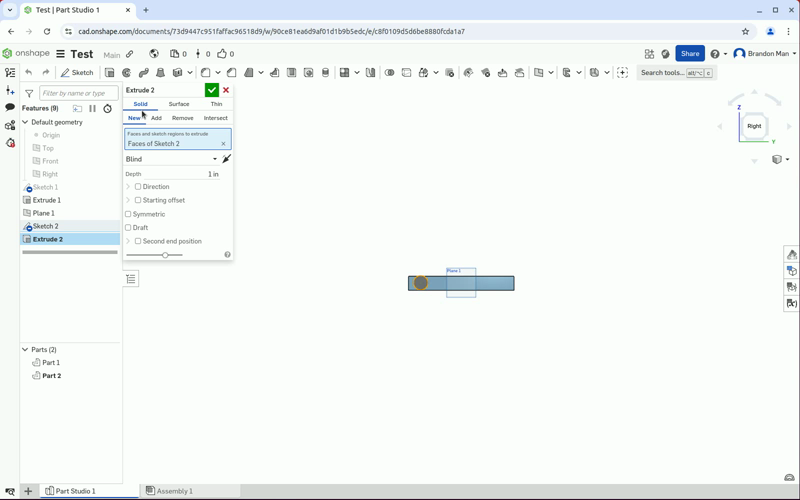
mouse_move(137, 120)
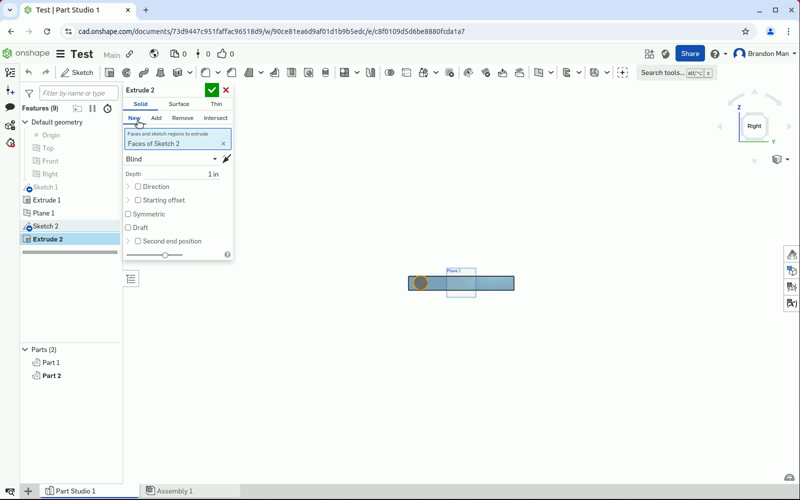
click(137, 120)
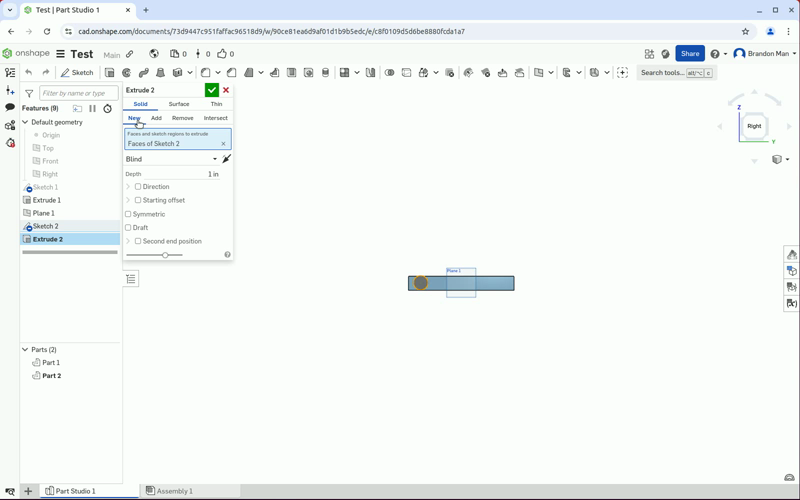
key(tab, 4)
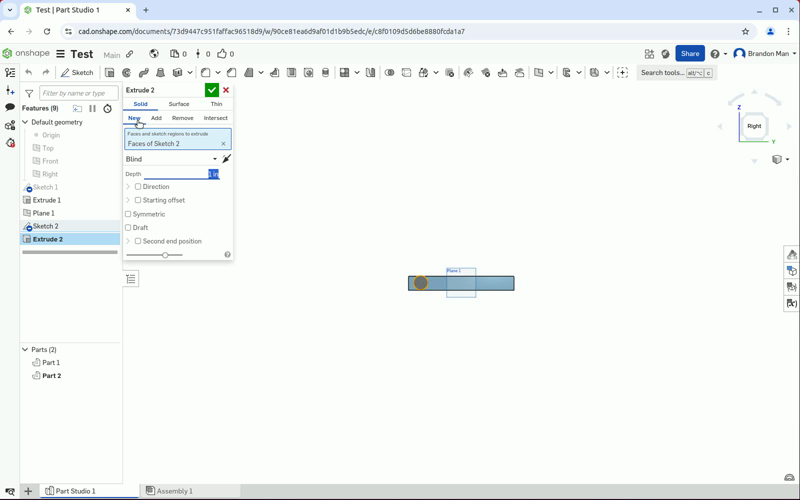
text(21.664)
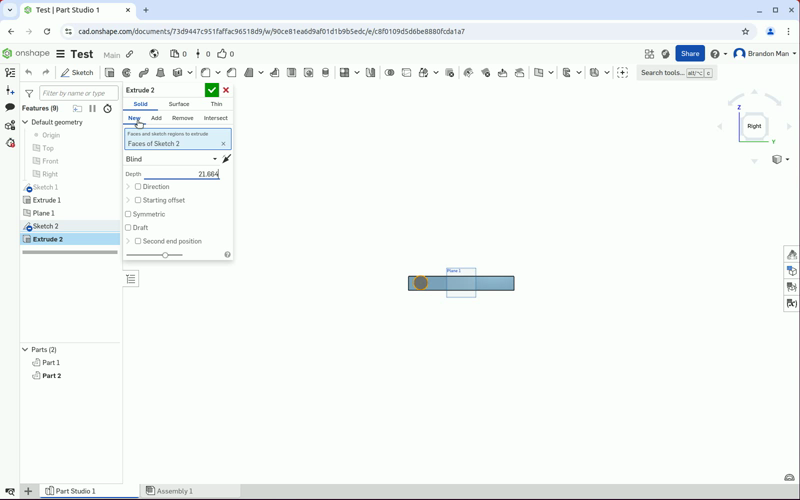
key(enter)
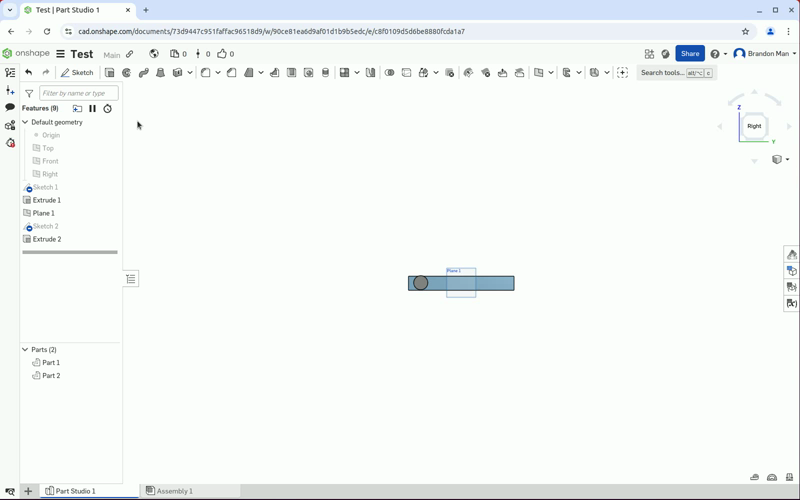
key(shift+h)
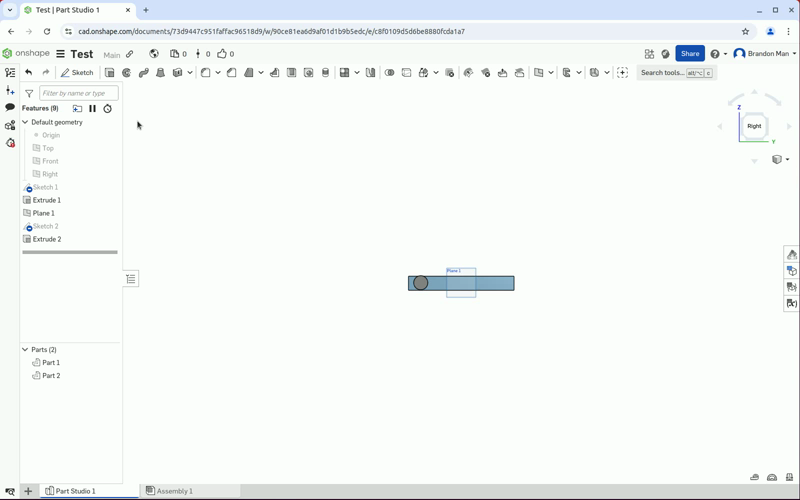
key(shift+h)
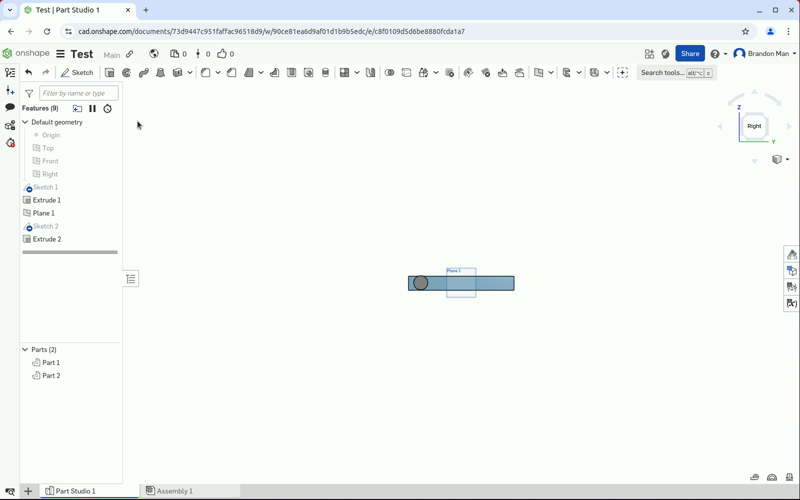
mouse_move(73, 189)
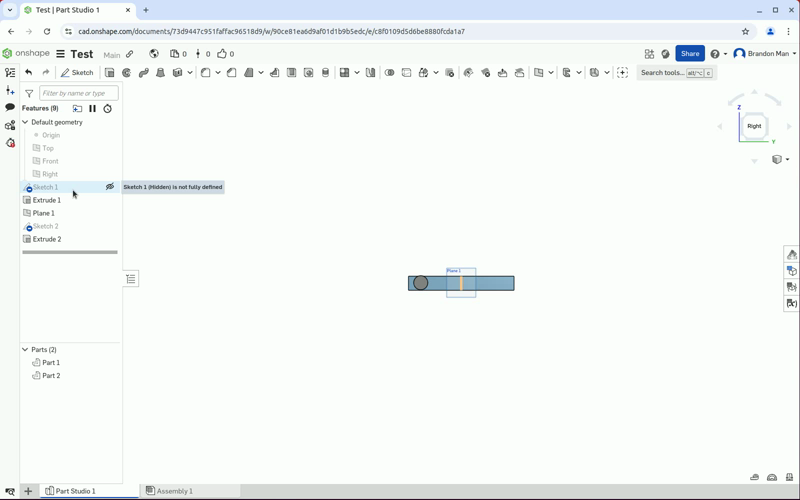
click(73, 189)
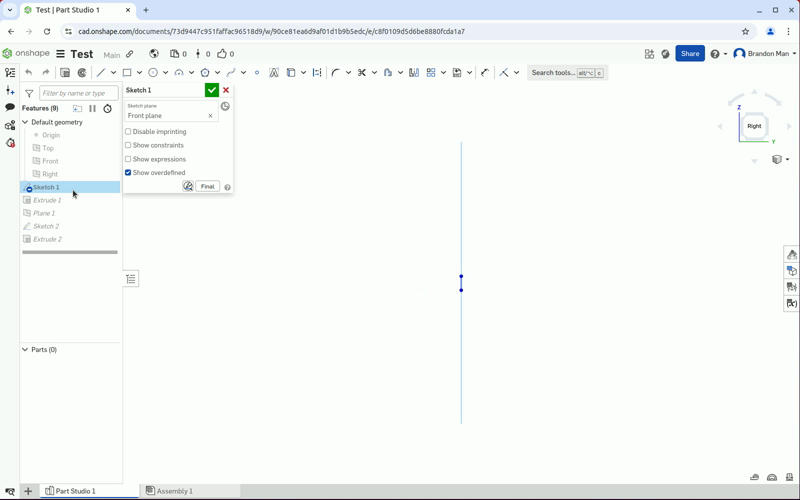
mouse_move(229, 92)
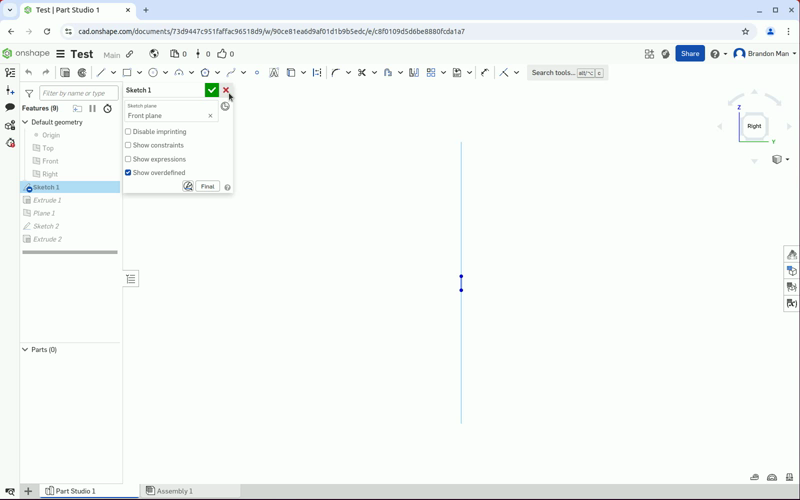
click(229, 92)
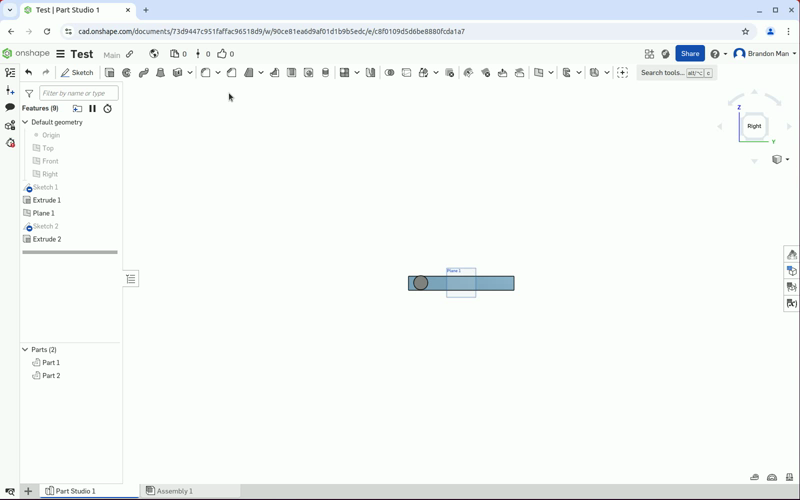
mouse_move(541, 75)
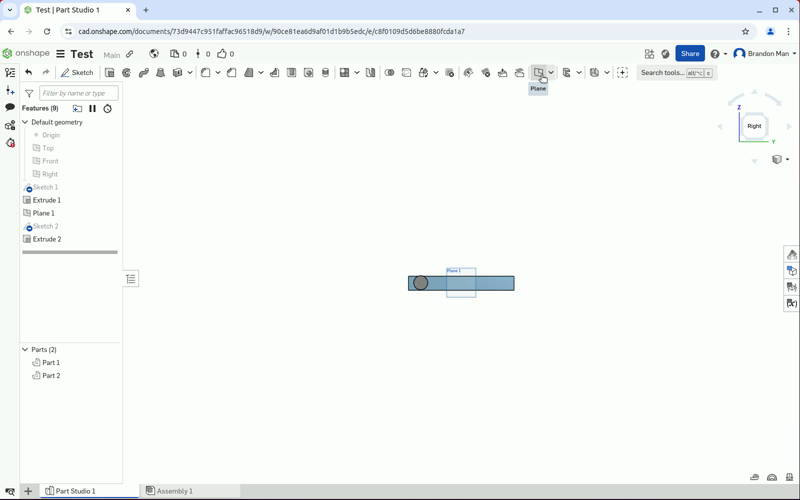
click(541, 75)
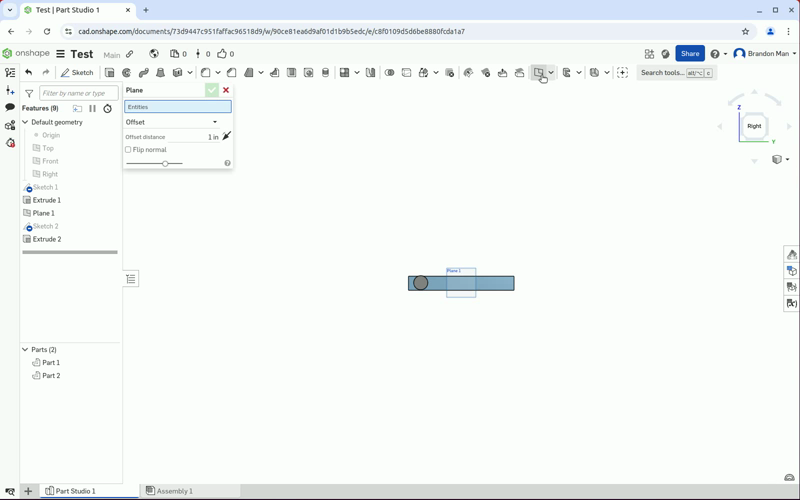
mouse_move(73, 176)
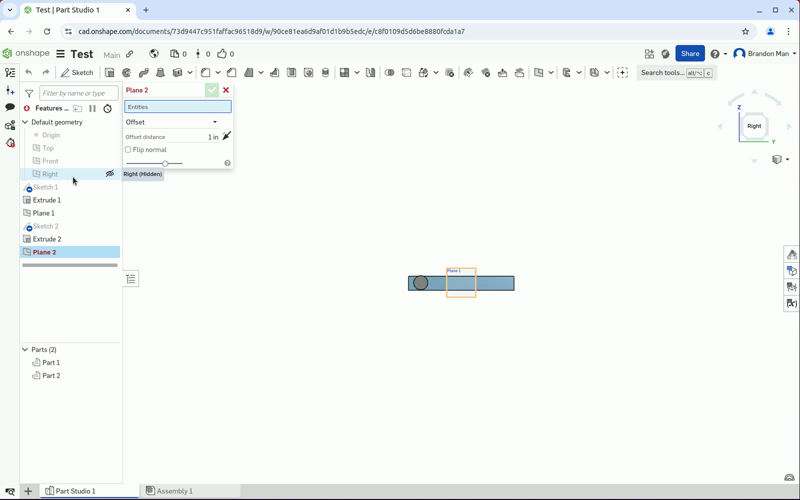
click(73, 176)
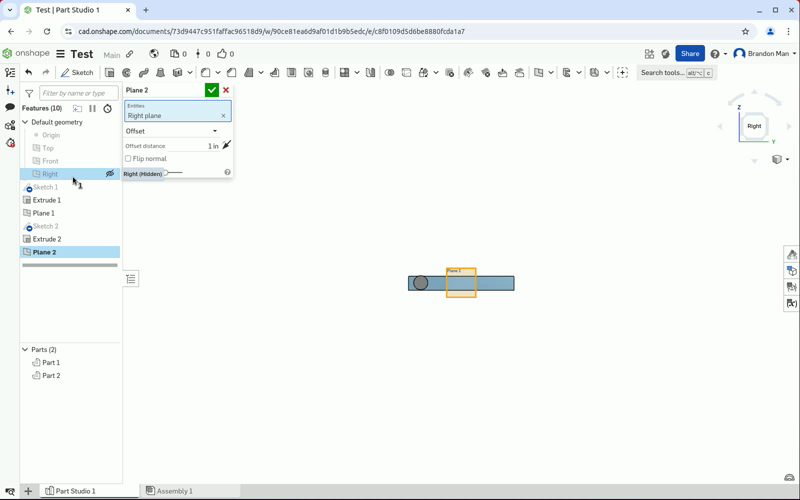
key(tab, 2)
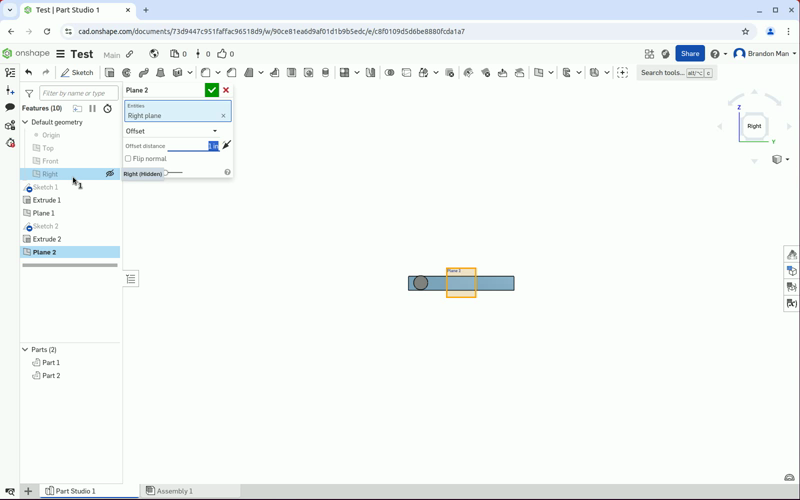
text(1.448)
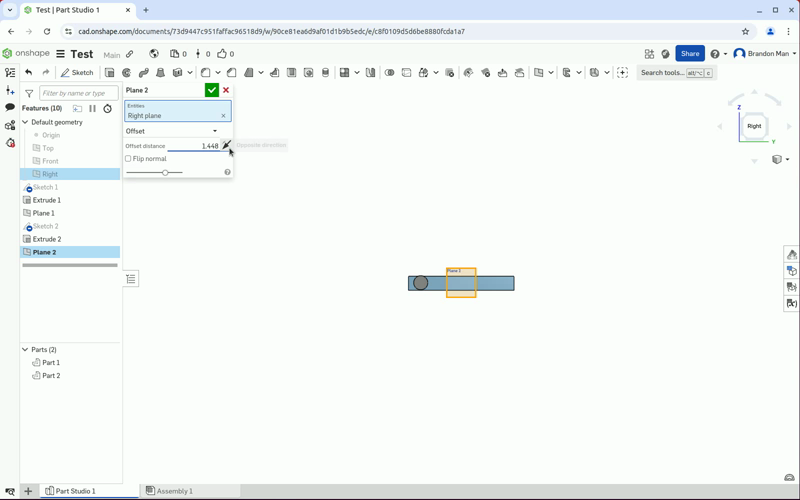
mouse_move(229, 147)
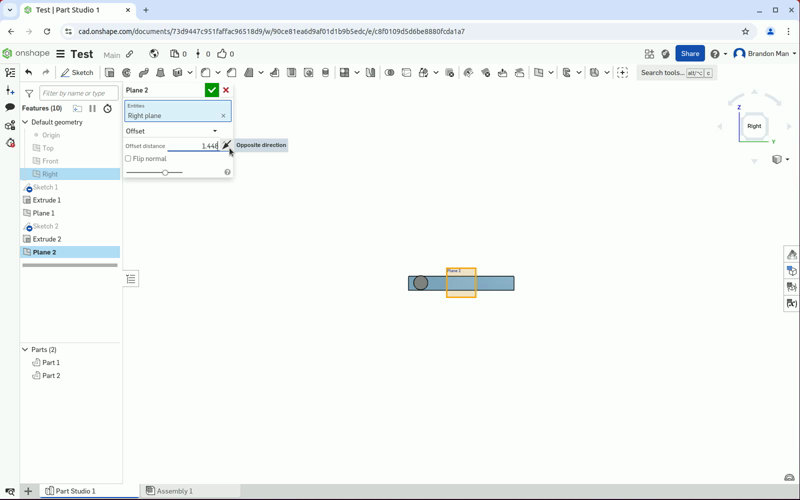
click(229, 147)
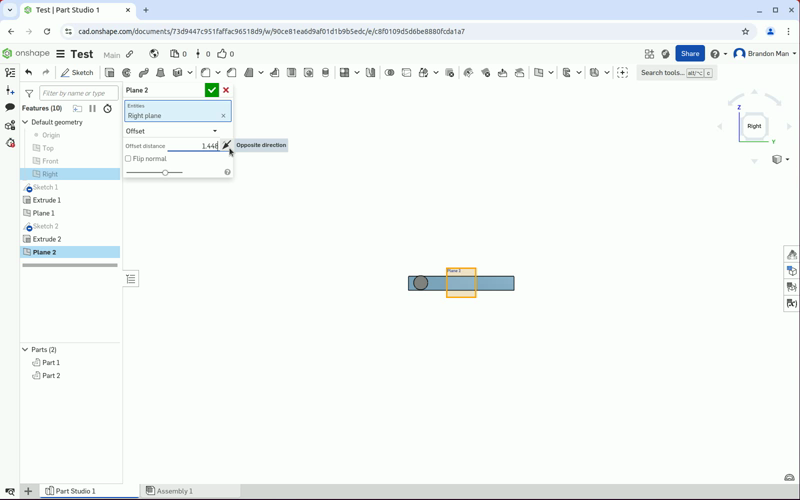
key(enter, 2)
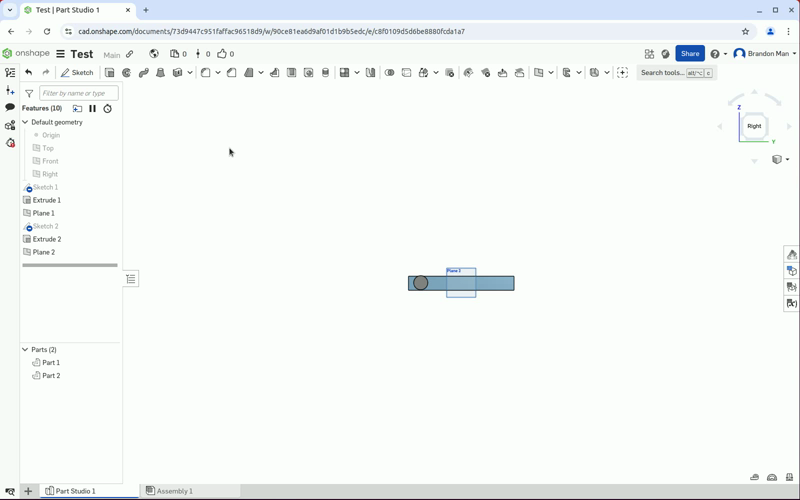
key(shift+s)
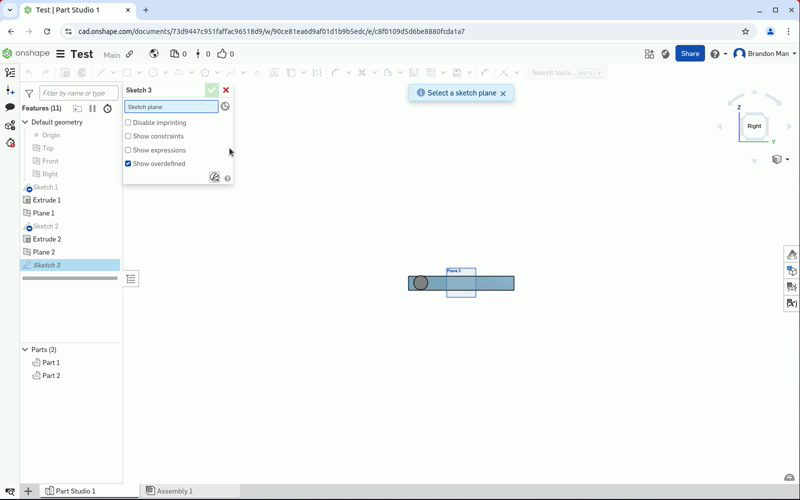
mouse_move(73, 254)
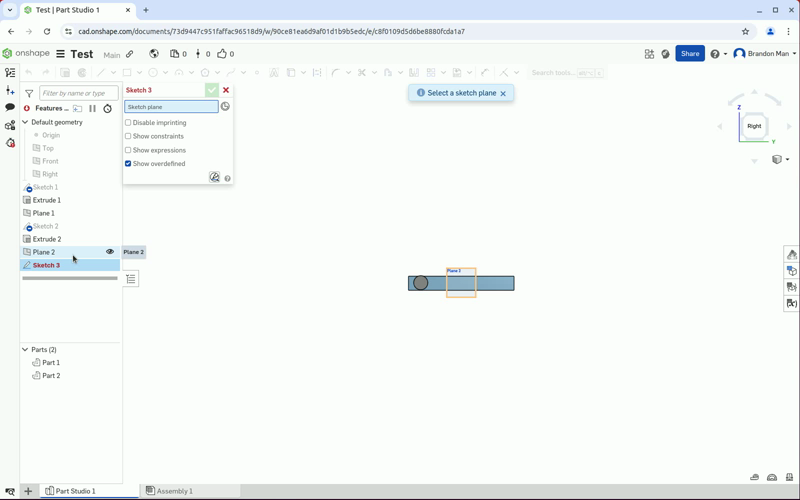
click(73, 254)
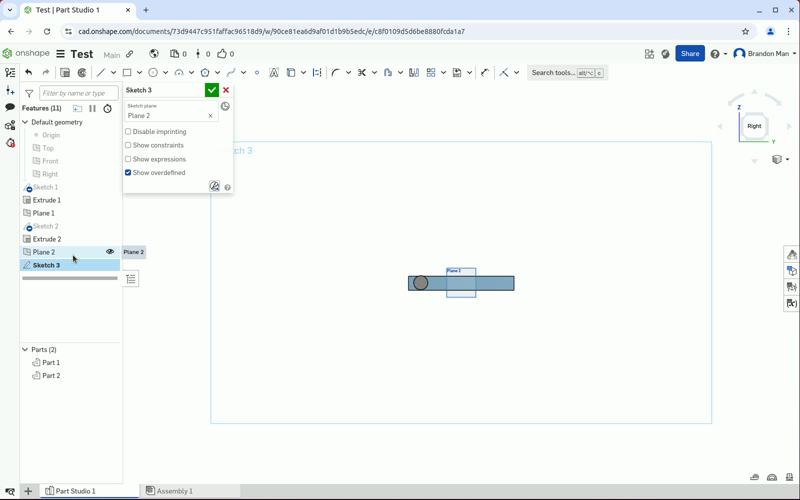
mouse_move(73, 352)
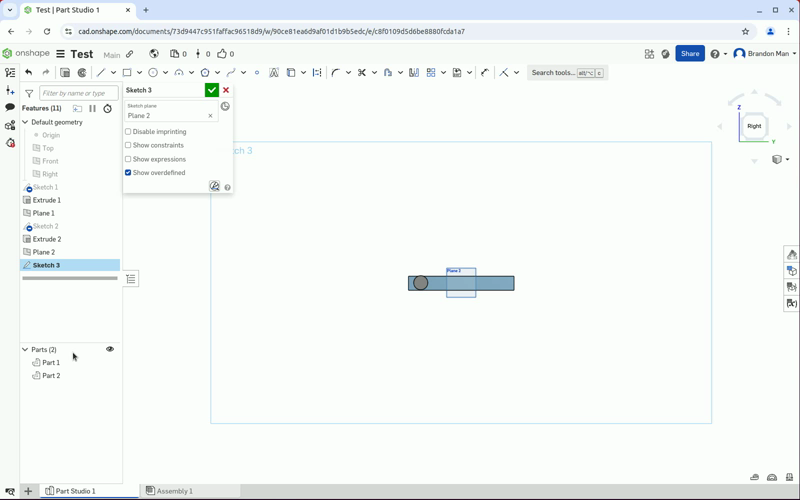
key(y)
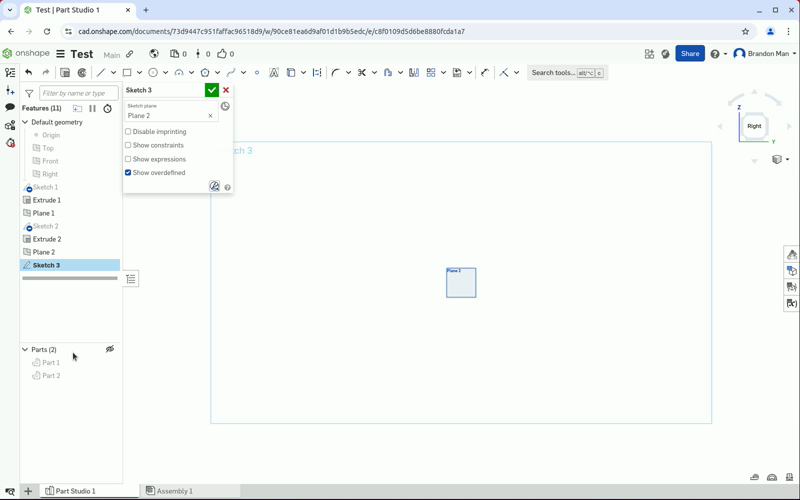
key(c)
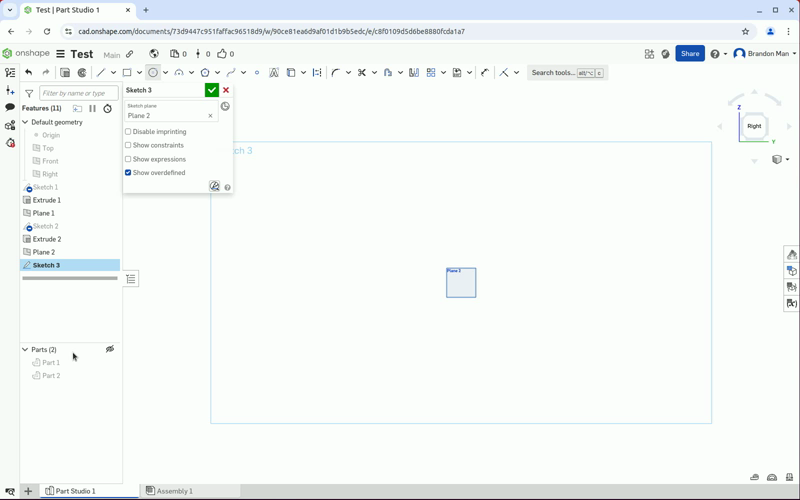
key_down(shift)
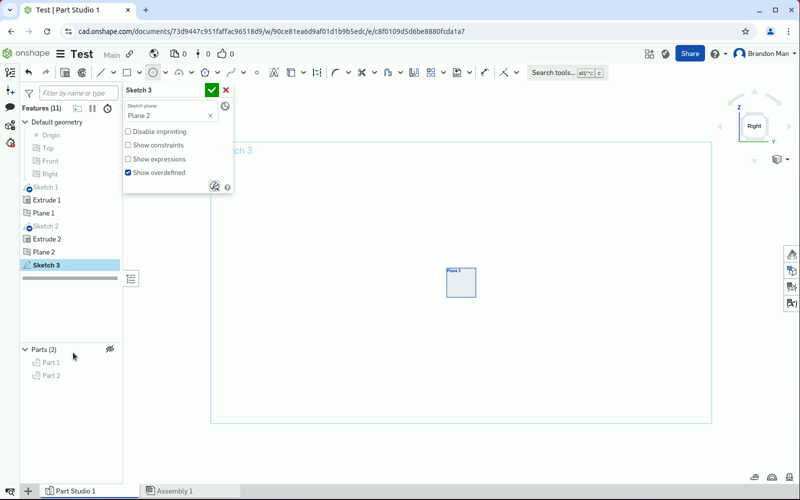
mouse_move(513, 282)
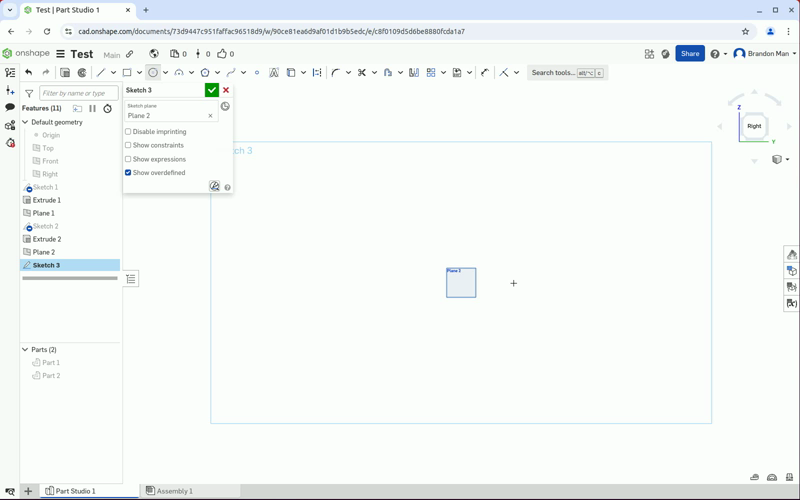
click(513, 282)
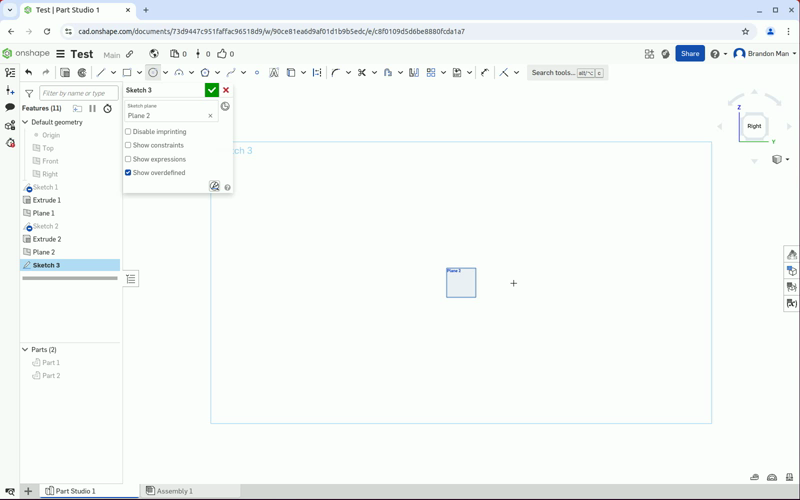
key_up(shift)
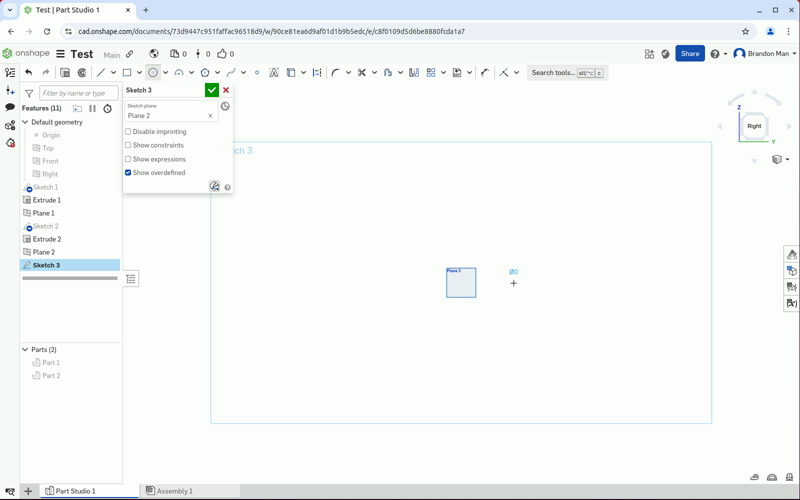
mouse_move(520, 282)
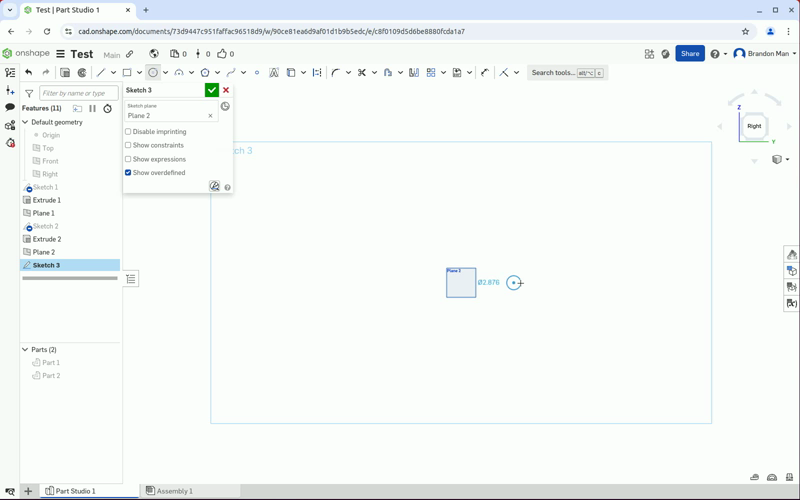
click(520, 282)
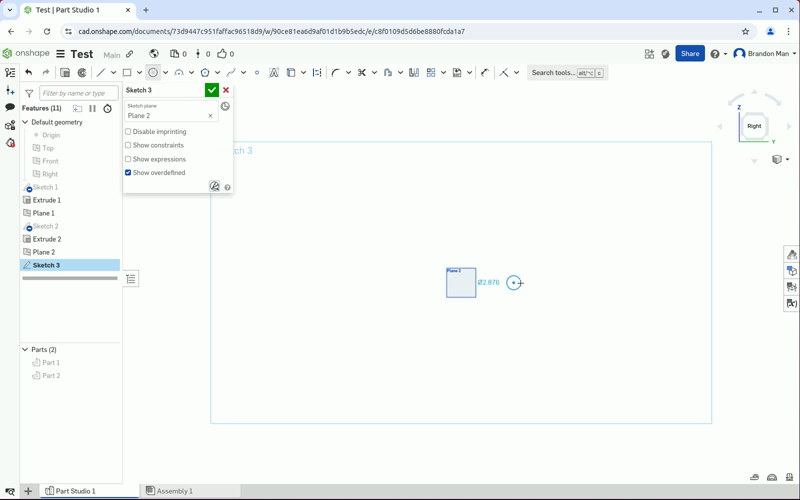
key(esc)
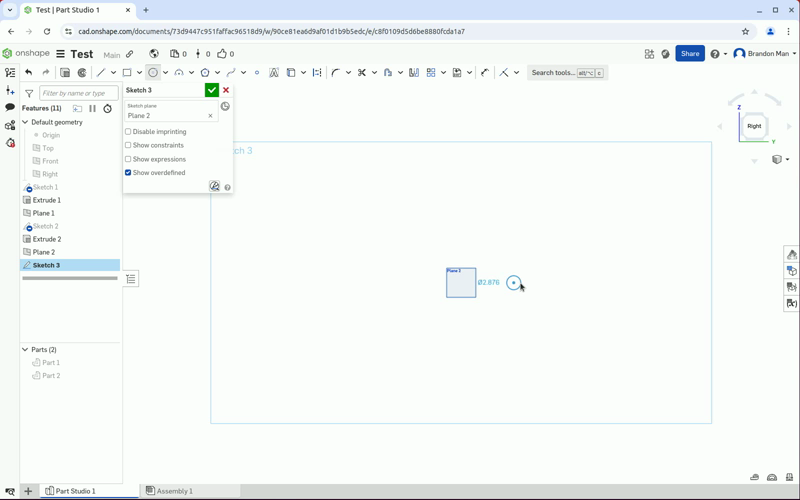
mouse_move(516, 278)
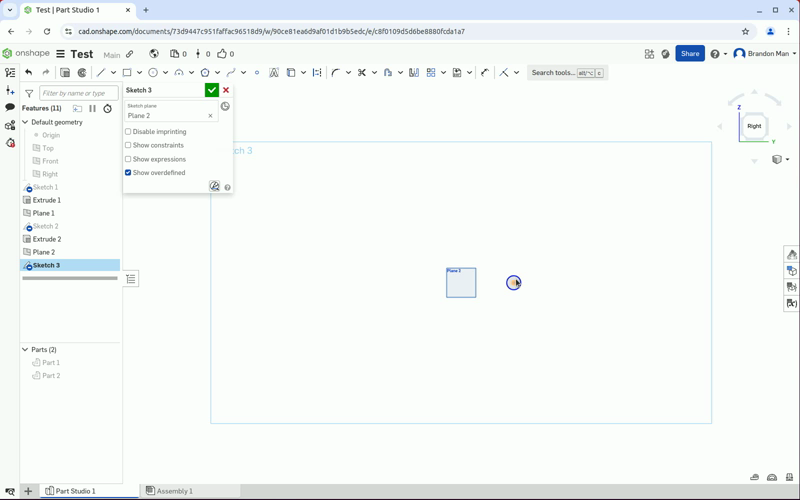
scroll(6)
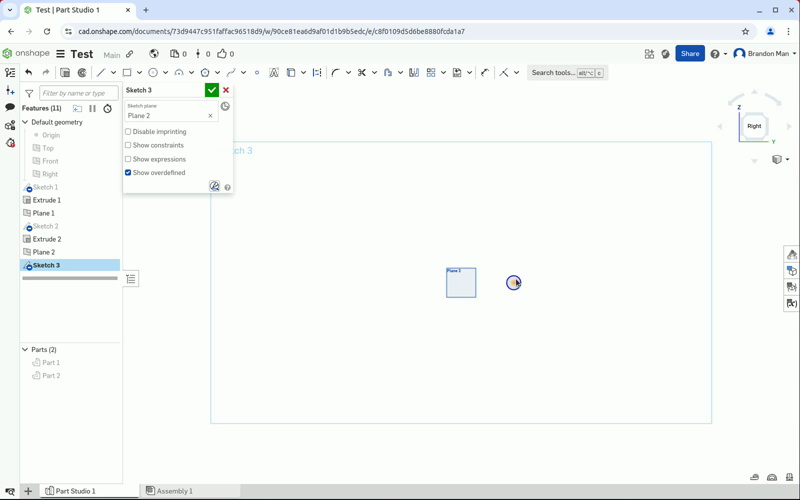
scroll(6)
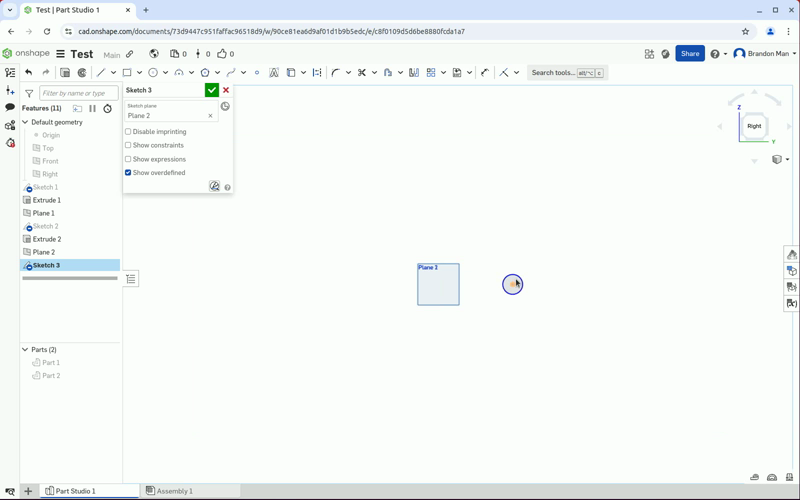
scroll(6)
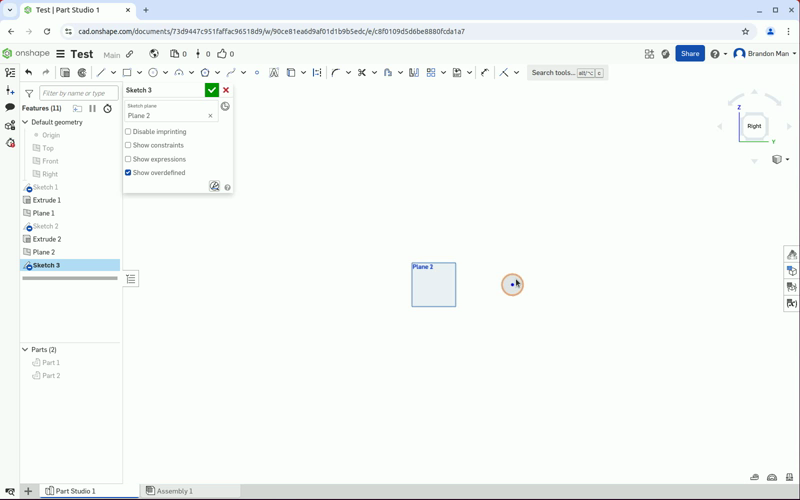
scroll(6)
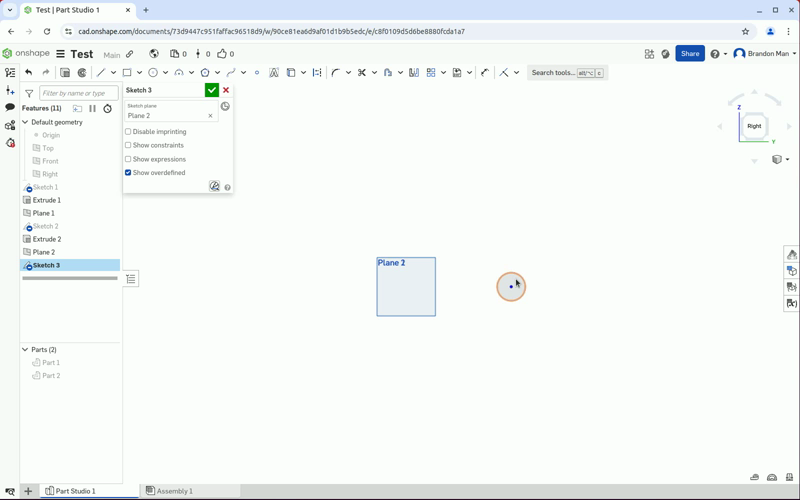
scroll(6)
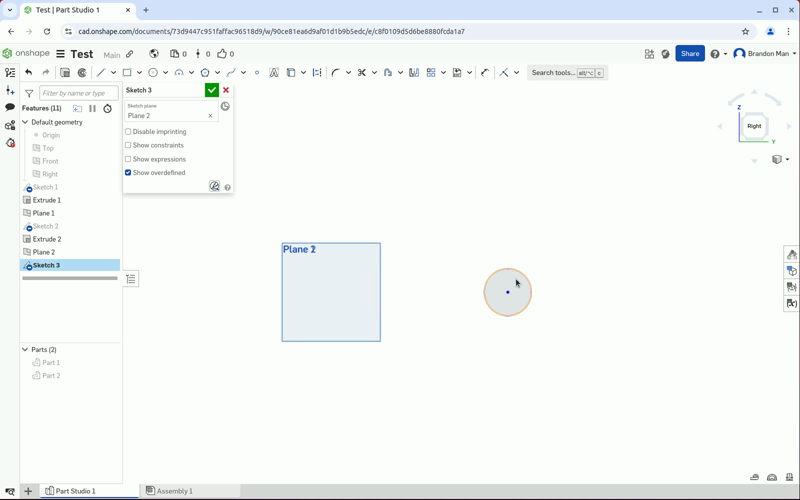
scroll(6)
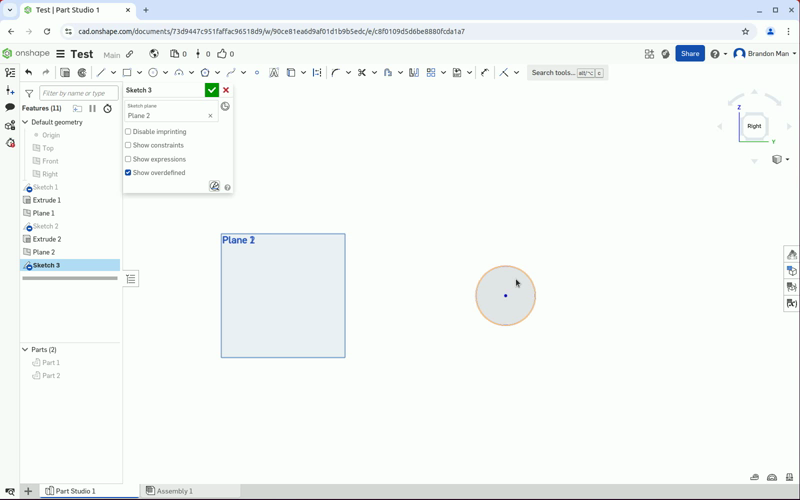
scroll(6)
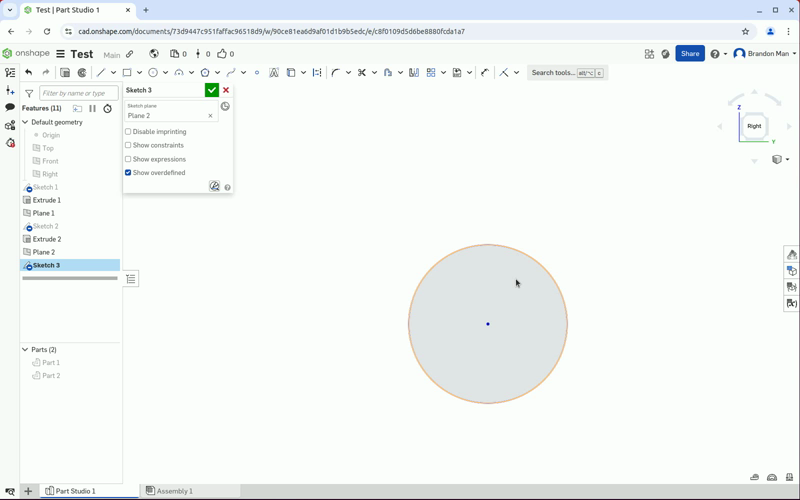
click(516, 278)
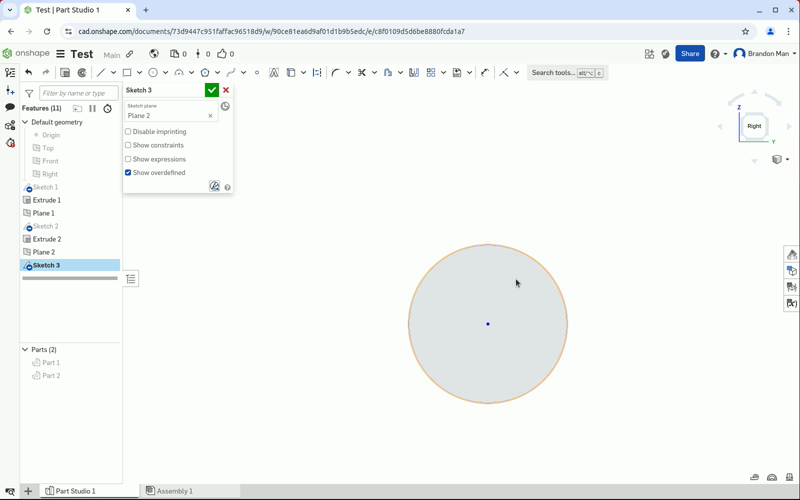
scroll(-6)
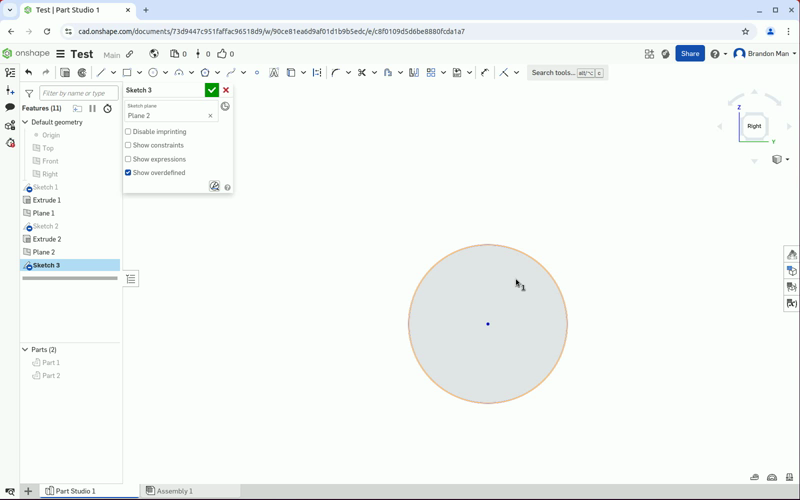
scroll(-6)
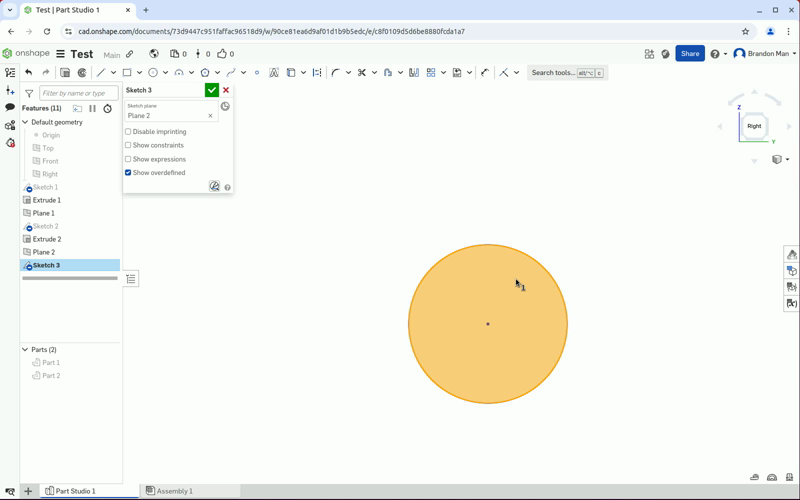
scroll(-6)
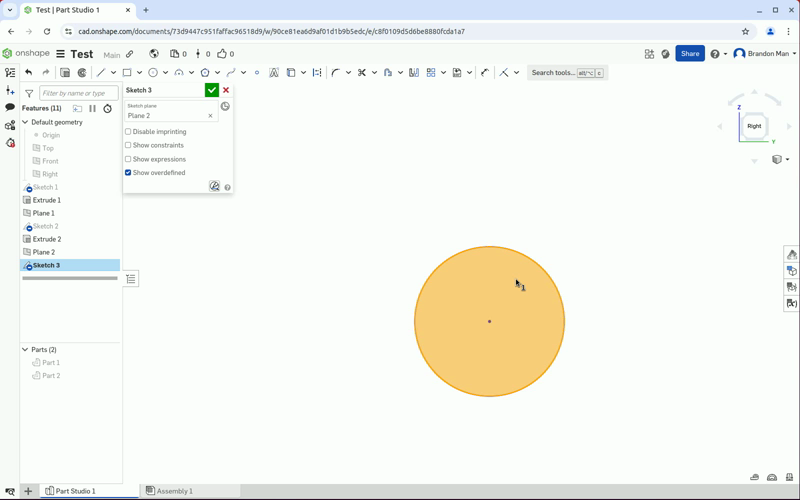
scroll(-6)
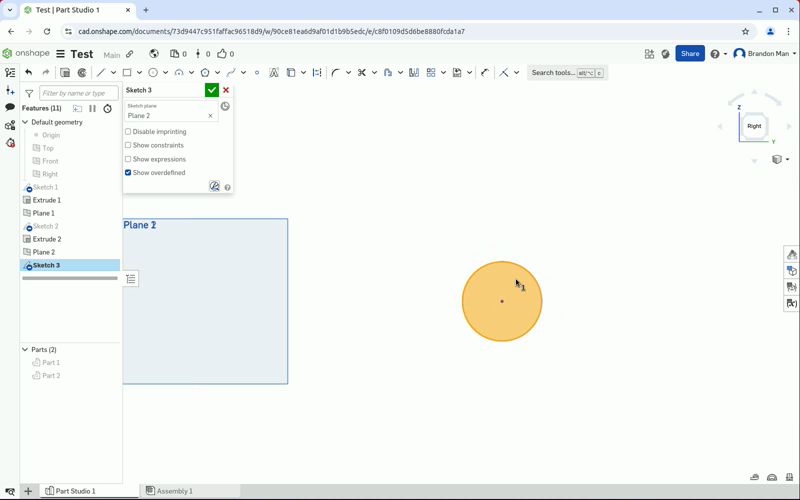
scroll(-6)
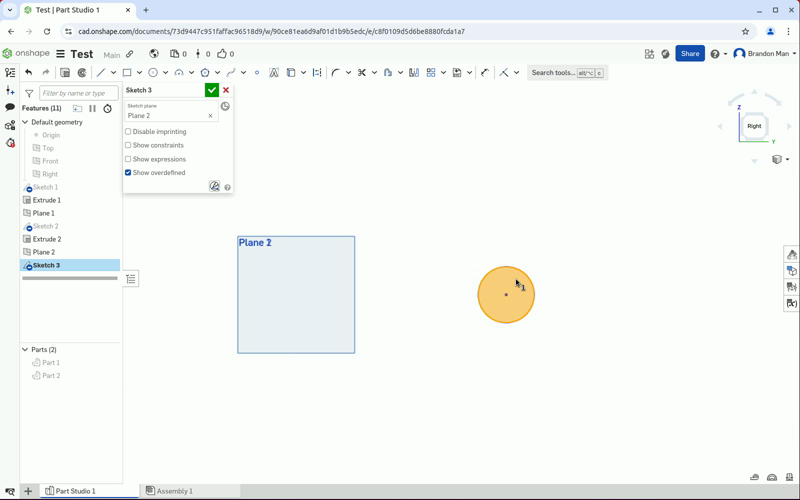
scroll(-6)
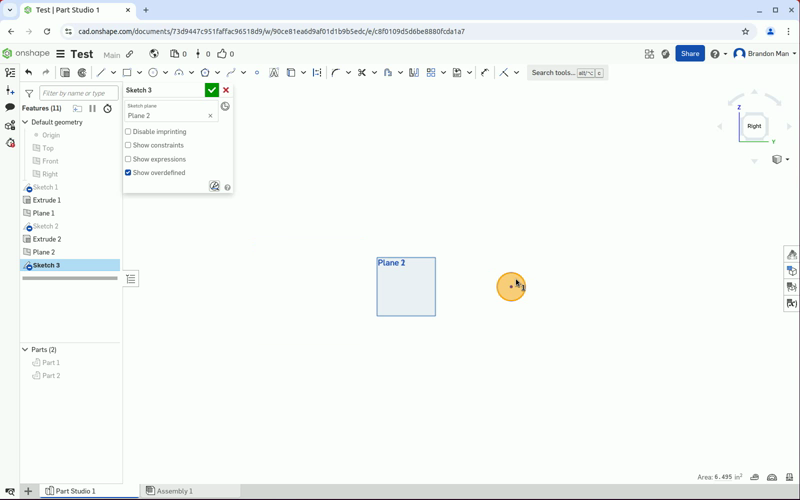
scroll(-6)
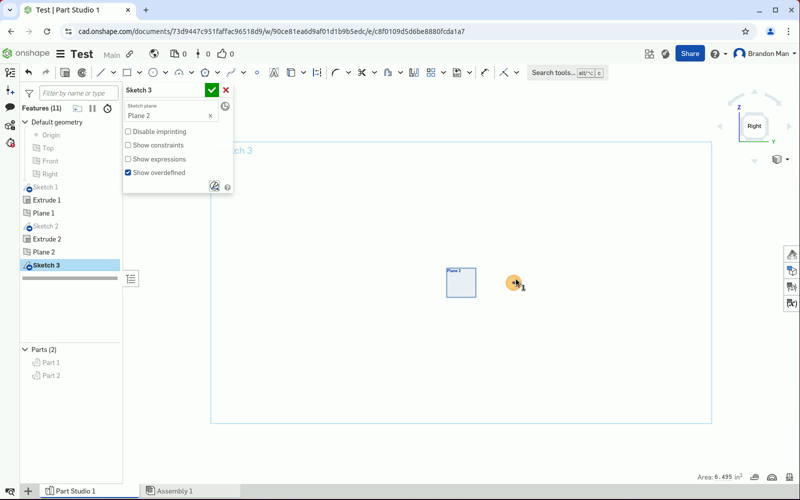
mouse_move(73, 352)
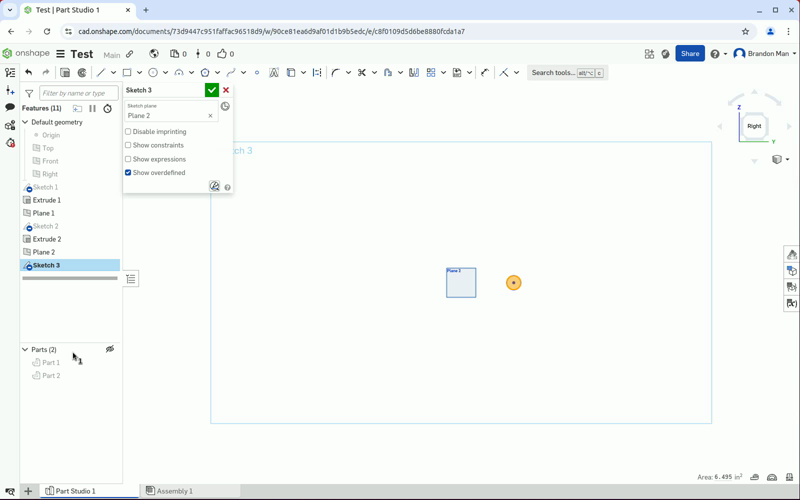
key(shift+y)
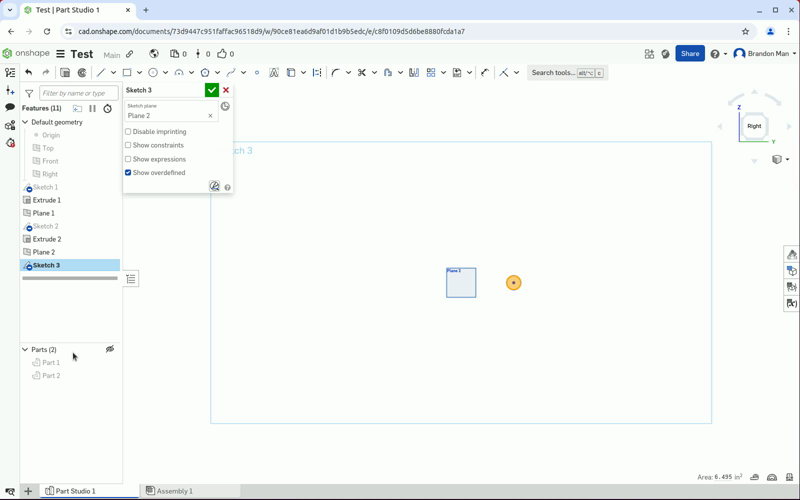
key(shift+e)
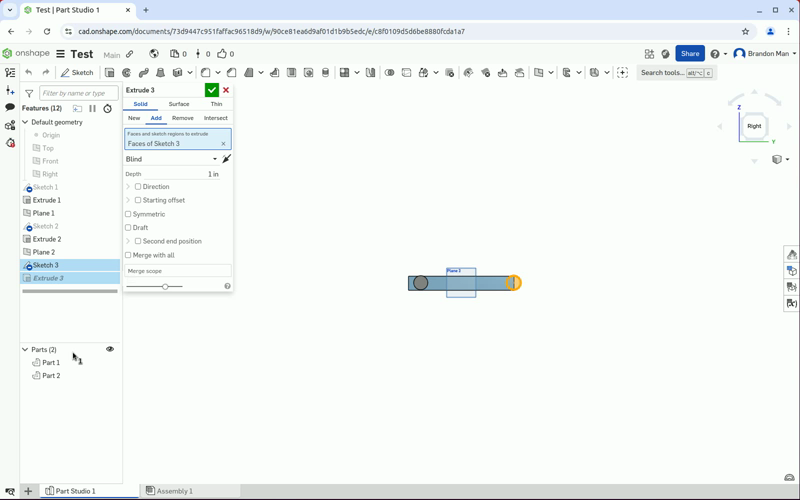
mouse_move(143, 106)
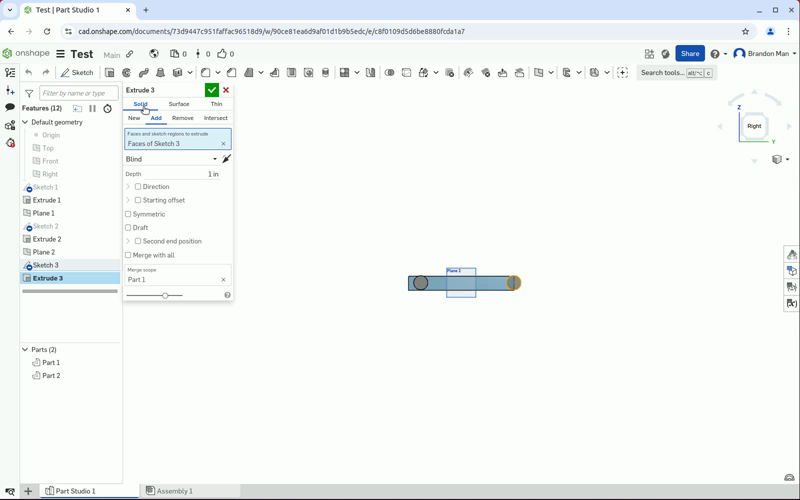
click(143, 106)
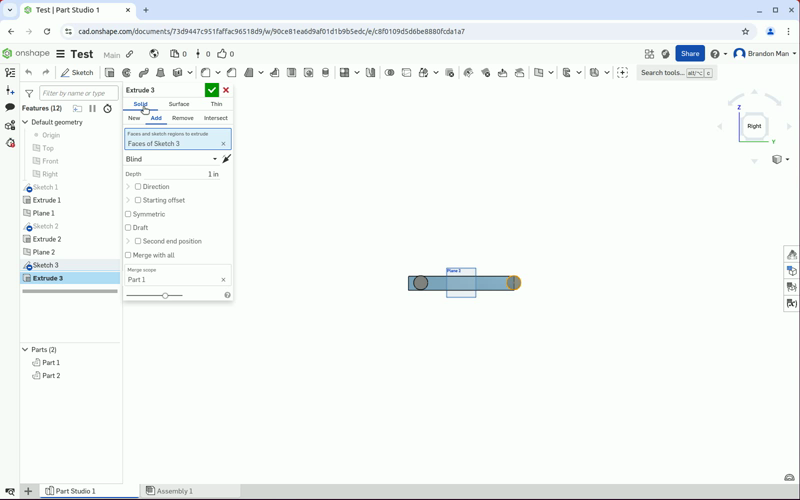
mouse_move(137, 120)
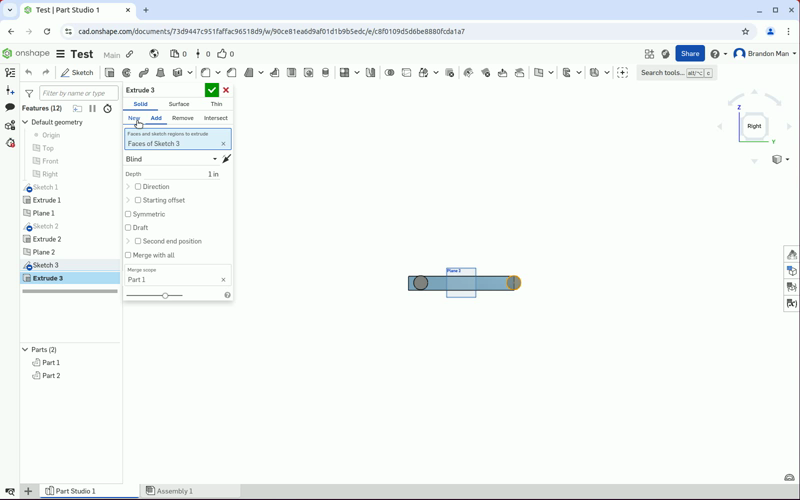
click(137, 120)
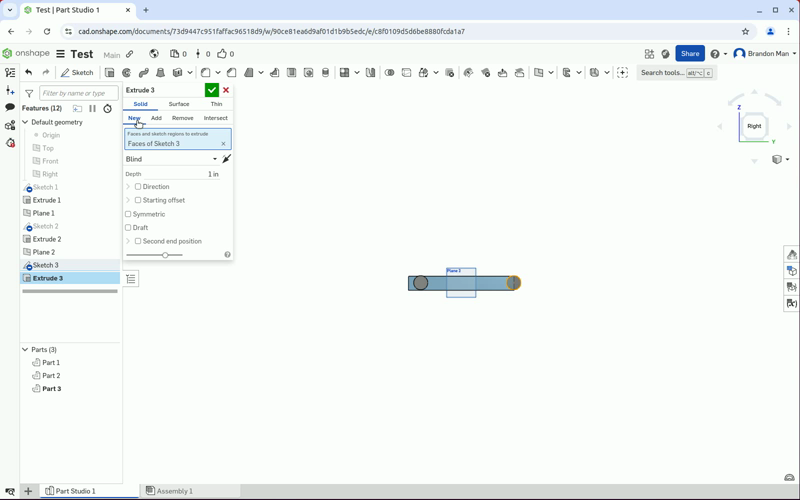
key(tab, 4)
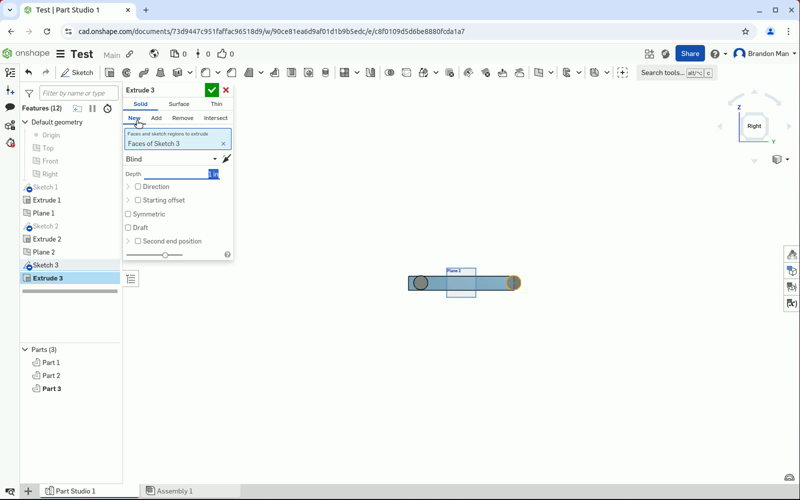
text(21.664)
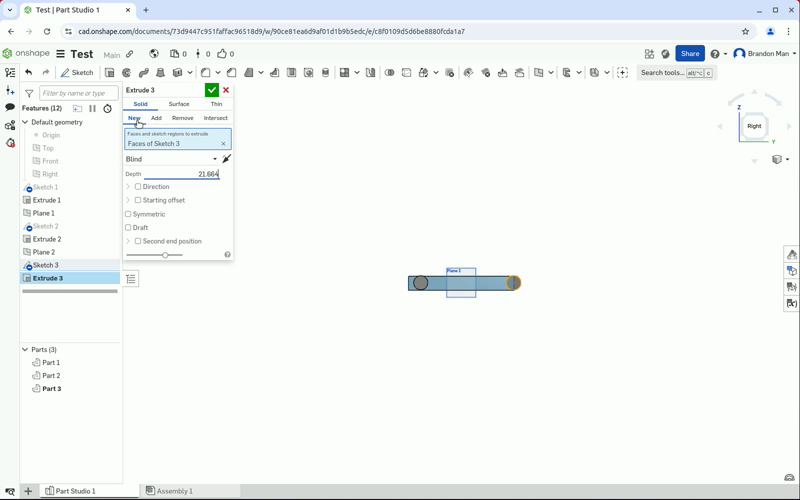
key(enter)
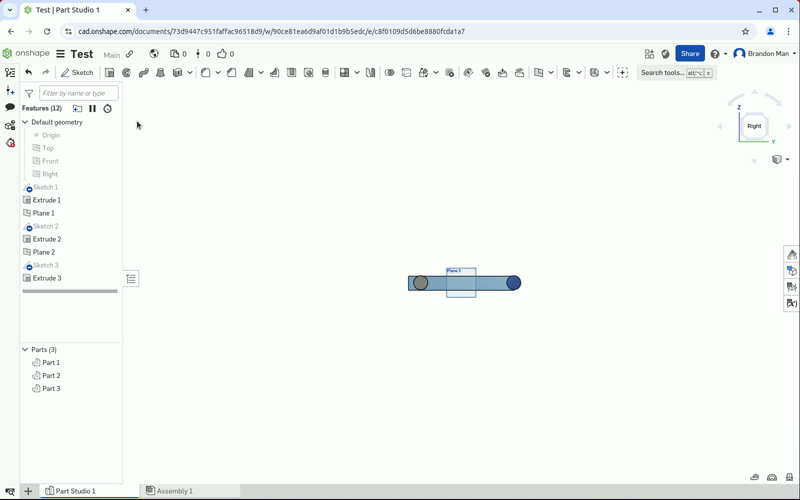
key(shift+h)
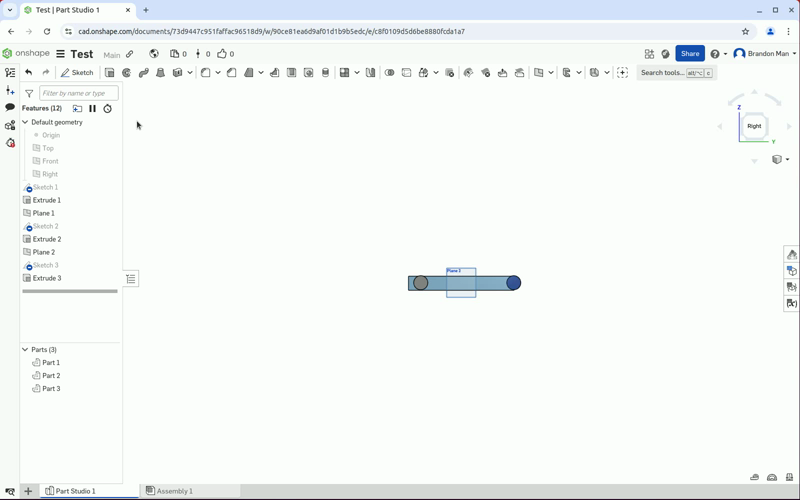
key(shift+h)
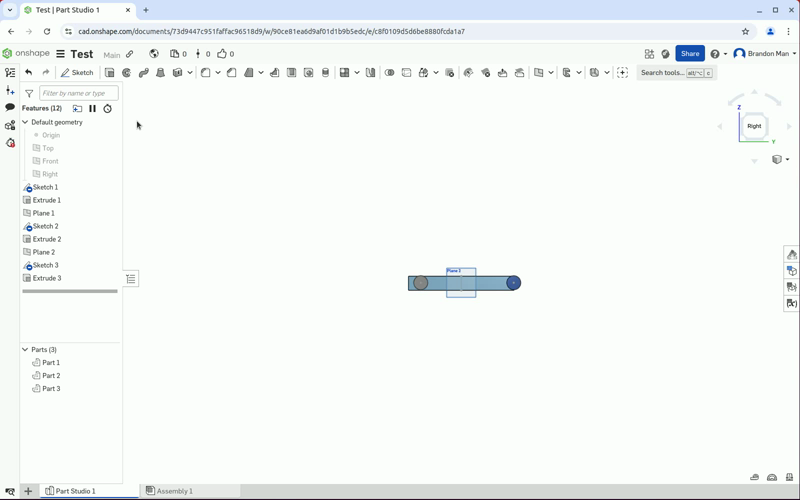
key(shift+7)
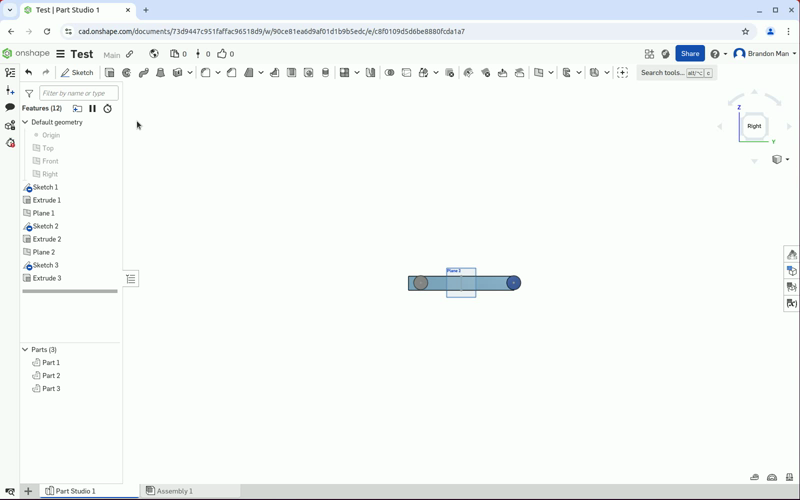
key(right, 2)
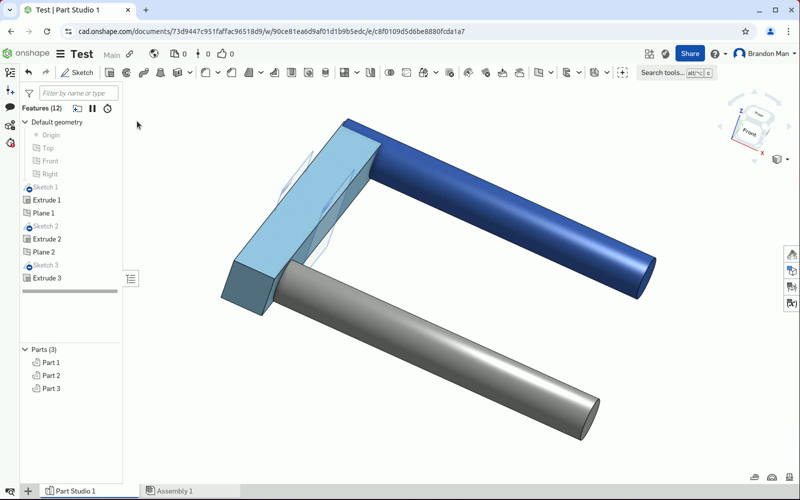
key(down, 2)
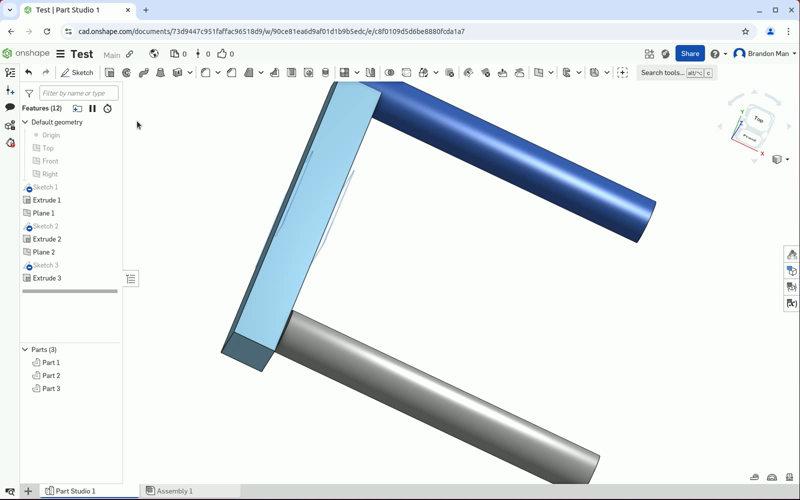
key(up, 2)
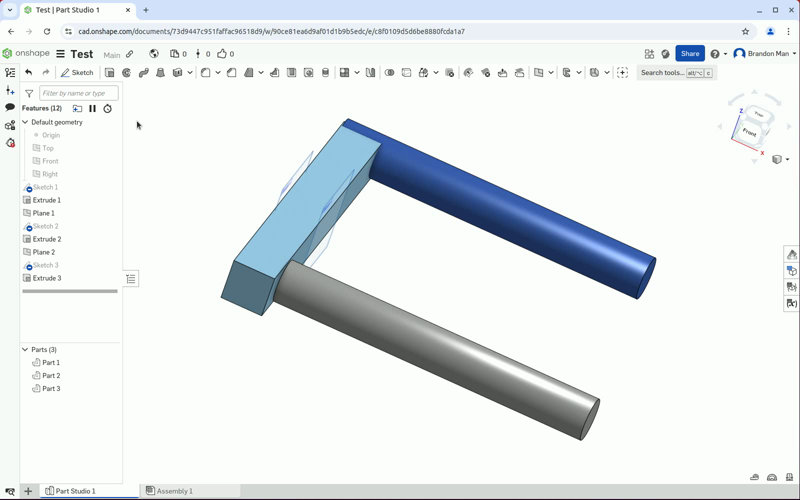
key(left, 2)
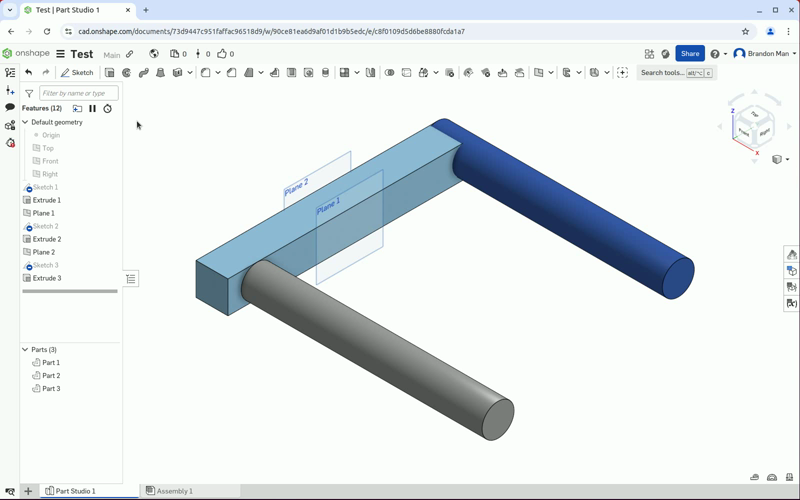
mouse_move(73, 189)
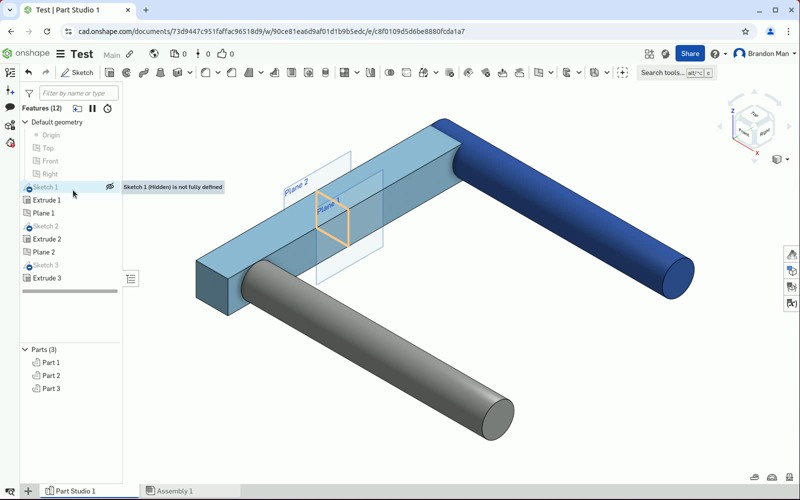
click(73, 189)